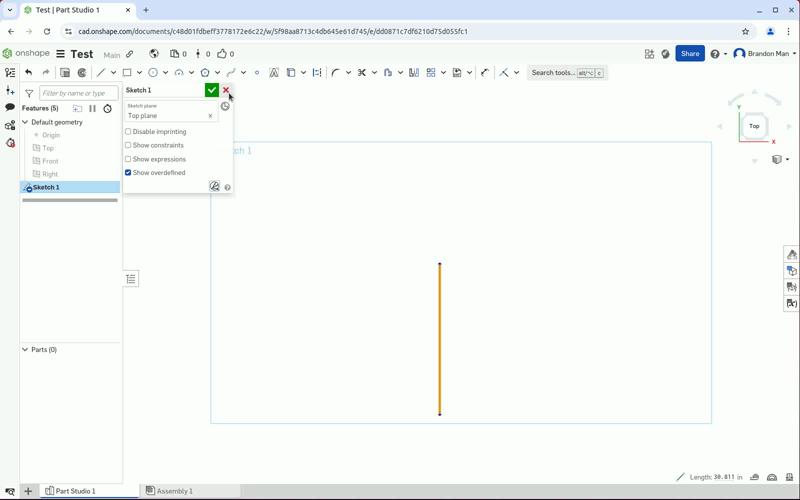
key(shift+h)
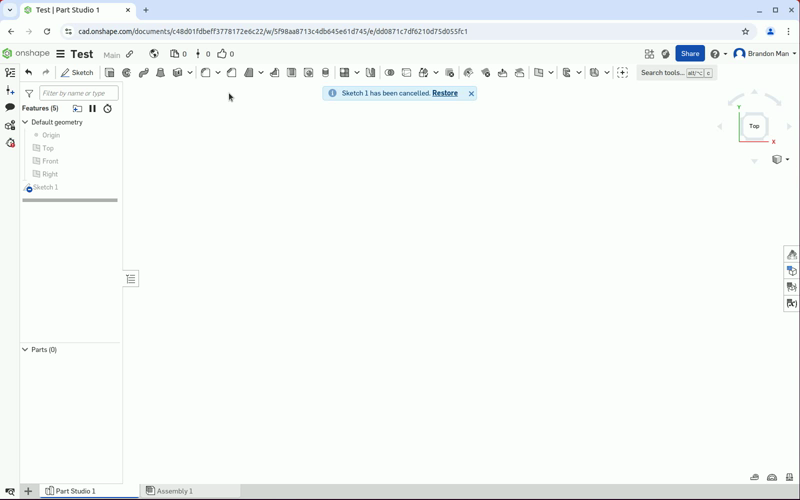
mouse_move(73, 352)
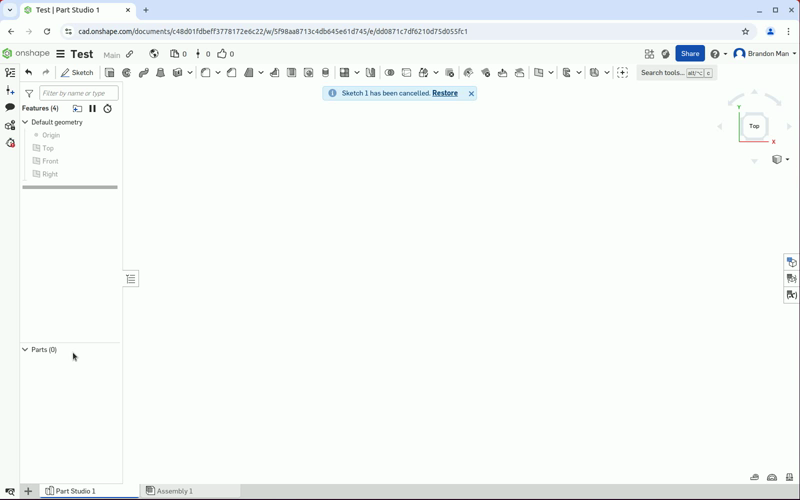
key(y)
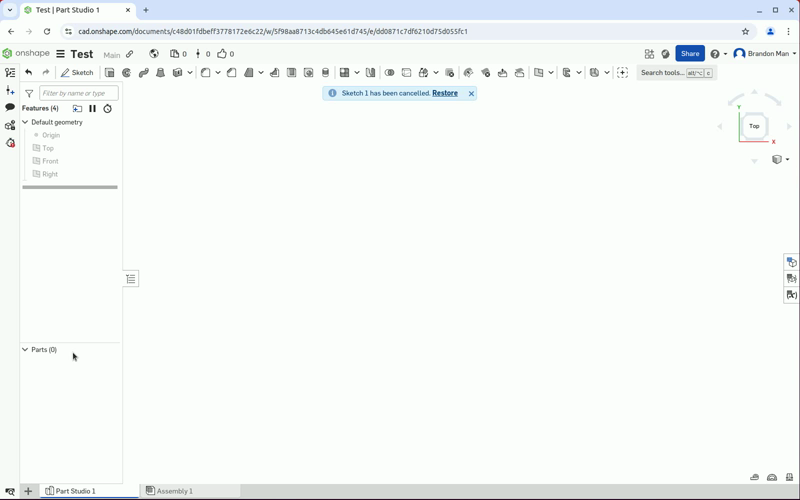
key(shift+p)
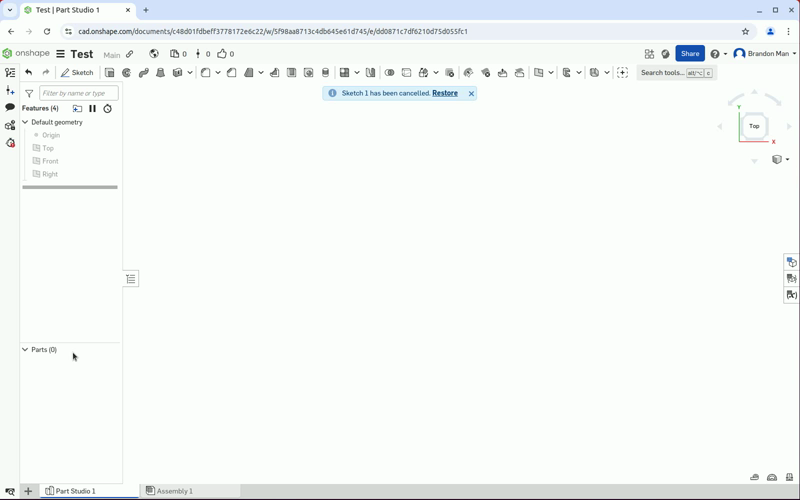
key(space)
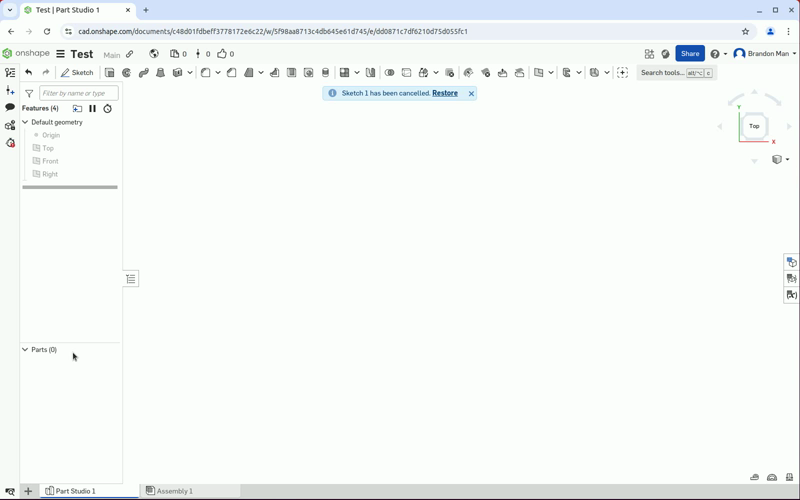
key_down(shift)
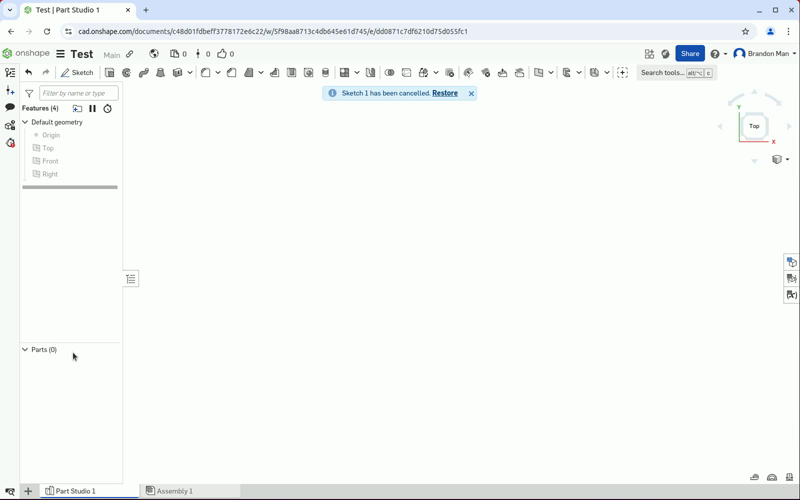
key(up)
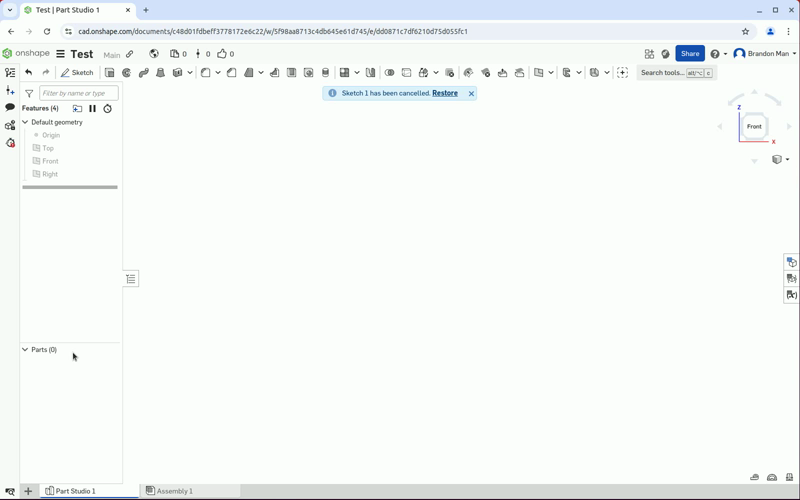
key_up(shift)
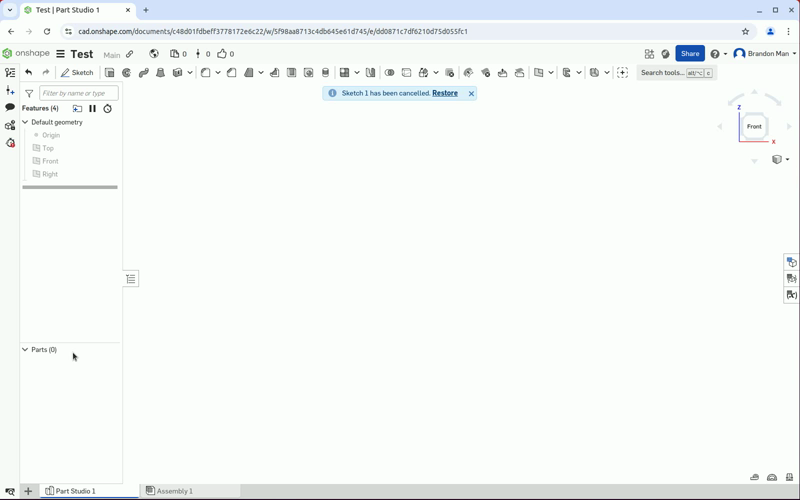
mouse_move(73, 352)
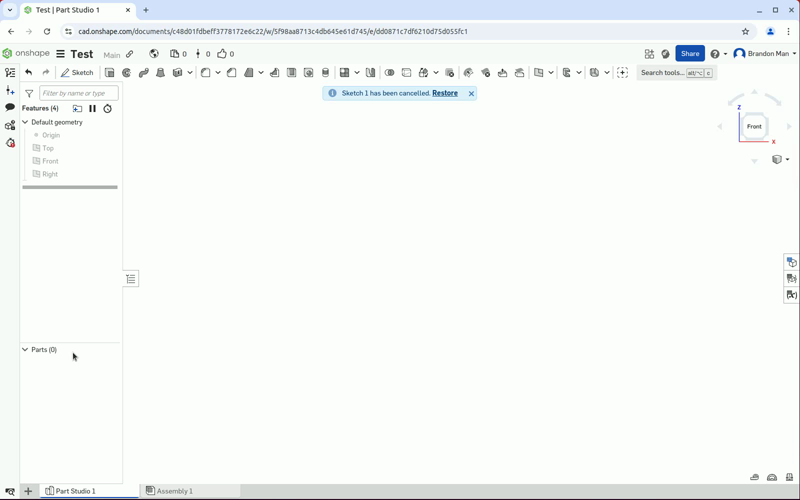
key(shift+y)
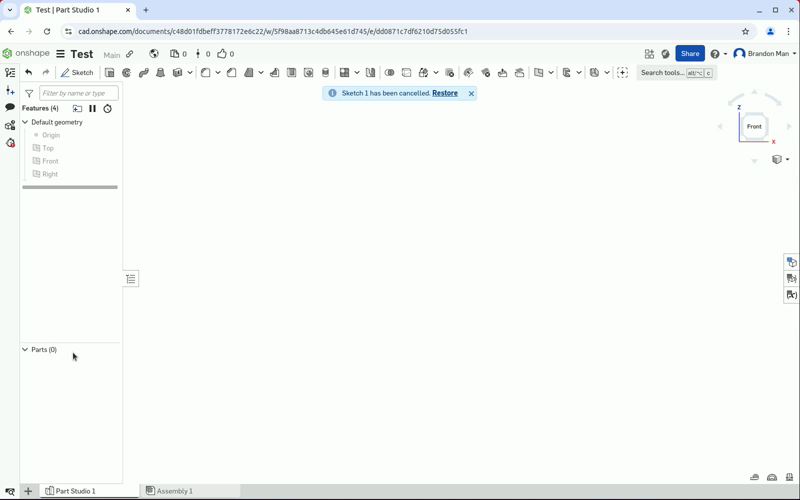
key(shift+s)
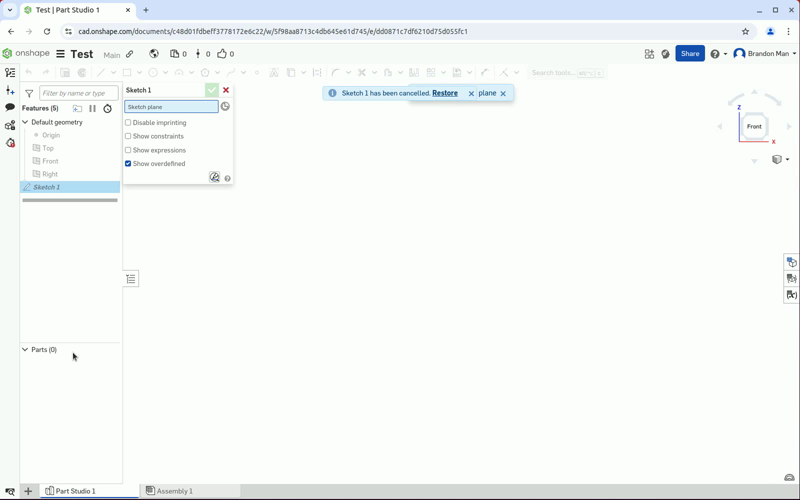
mouse_move(73, 163)
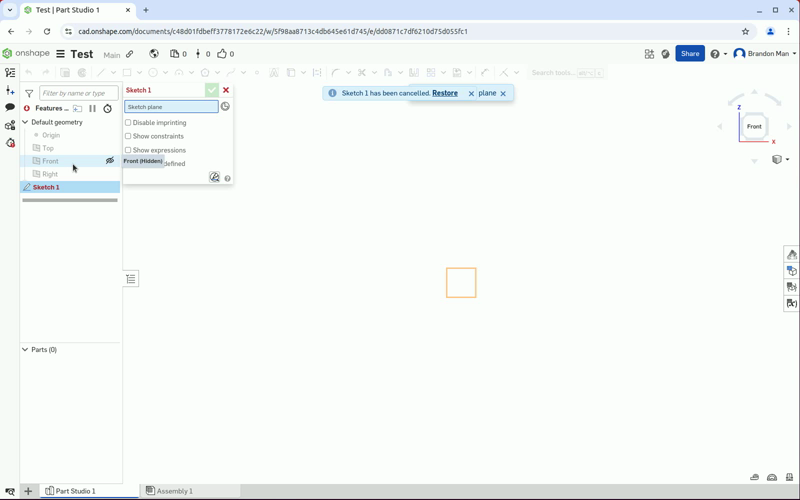
click(73, 163)
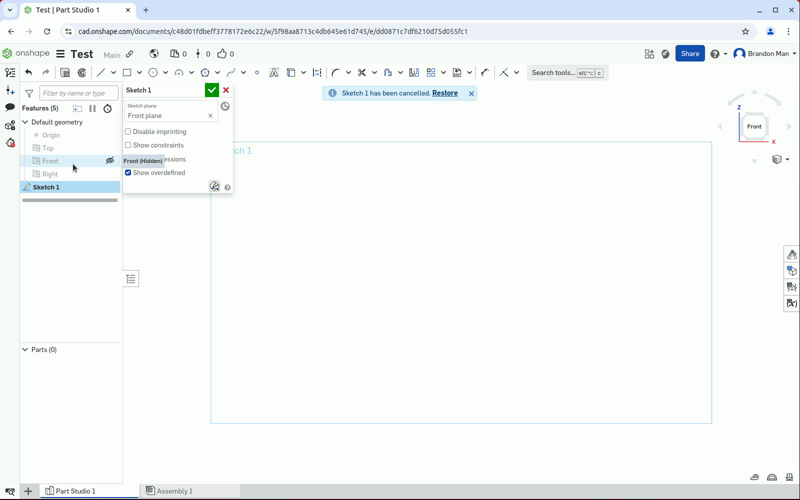
mouse_move(73, 352)
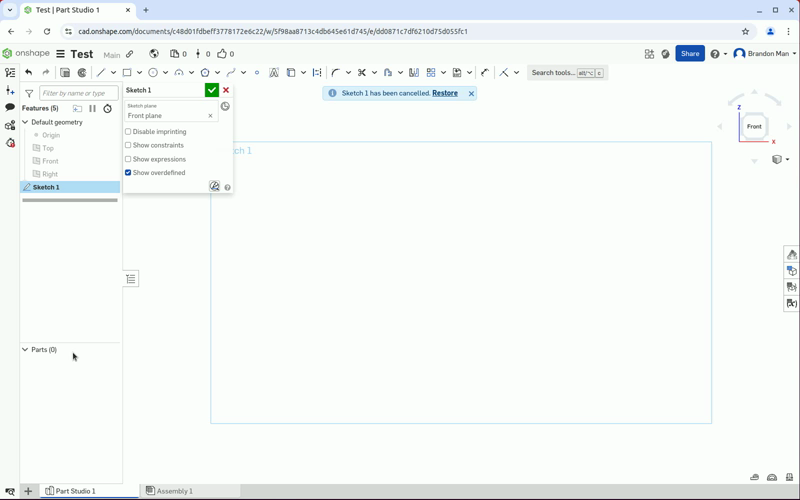
key(y)
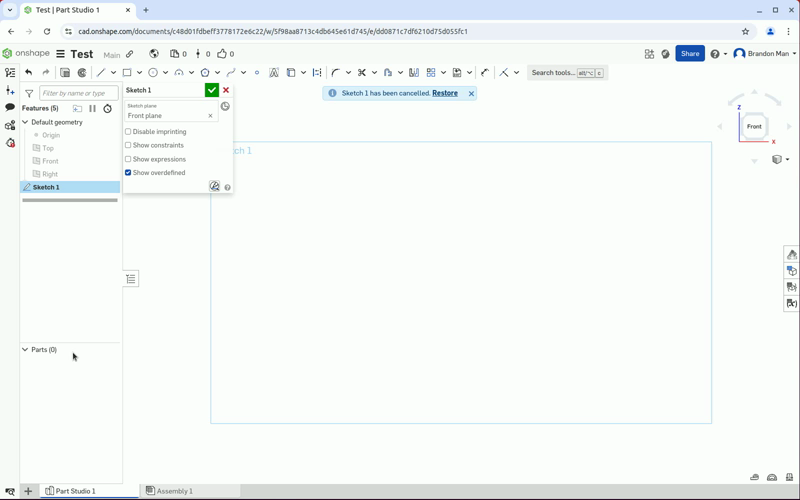
key(c)
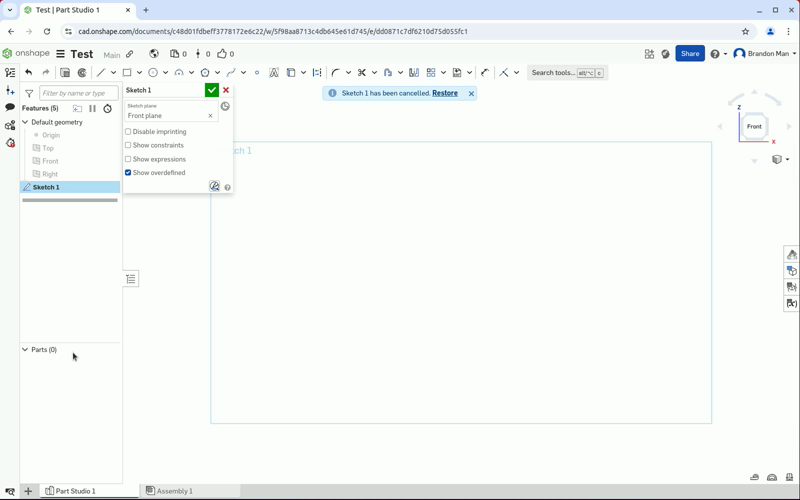
key_down(shift)
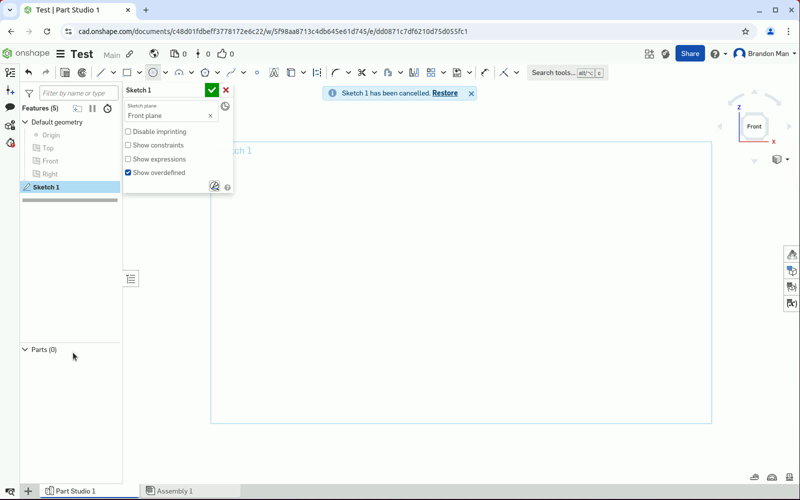
mouse_move(460, 282)
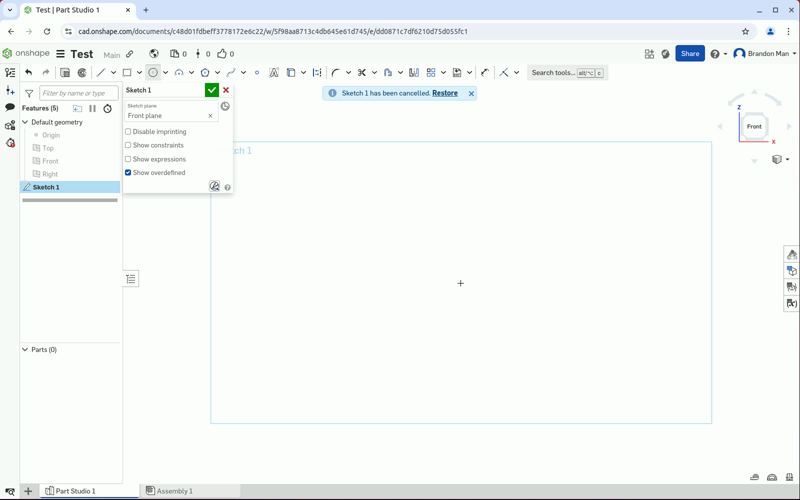
click(460, 282)
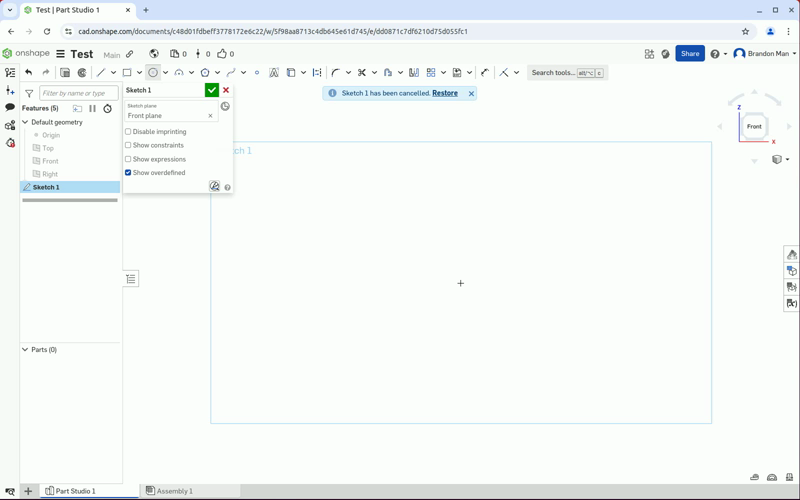
key_up(shift)
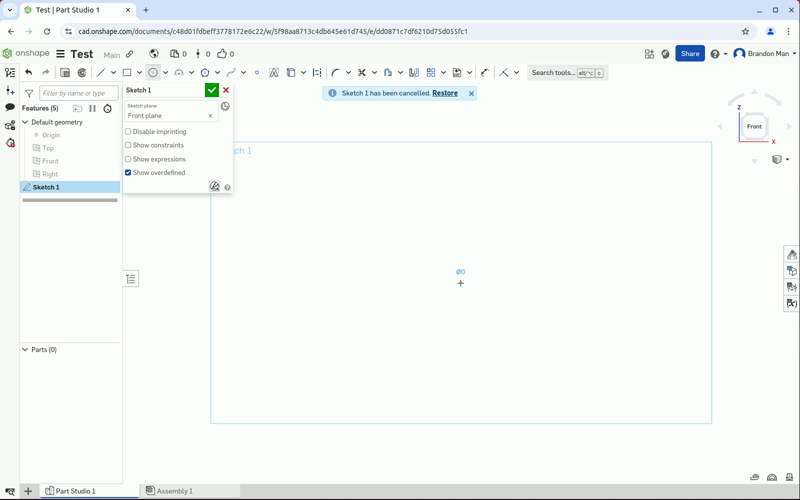
mouse_move(491, 282)
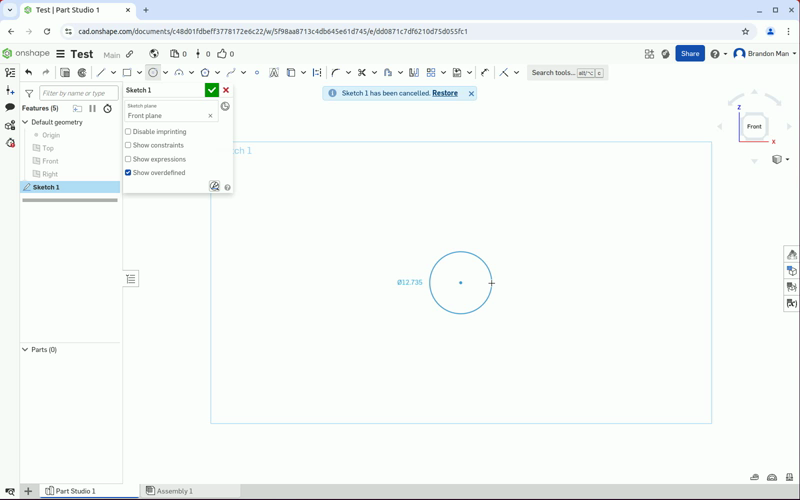
click(491, 282)
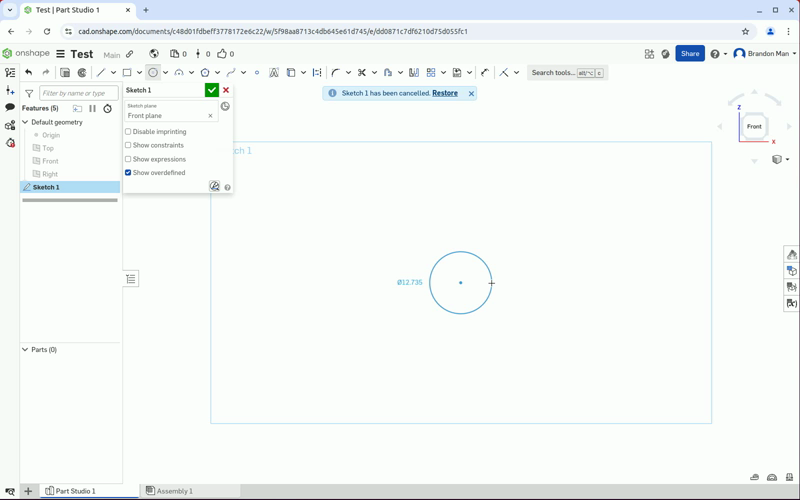
key(esc)
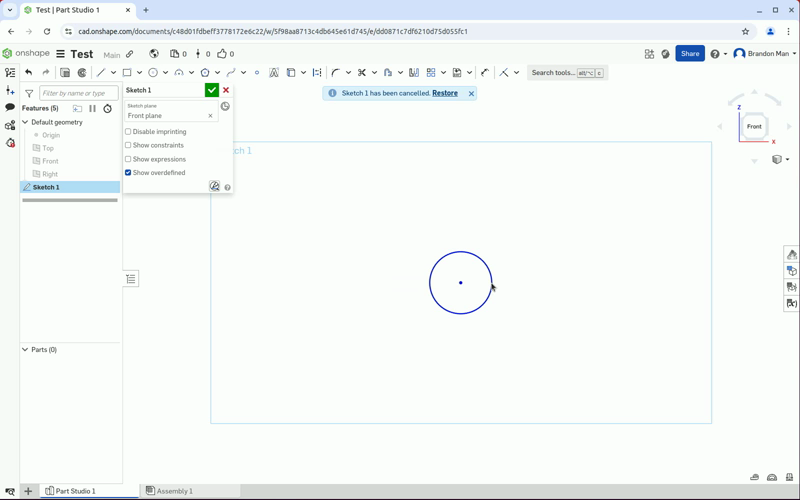
mouse_move(459, 277)
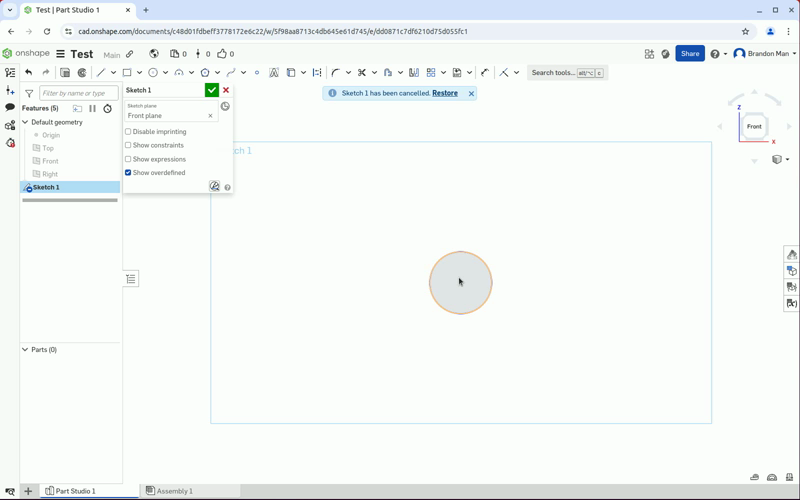
click(459, 277)
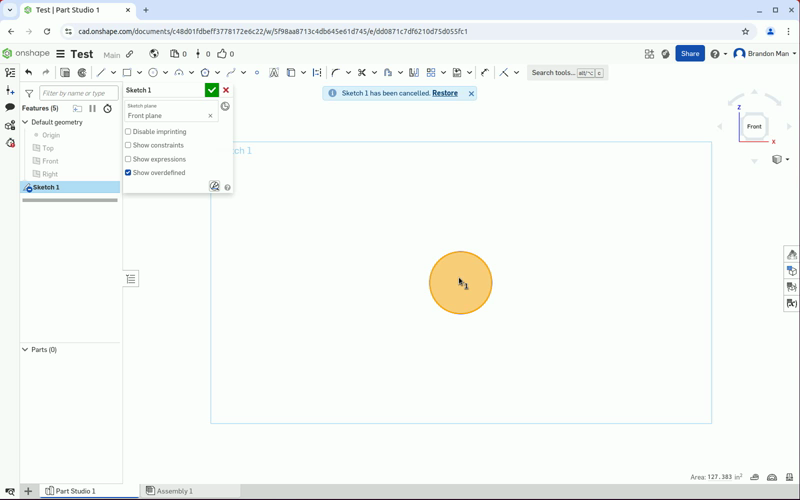
mouse_move(73, 352)
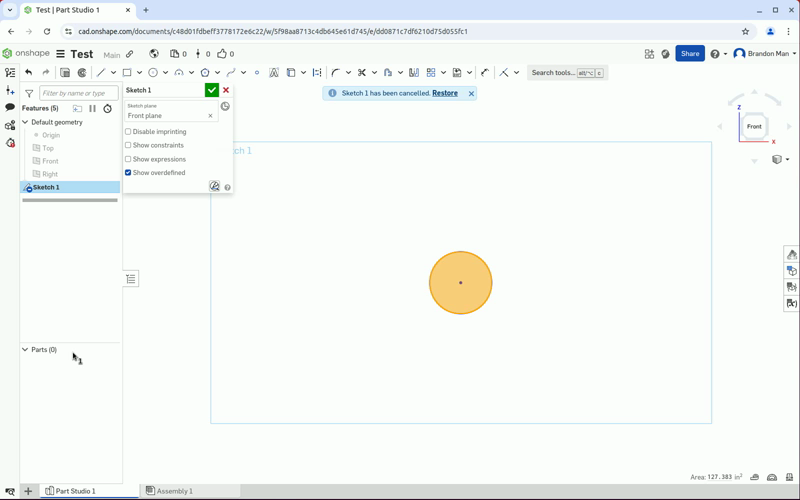
key(shift+y)
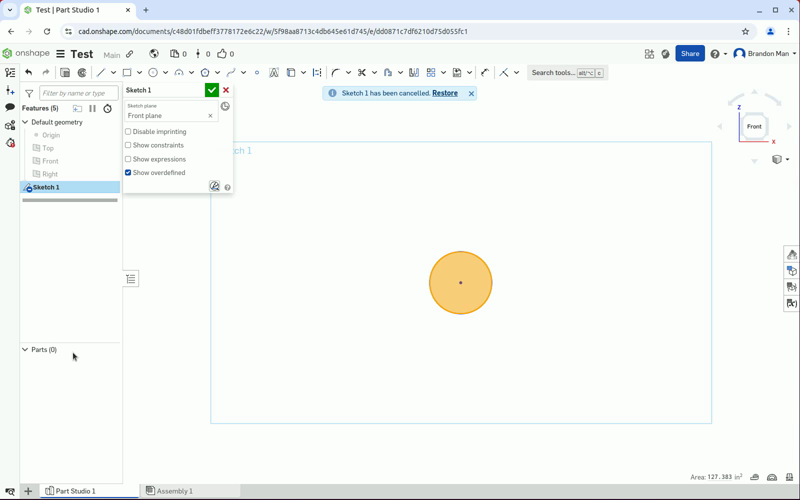
key(shift+e)
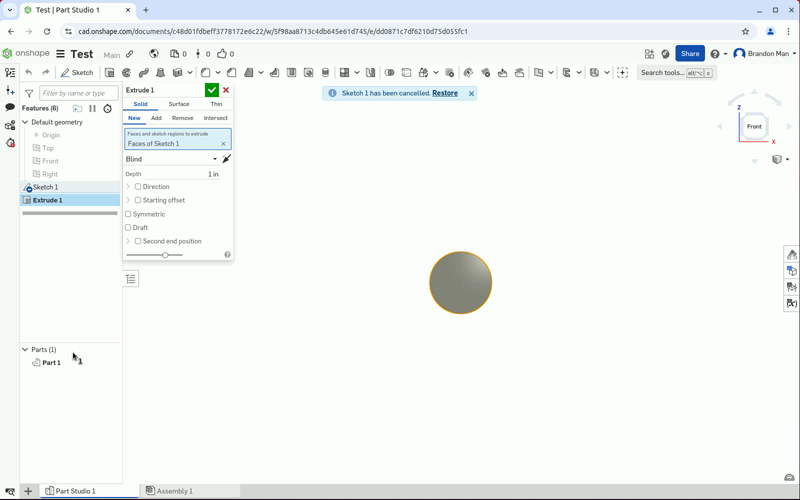
mouse_move(143, 106)
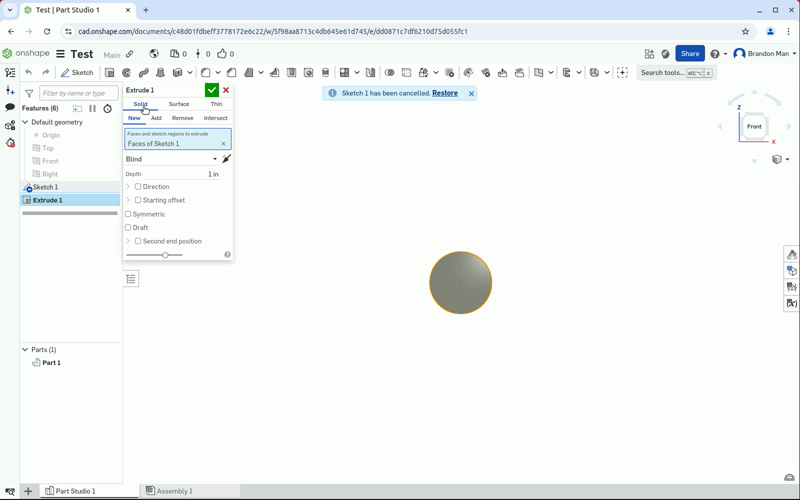
click(143, 106)
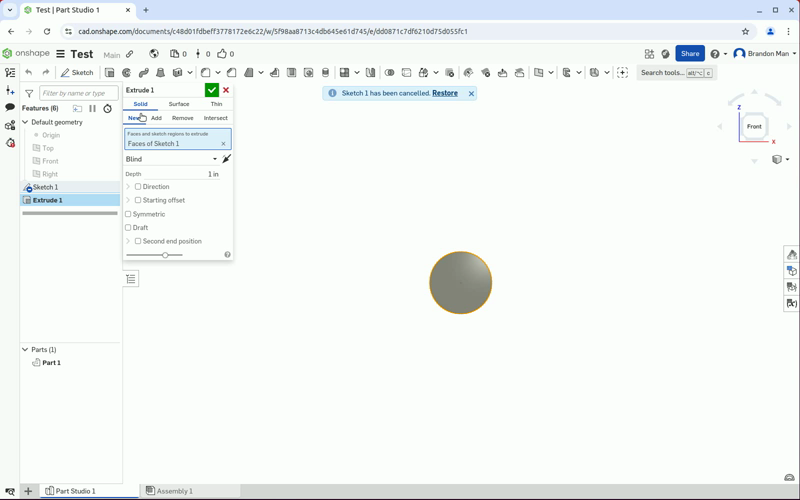
mouse_move(137, 120)
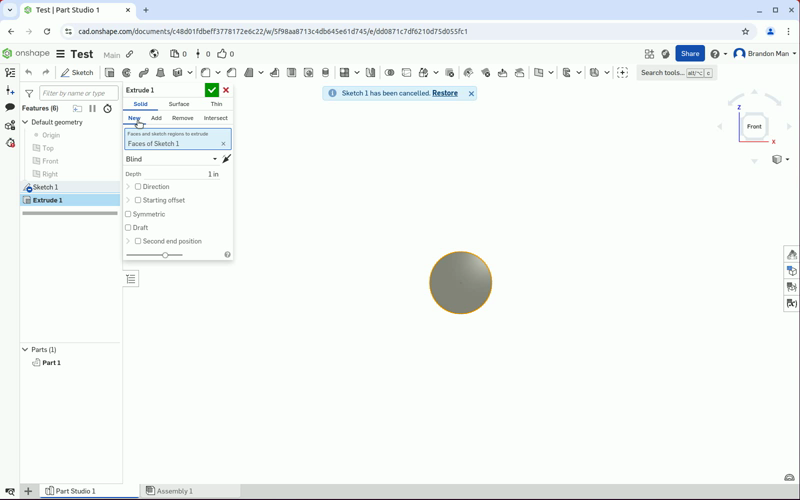
click(137, 120)
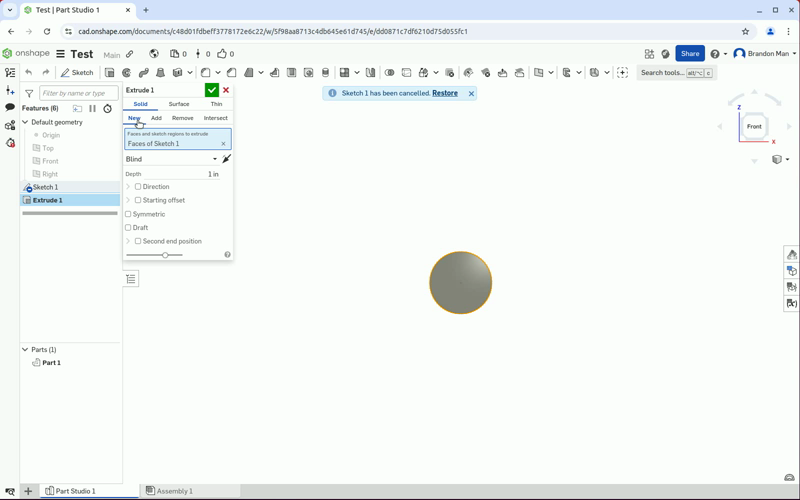
key(tab, 4)
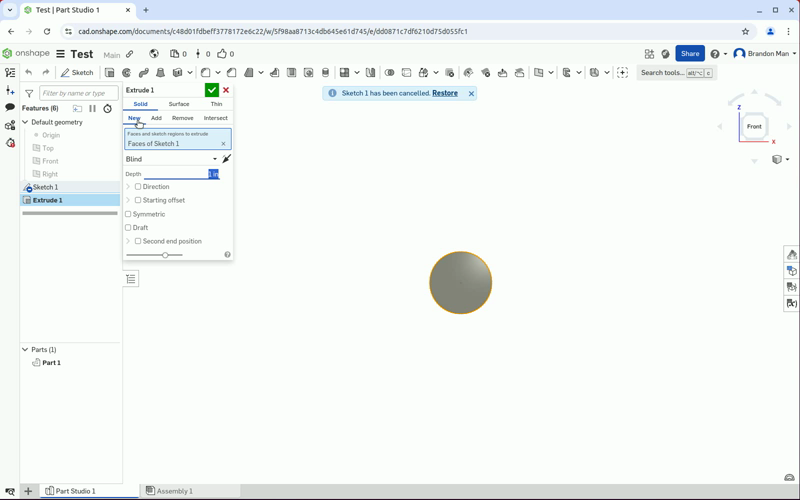
text(17.09)
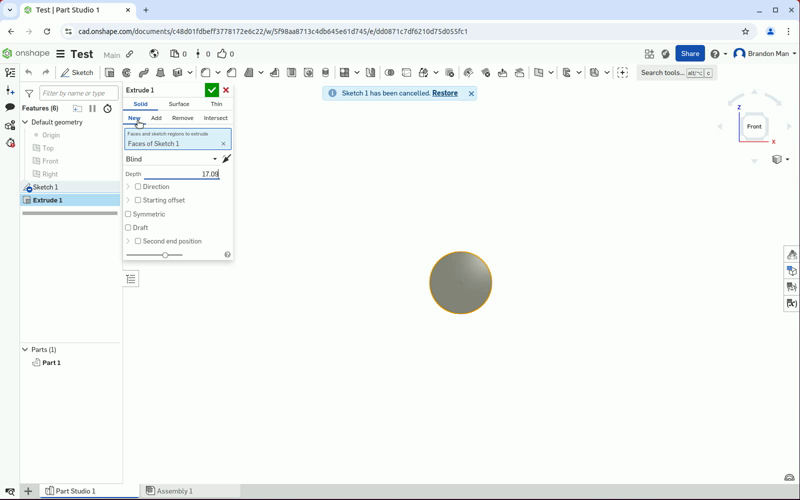
key(enter)
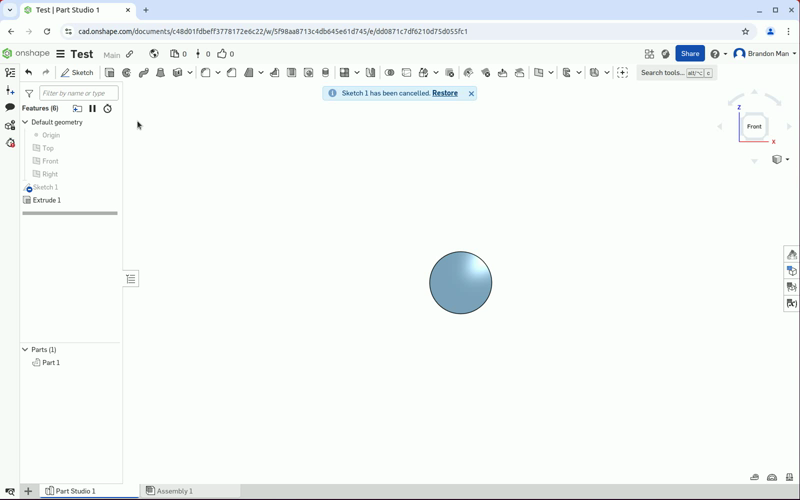
key(shift+h)
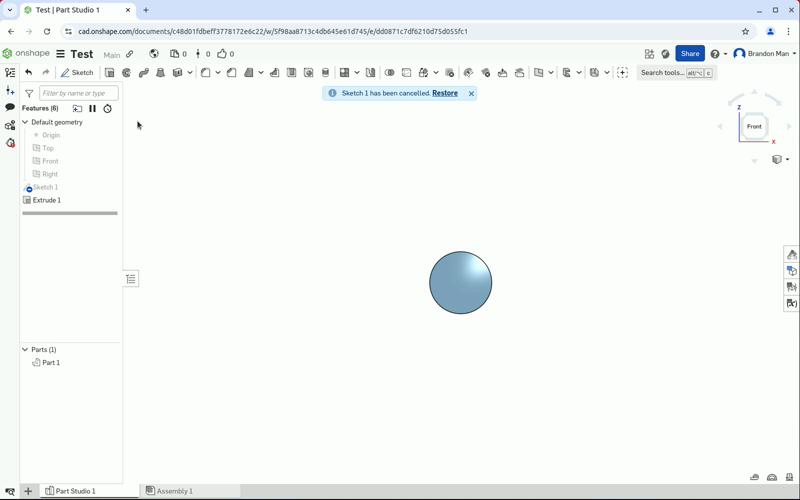
key(shift+h)
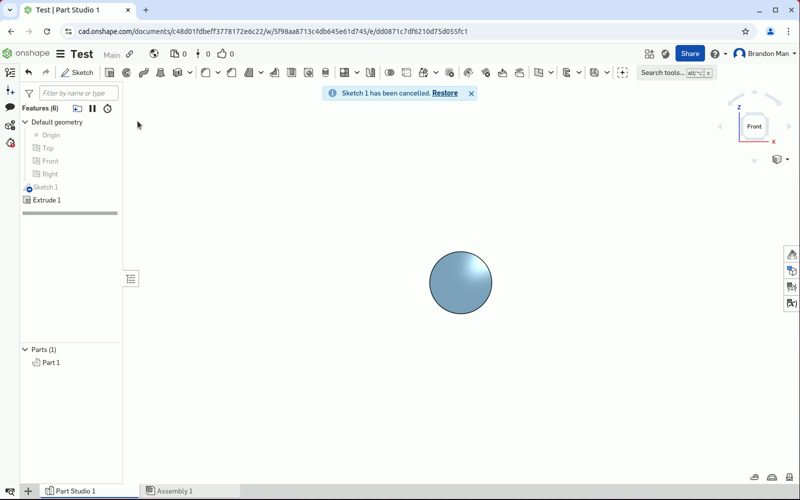
mouse_move(73, 189)
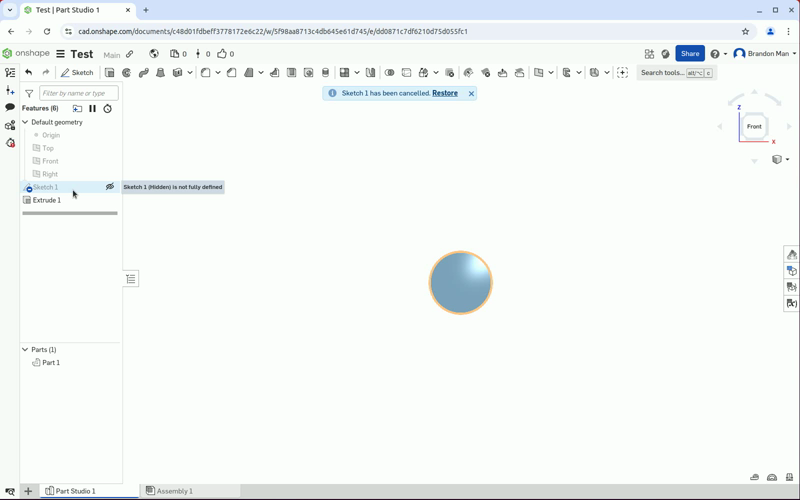
click(73, 189)
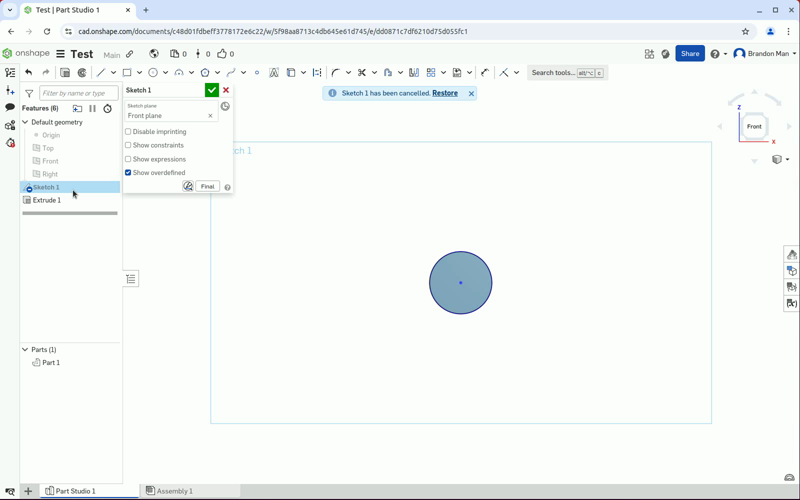
mouse_move(229, 92)
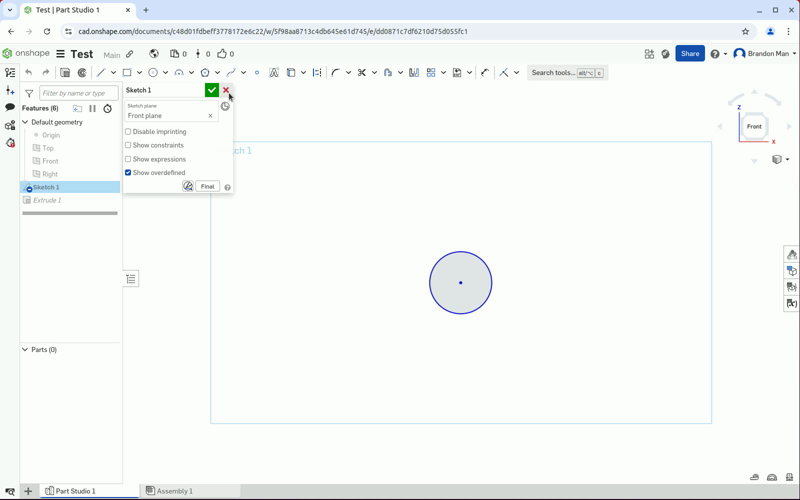
click(229, 92)
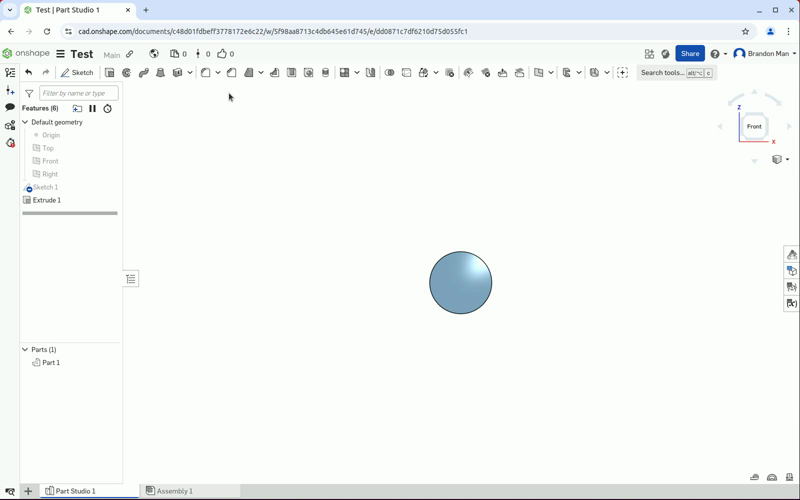
mouse_move(541, 75)
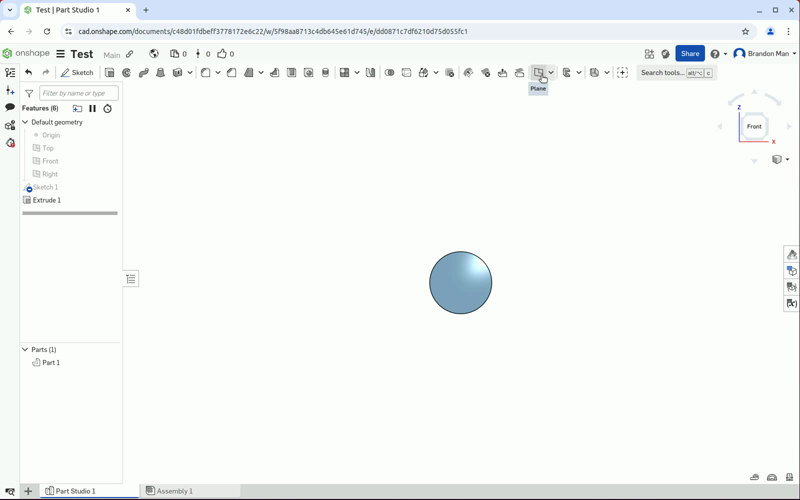
click(541, 75)
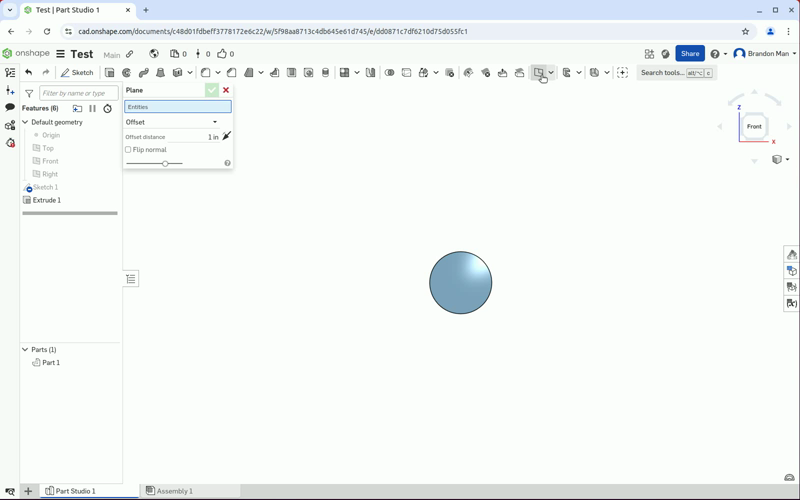
mouse_move(73, 163)
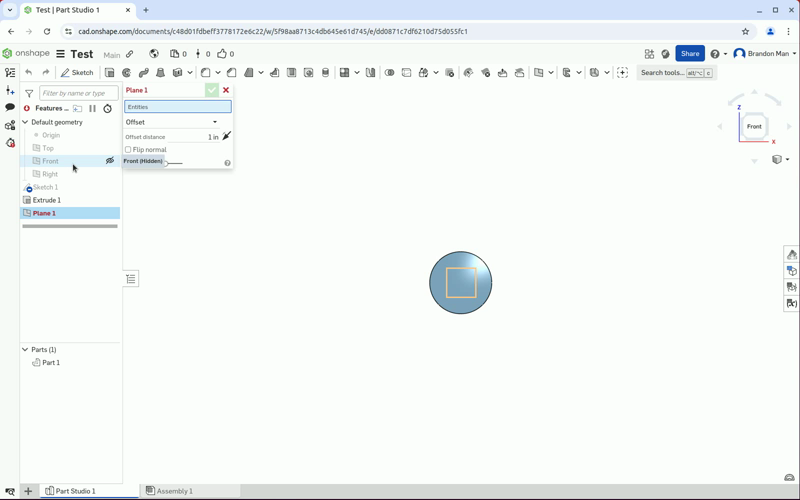
click(73, 163)
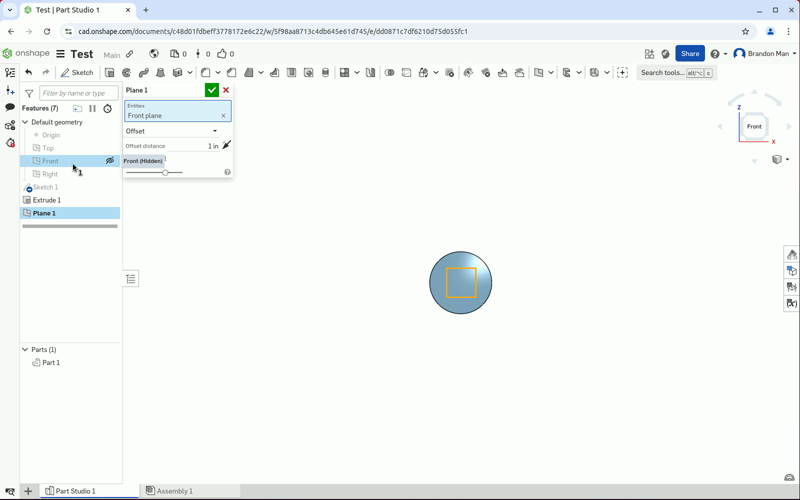
key(tab, 2)
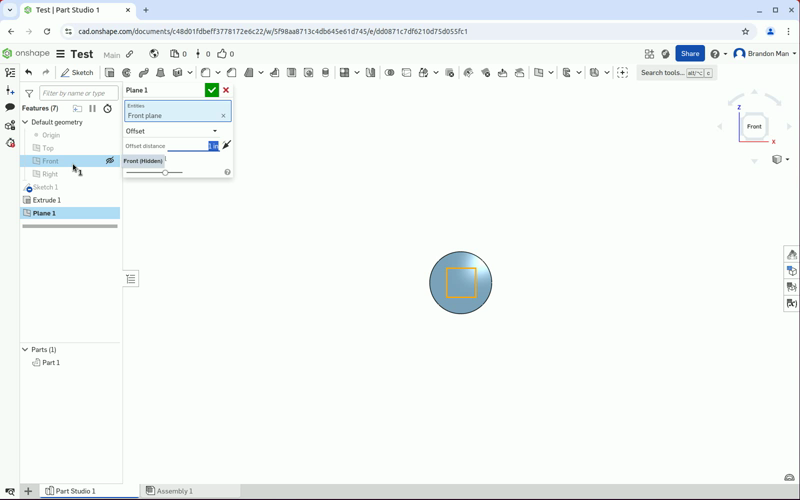
text(17.1)
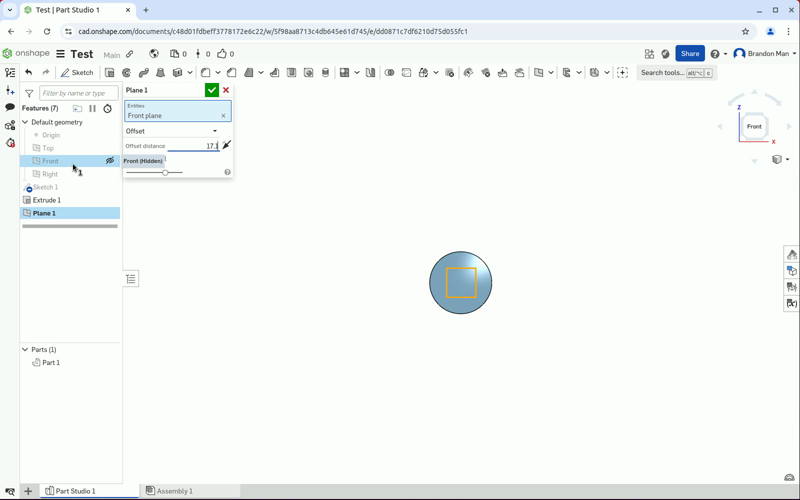
key(enter, 2)
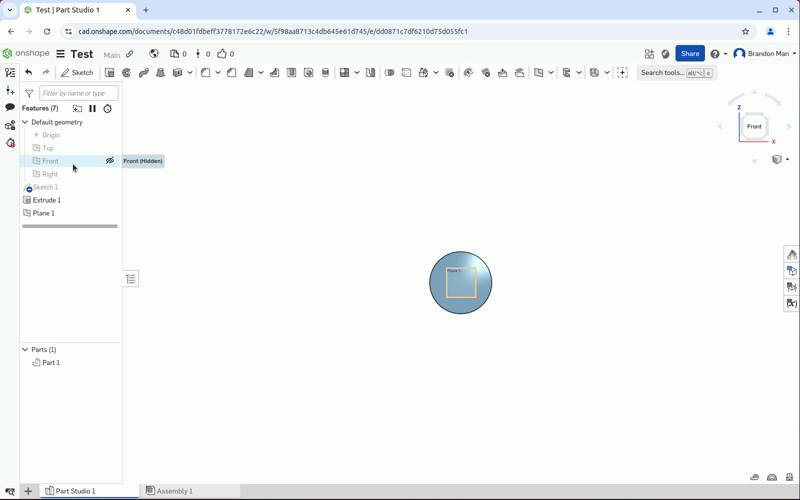
key(shift+s)
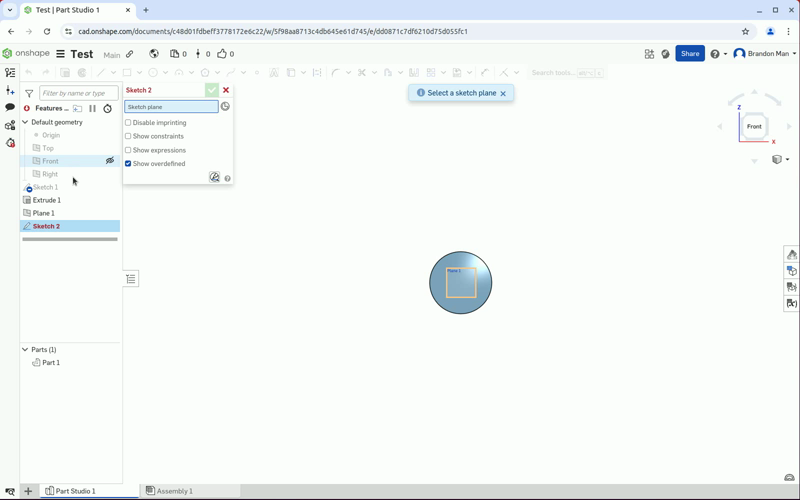
mouse_move(73, 215)
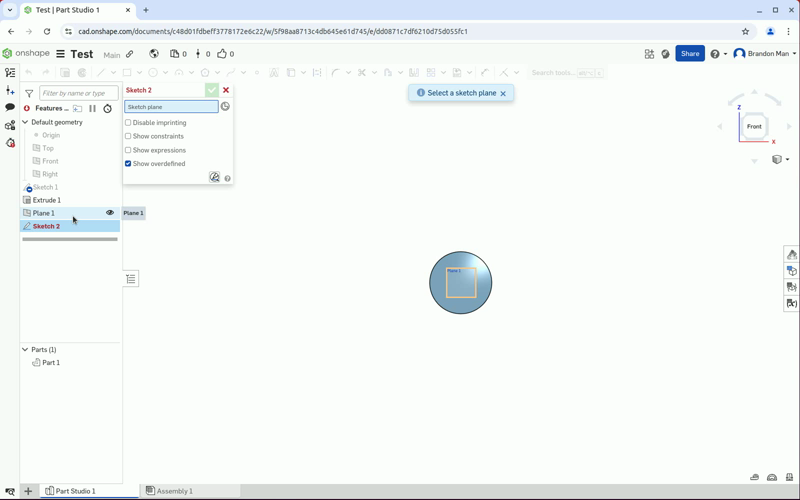
click(73, 215)
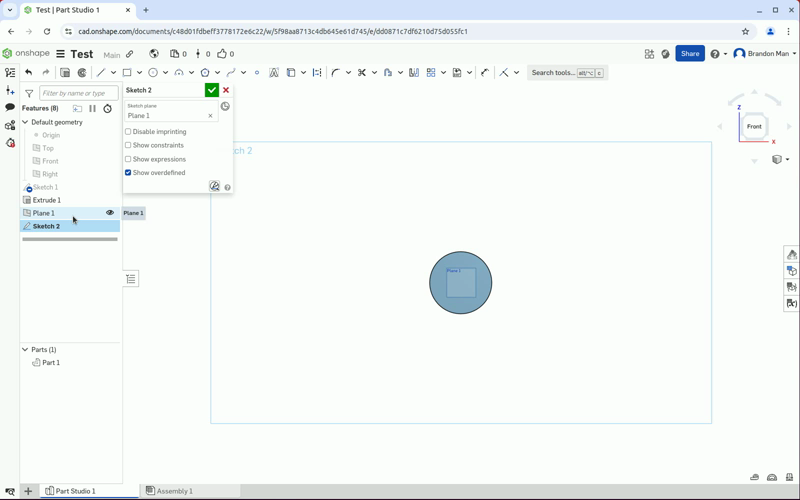
mouse_move(73, 352)
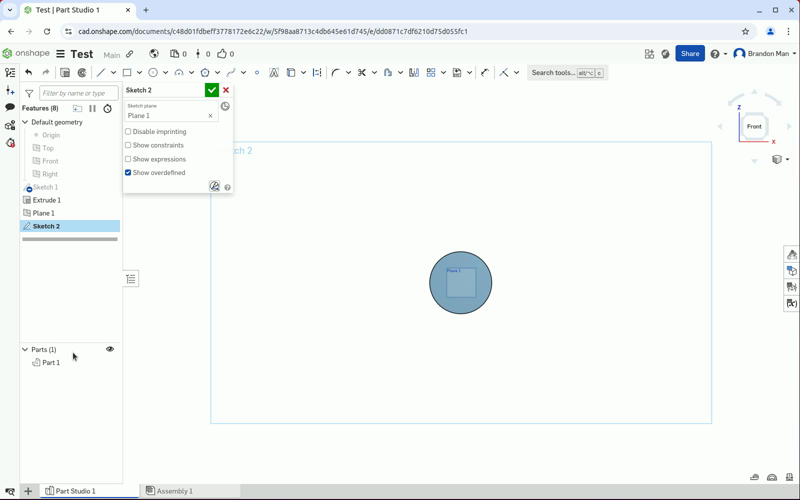
key(y)
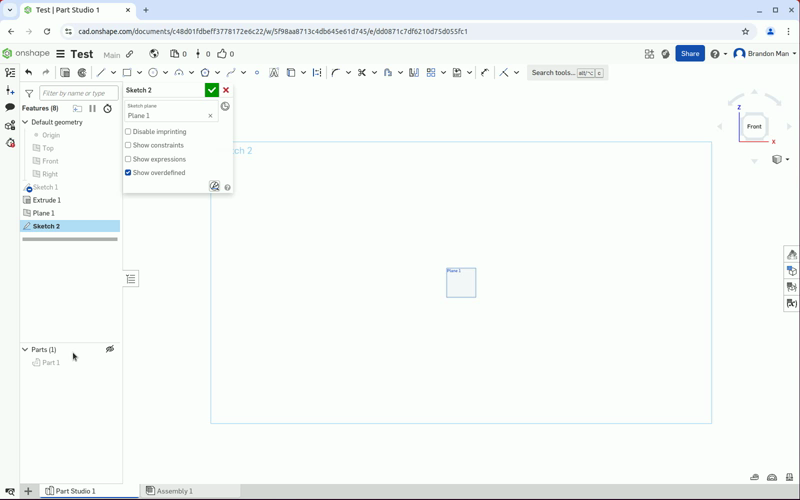
key(c)
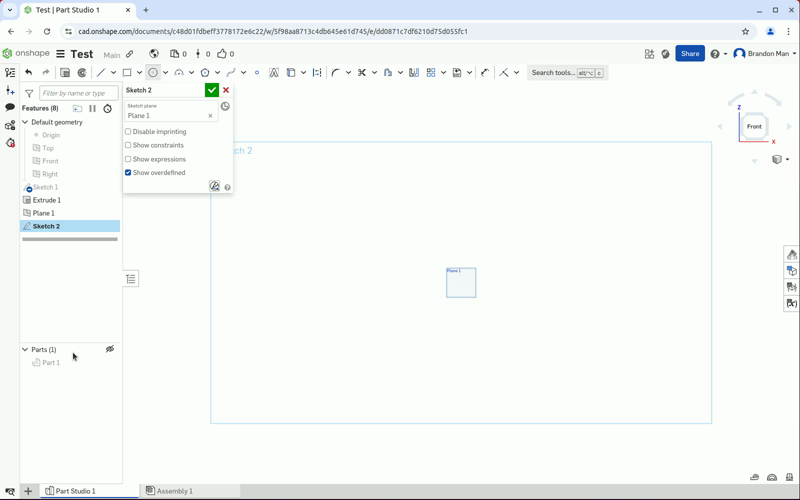
key_down(shift)
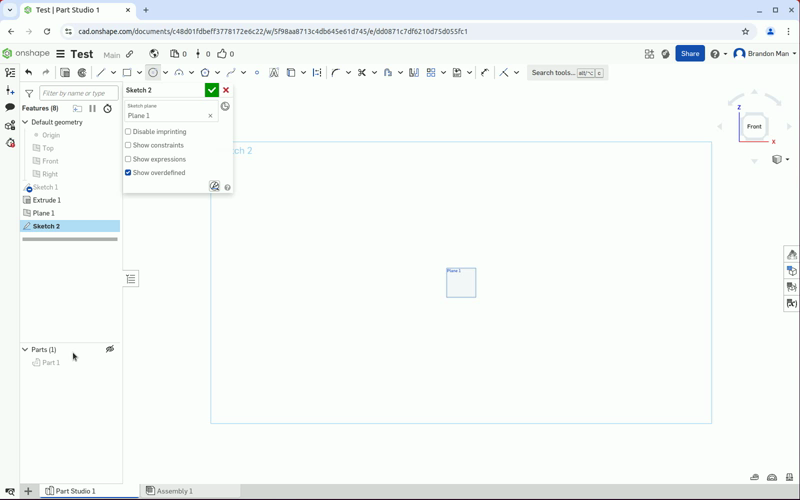
mouse_move(461, 282)
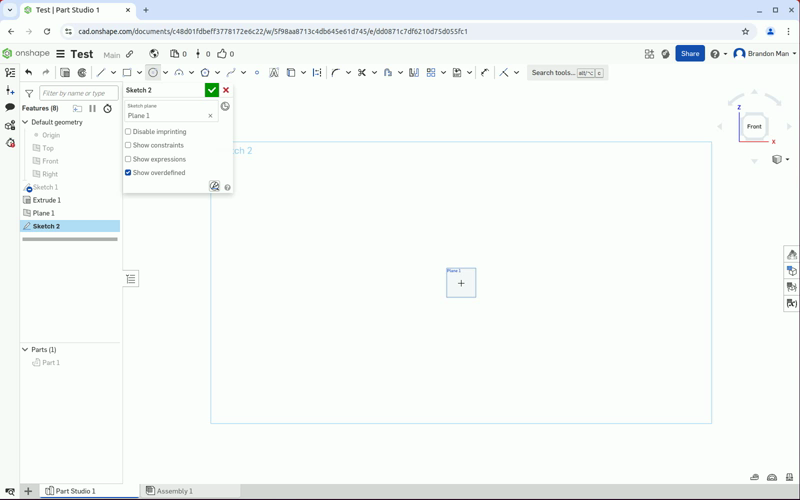
click(461, 282)
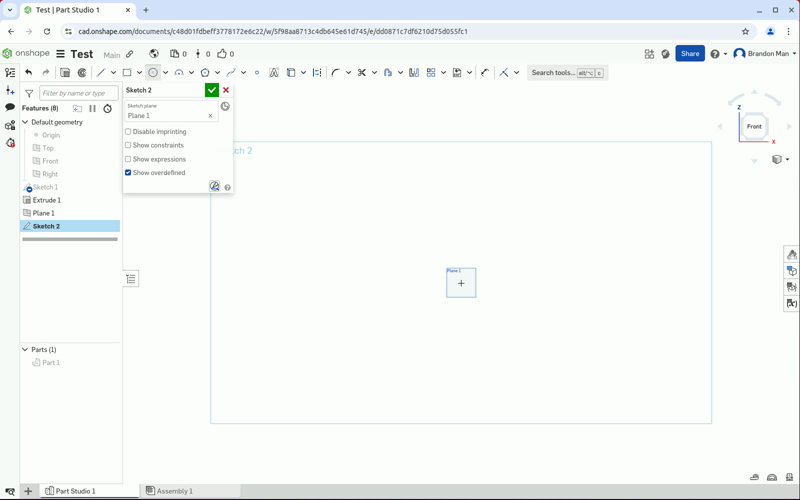
key_up(shift)
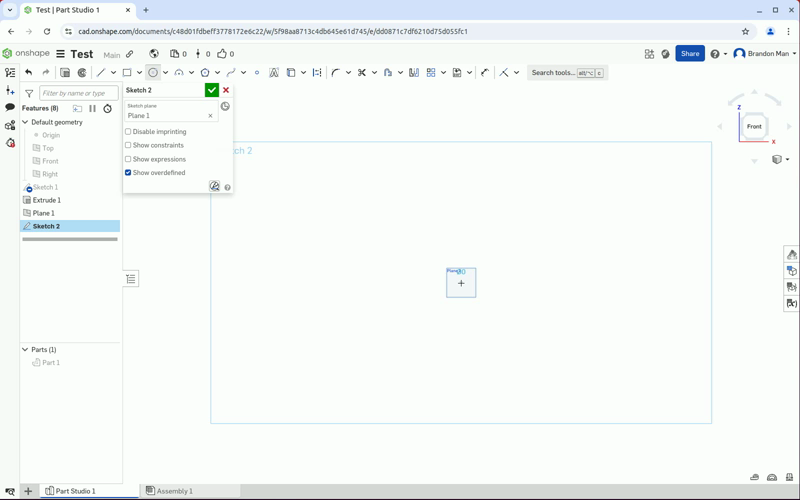
mouse_move(482, 282)
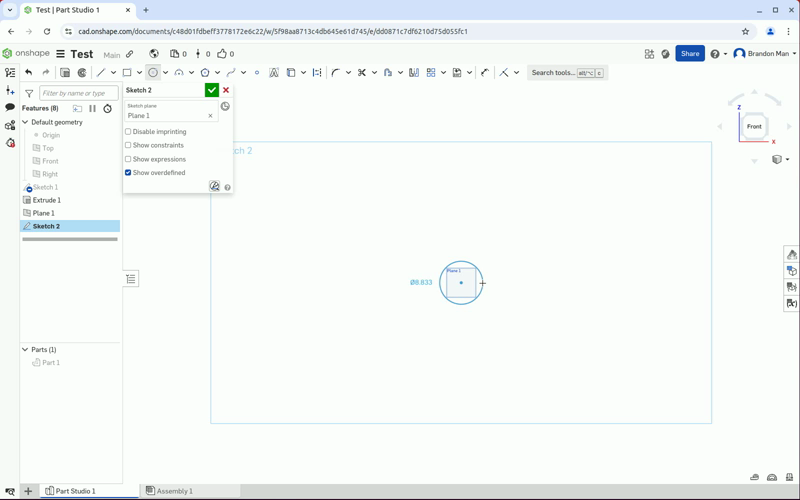
click(482, 282)
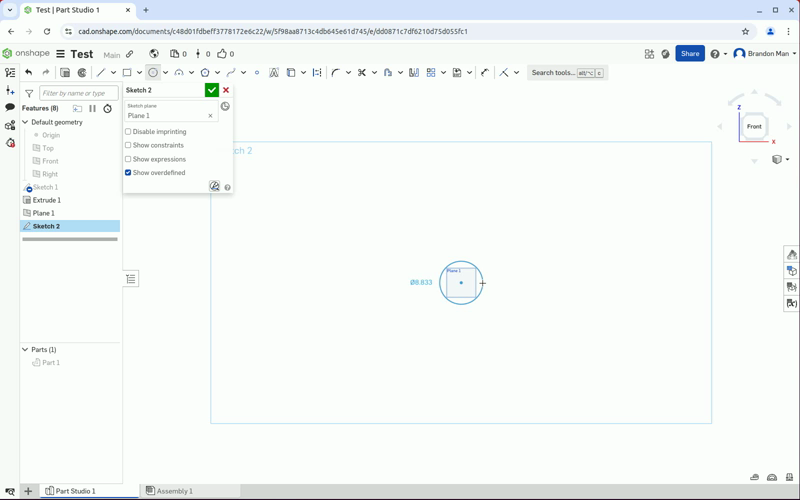
key(esc)
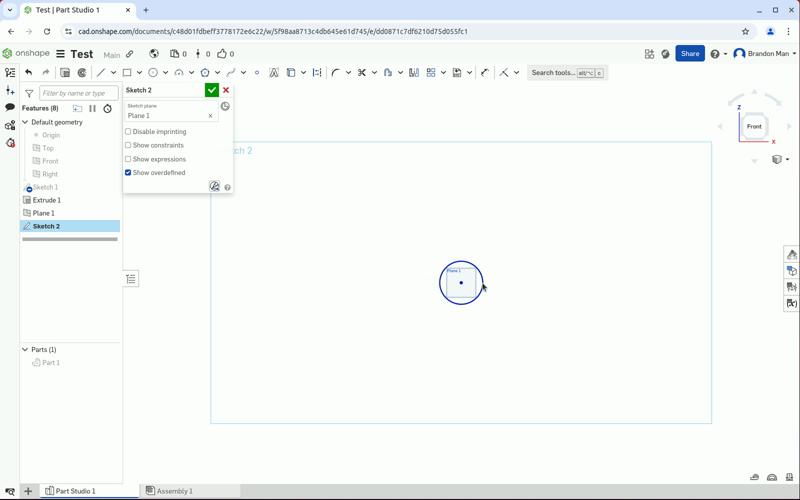
mouse_move(472, 277)
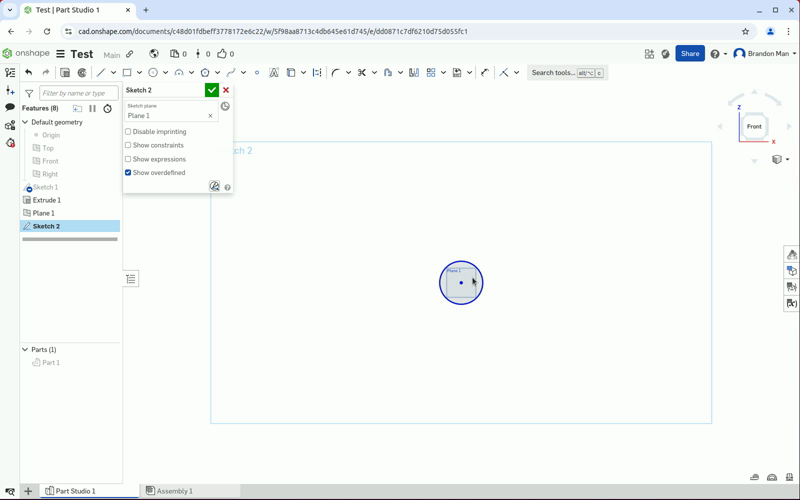
scroll(6)
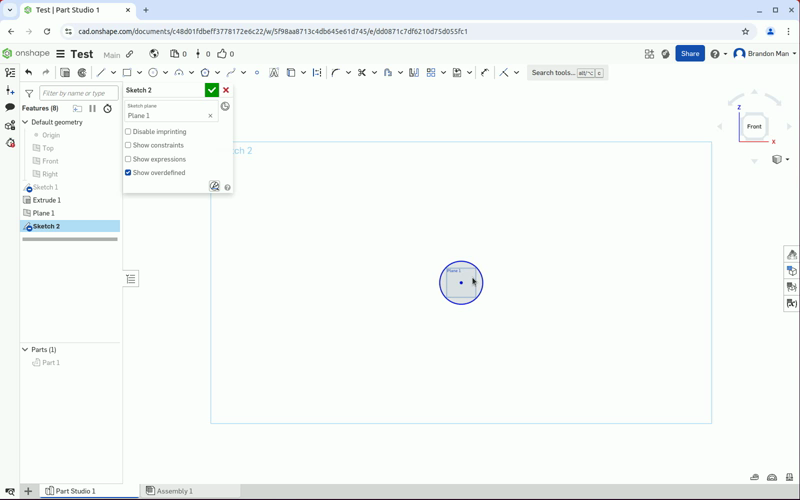
scroll(6)
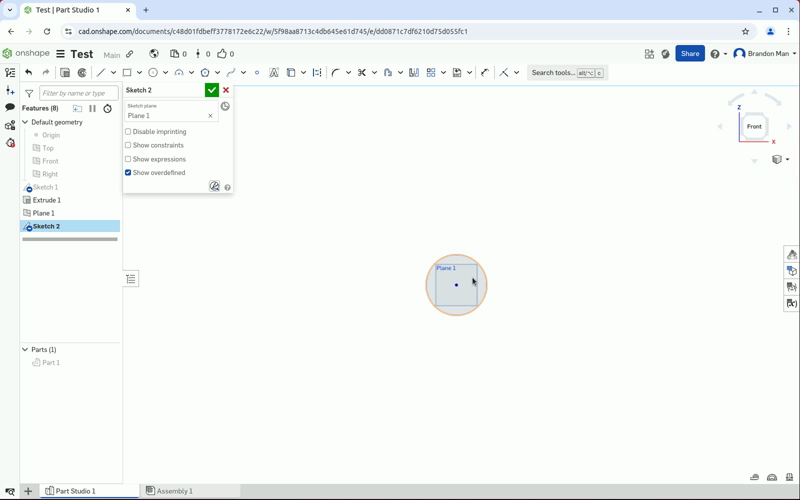
scroll(6)
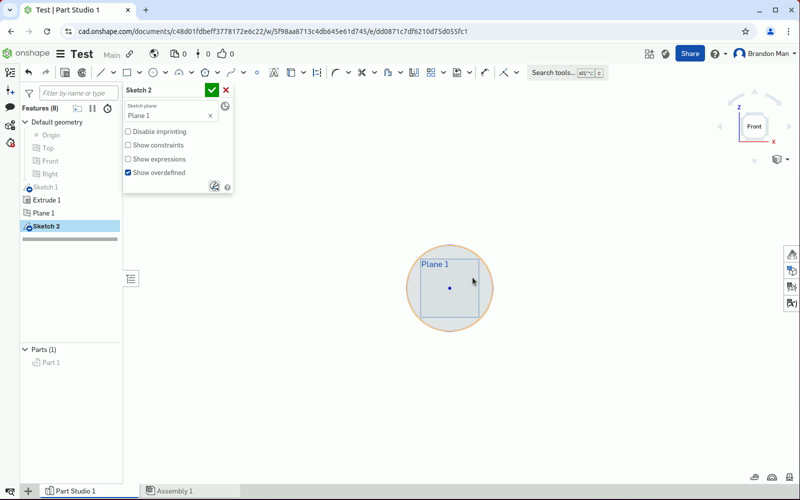
scroll(6)
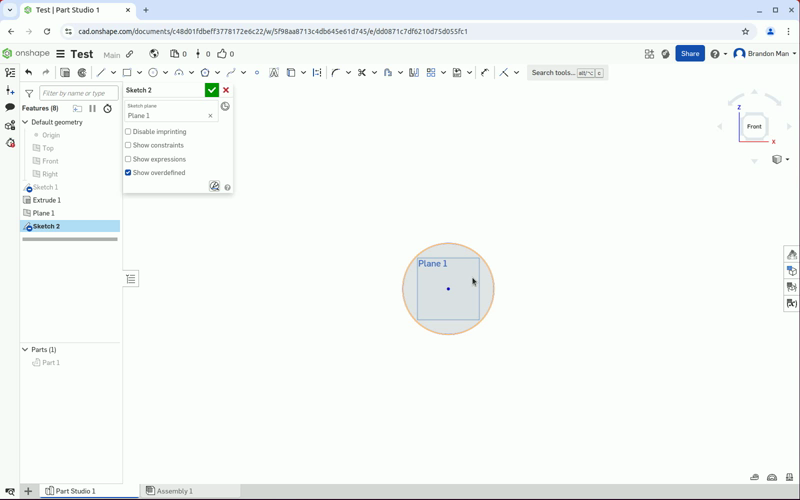
scroll(6)
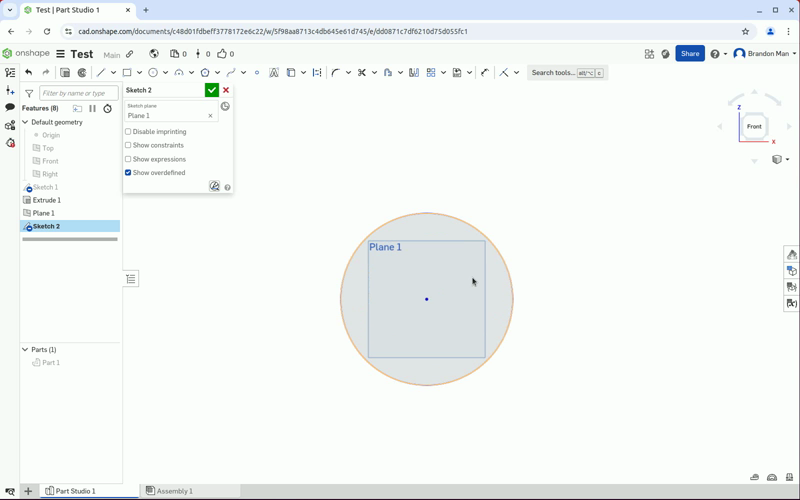
scroll(6)
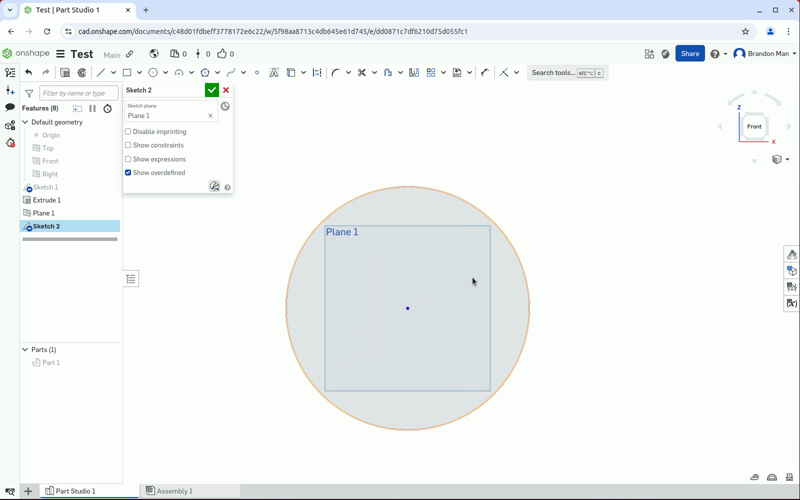
scroll(6)
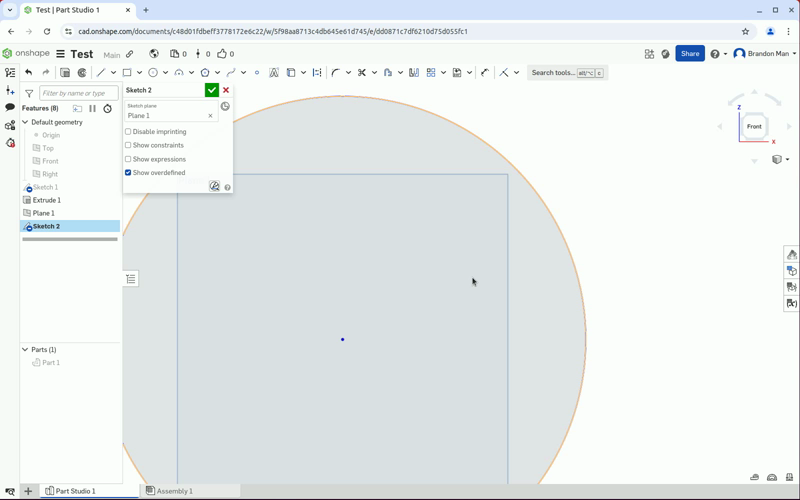
click(472, 277)
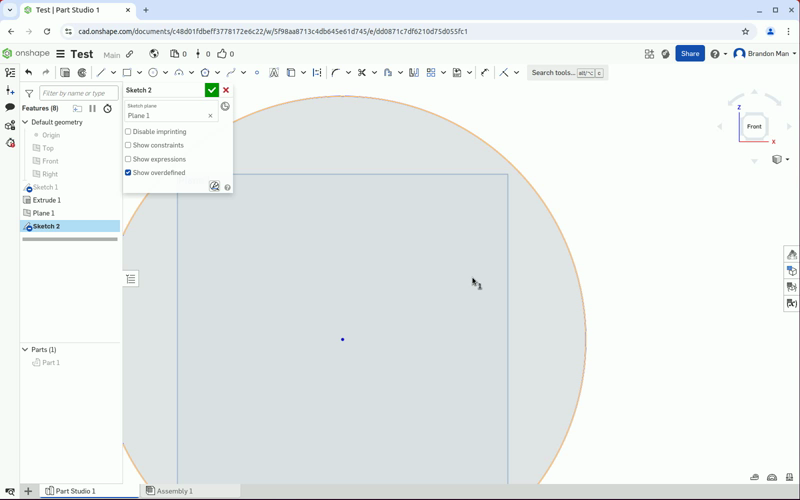
scroll(-6)
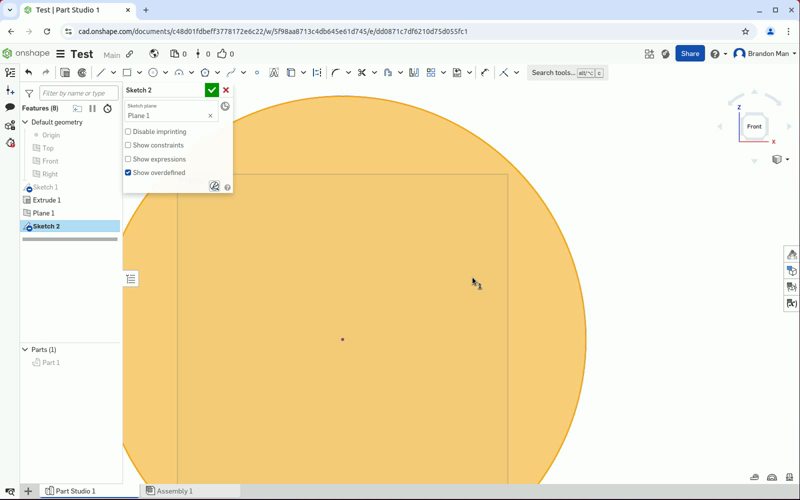
scroll(-6)
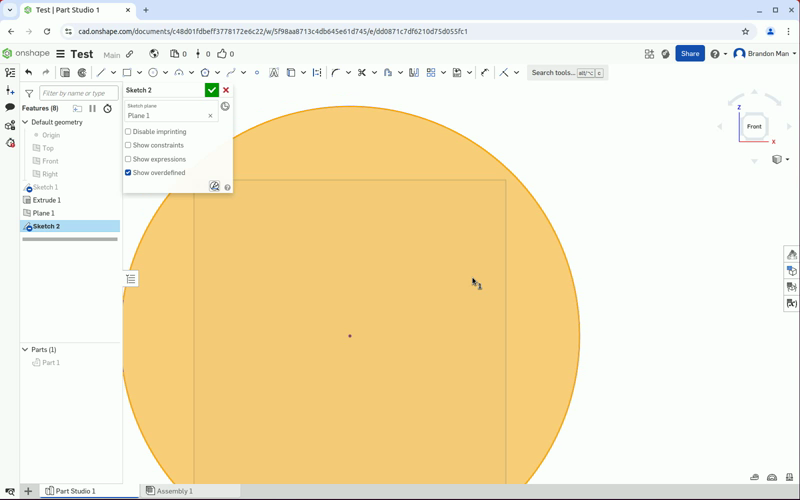
scroll(-6)
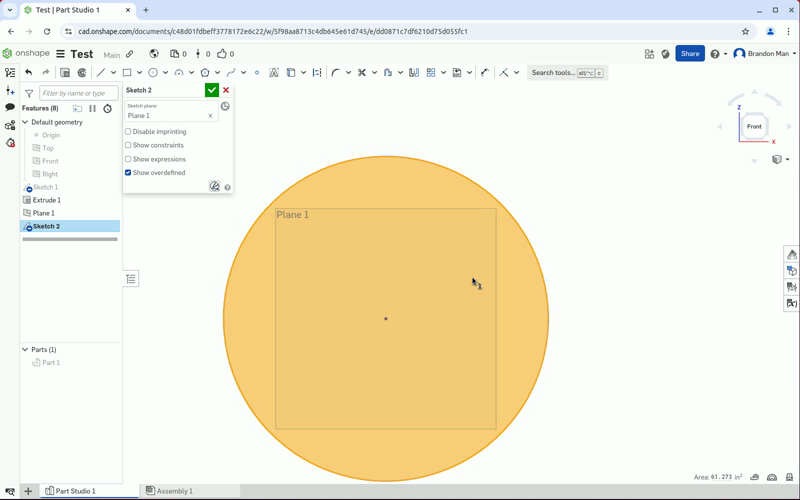
scroll(-6)
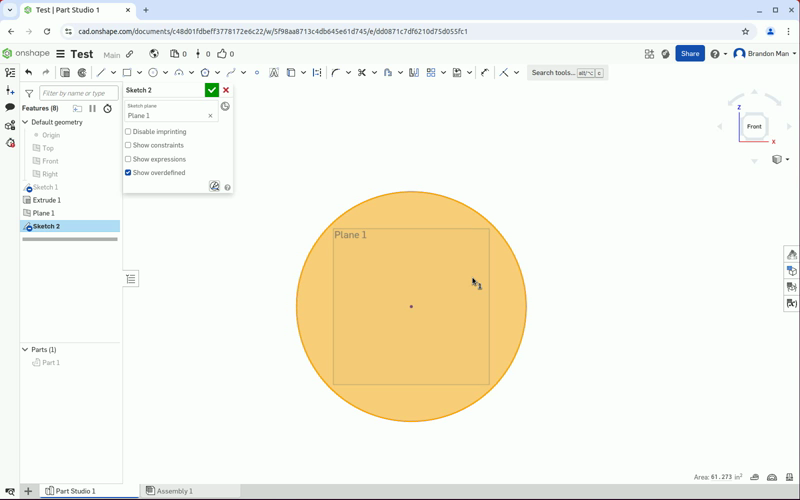
scroll(-6)
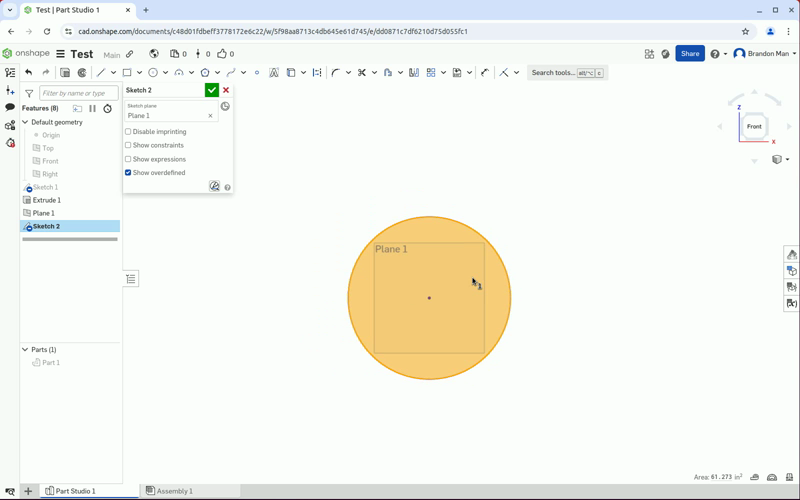
scroll(-6)
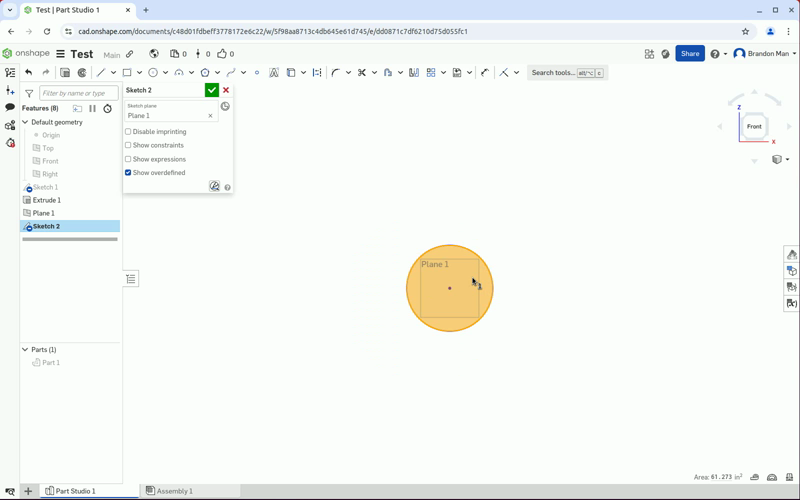
scroll(-6)
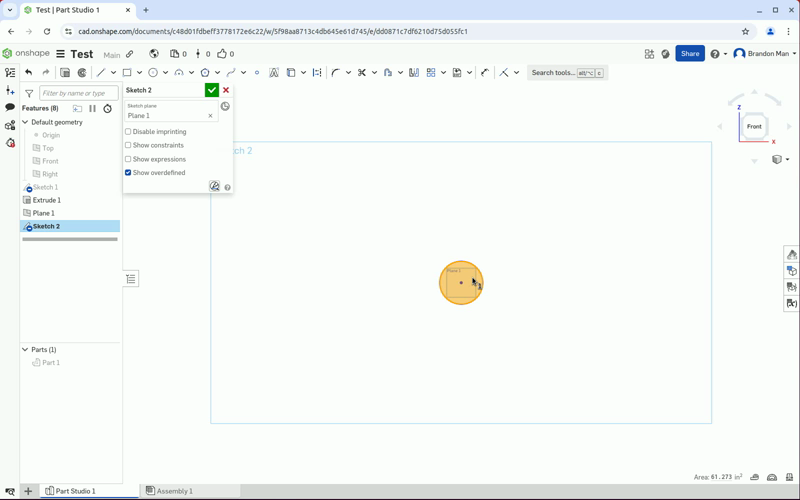
mouse_move(73, 352)
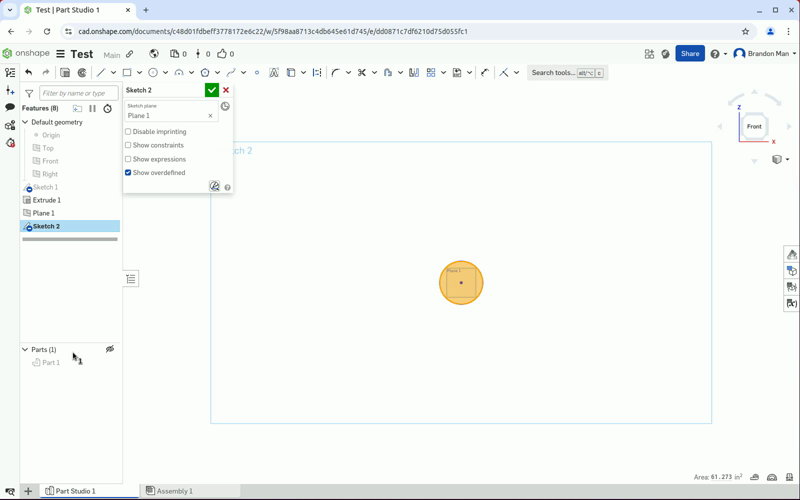
key(shift+y)
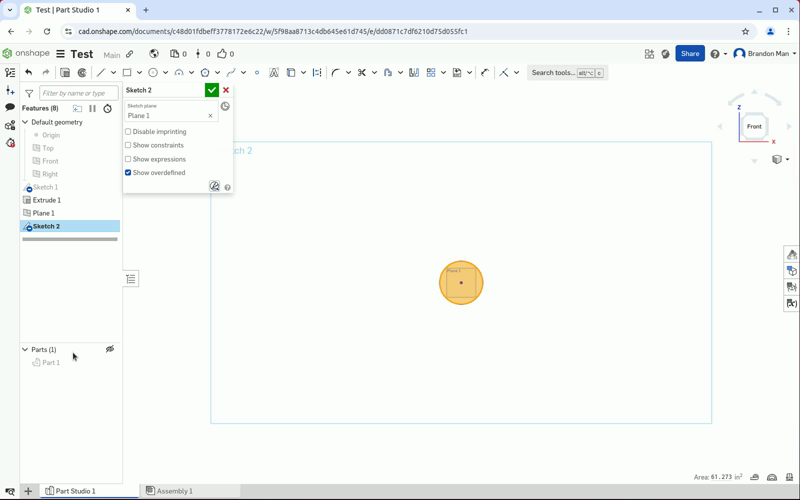
key(shift+e)
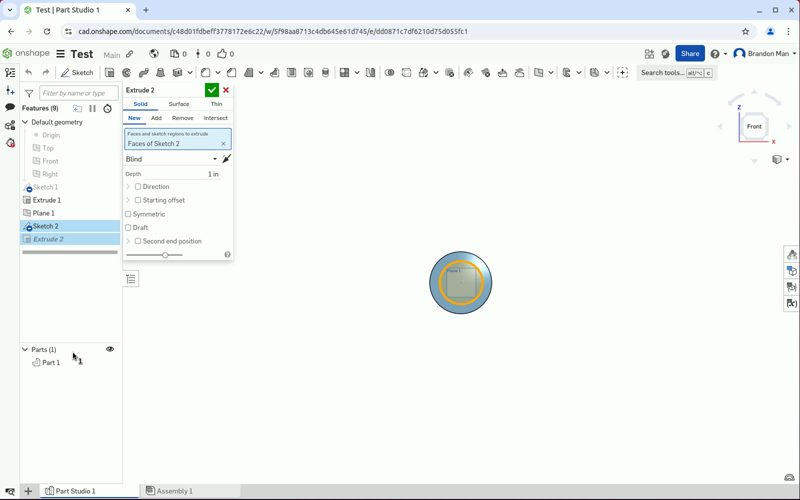
mouse_move(143, 106)
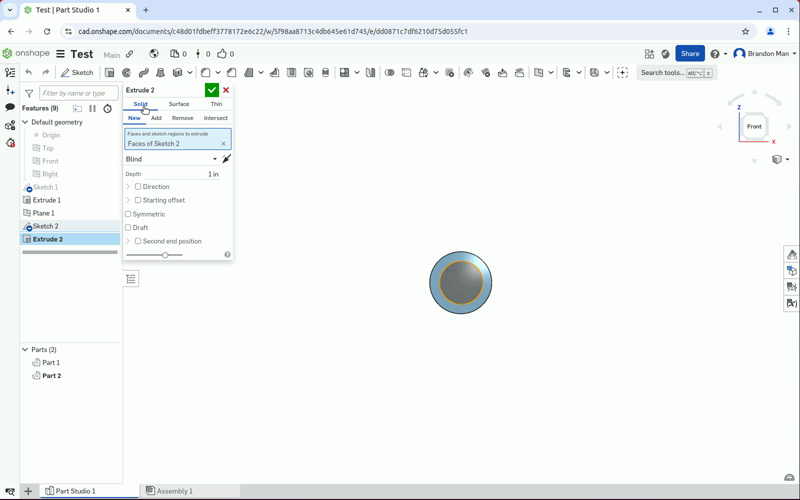
click(143, 106)
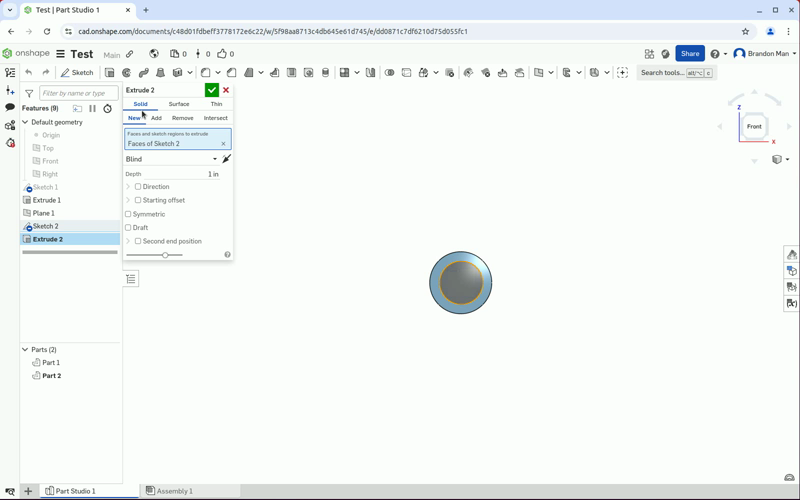
mouse_move(137, 120)
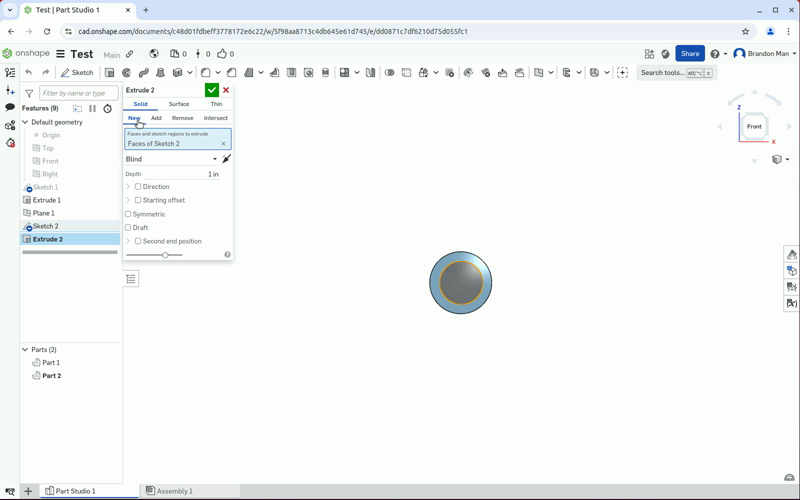
click(137, 120)
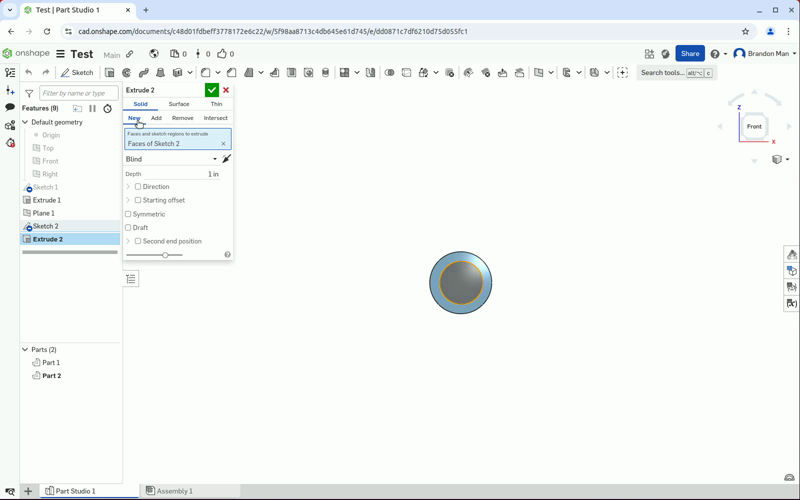
key(tab, 4)
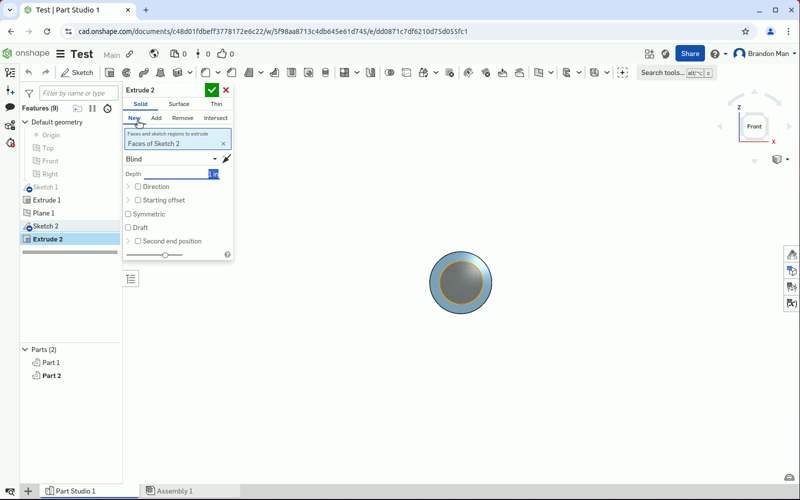
text(1.685)
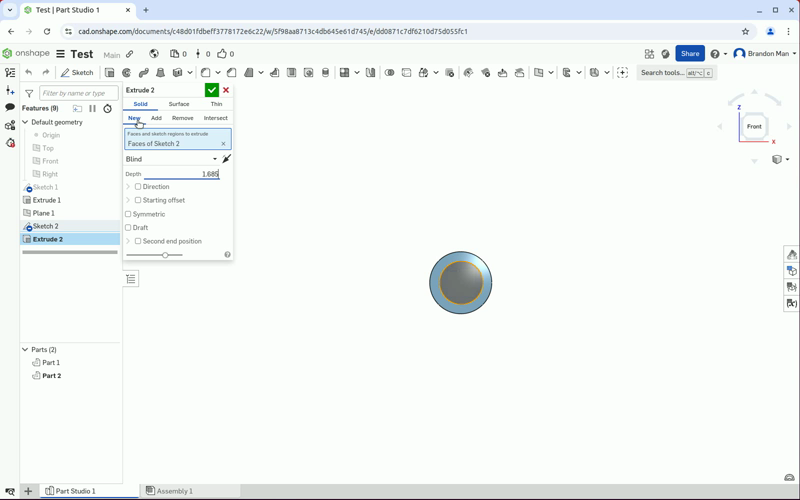
key(enter)
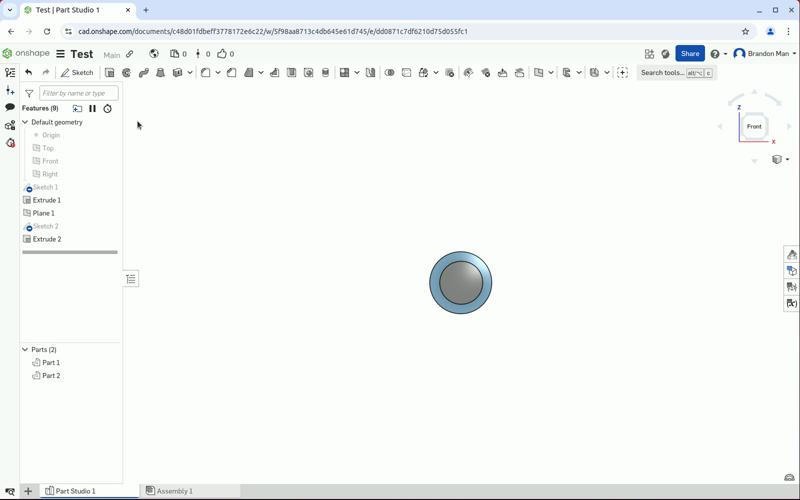
key(shift+h)
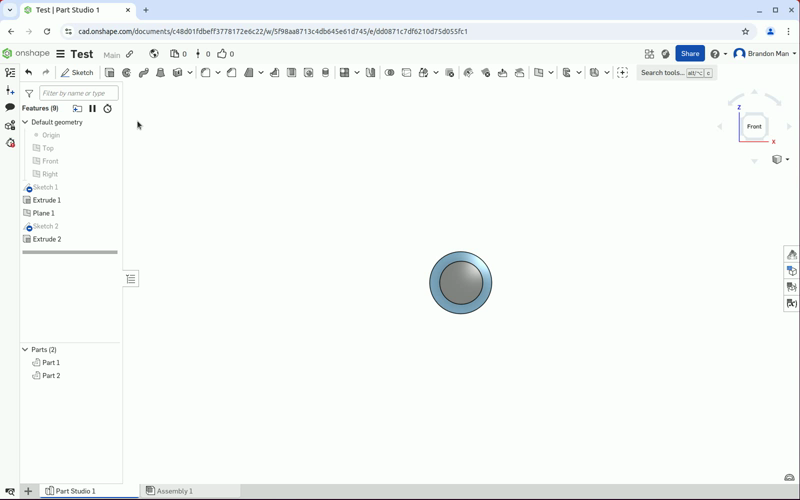
key(shift+h)
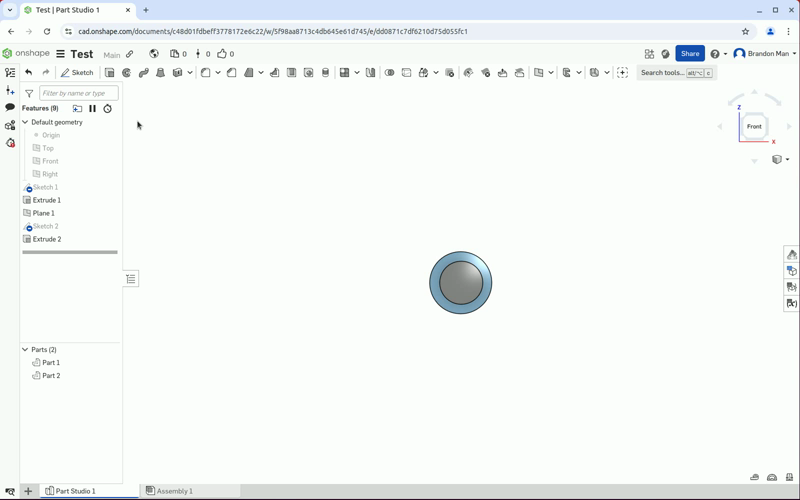
mouse_move(73, 189)
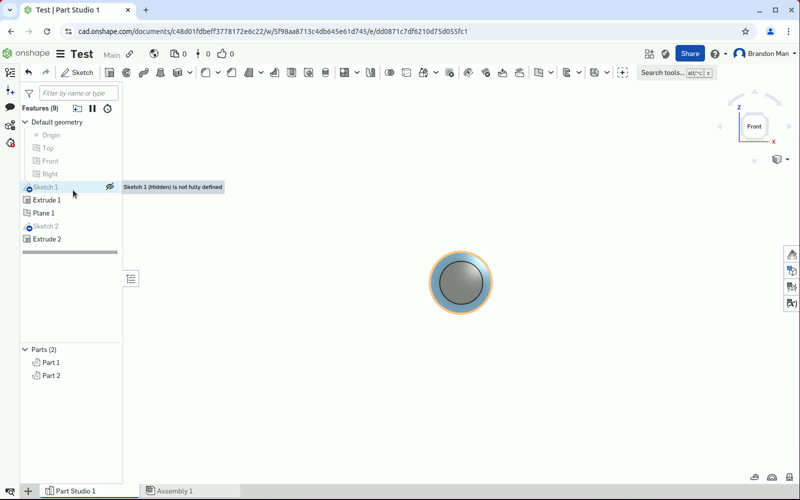
click(73, 189)
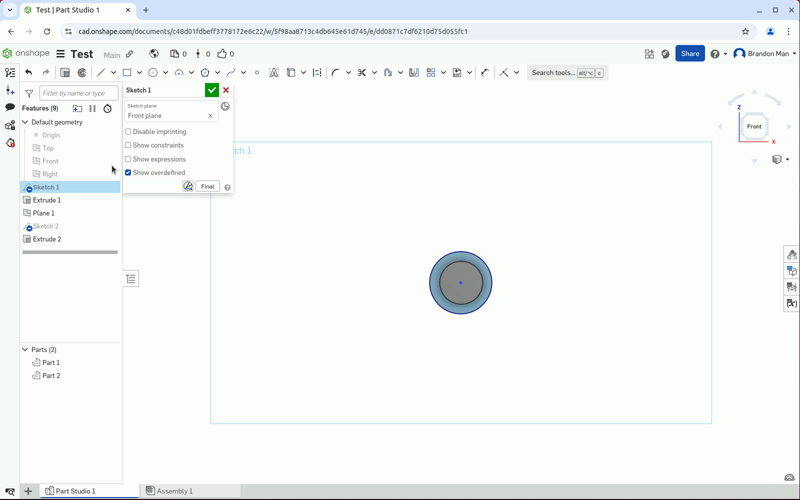
mouse_move(229, 92)
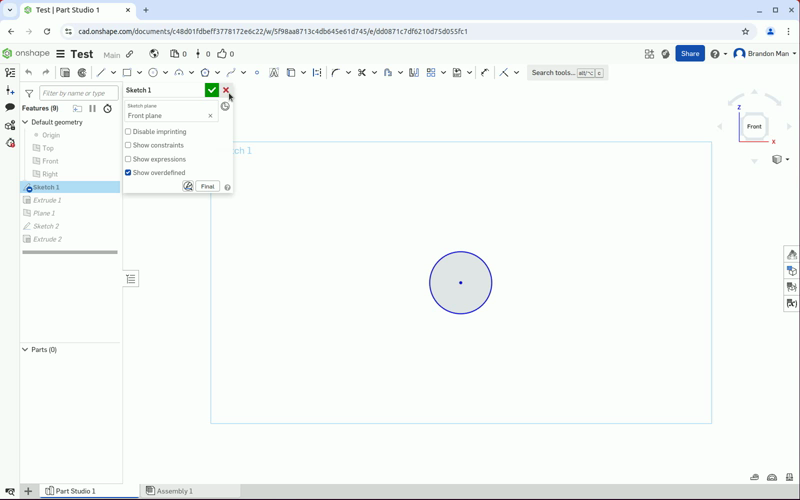
click(229, 92)
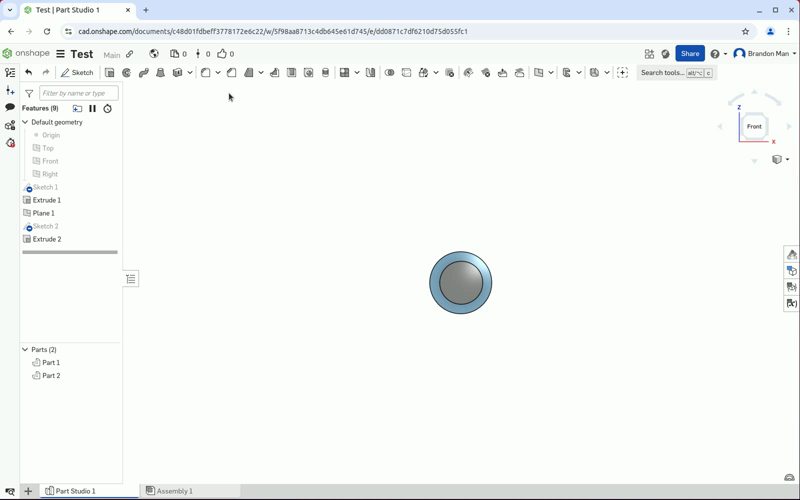
mouse_move(541, 75)
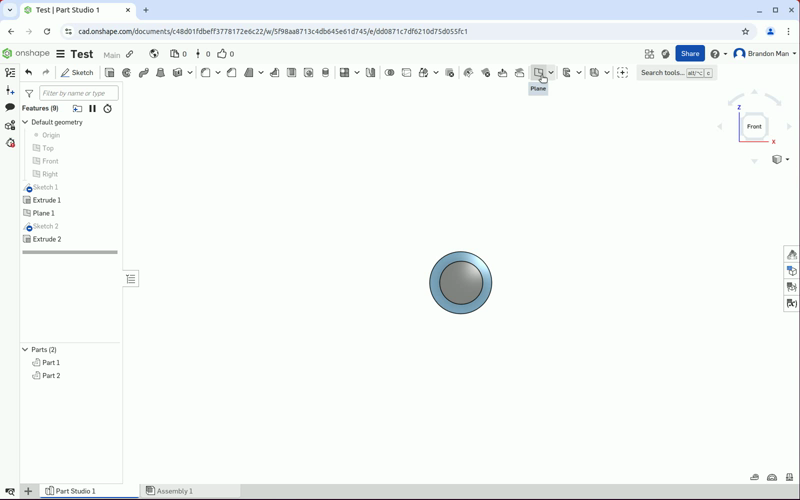
click(541, 75)
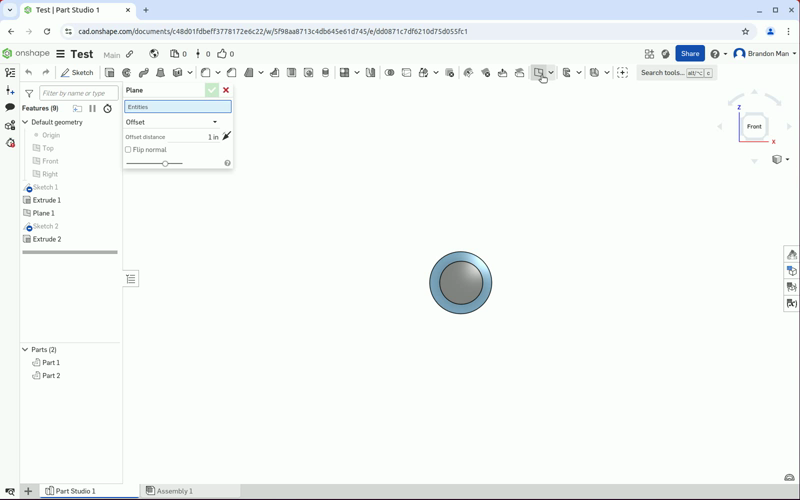
mouse_move(73, 163)
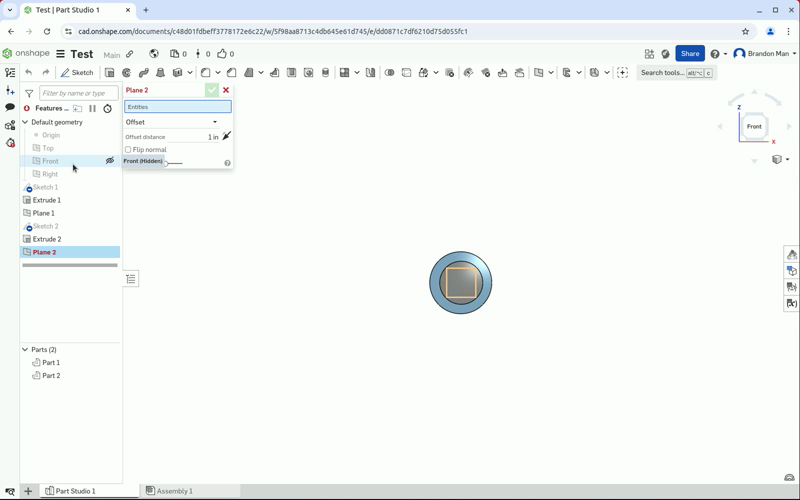
click(73, 163)
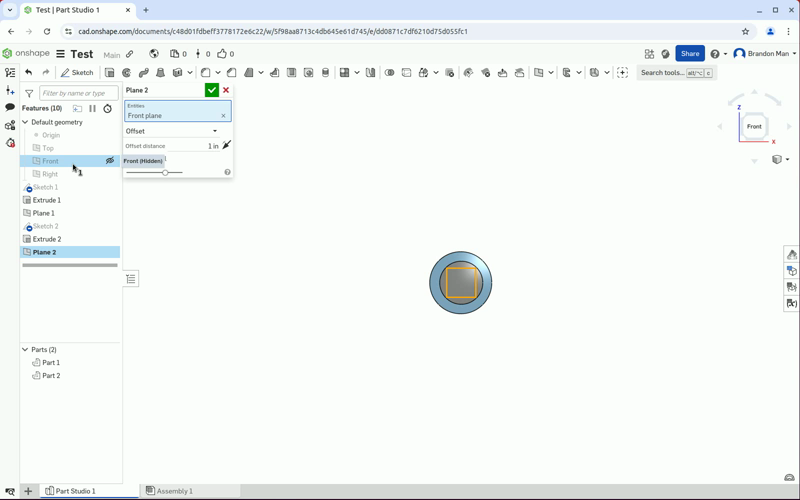
key(tab, 2)
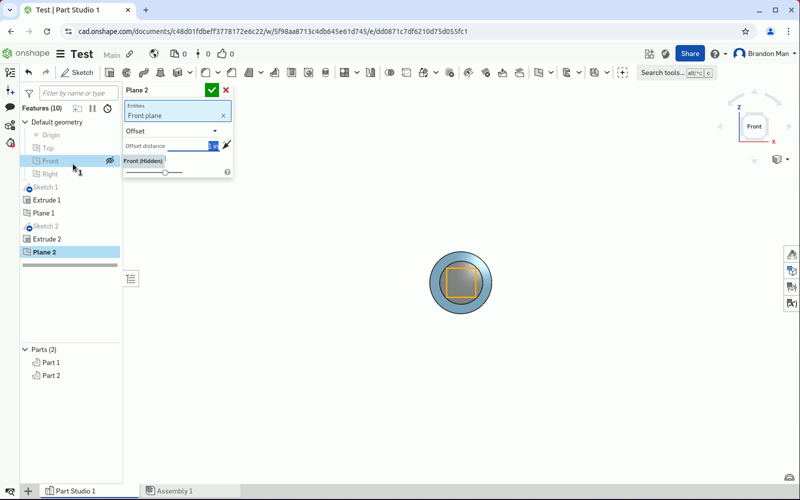
text(18.764)
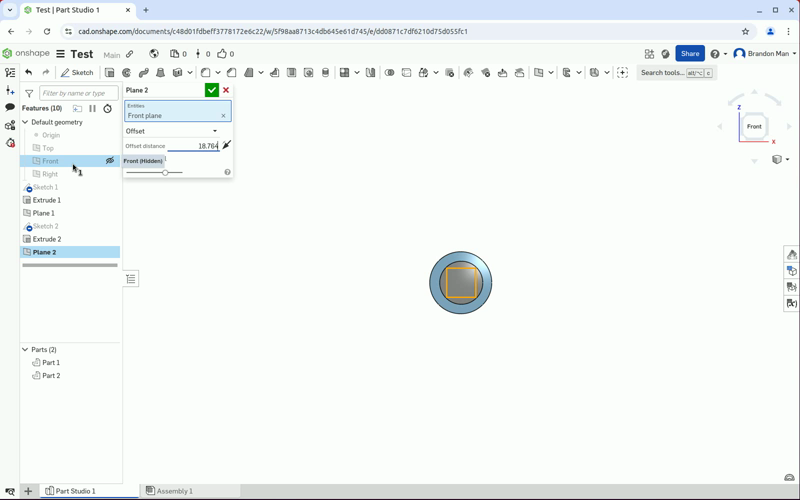
key(enter, 2)
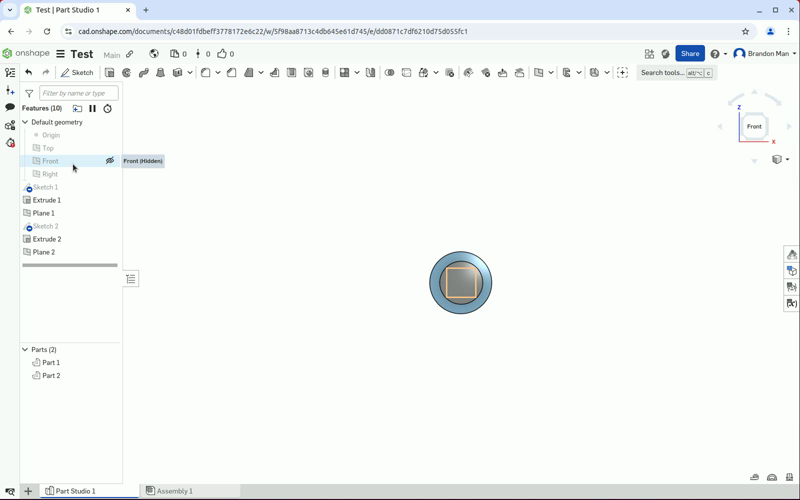
key(shift+s)
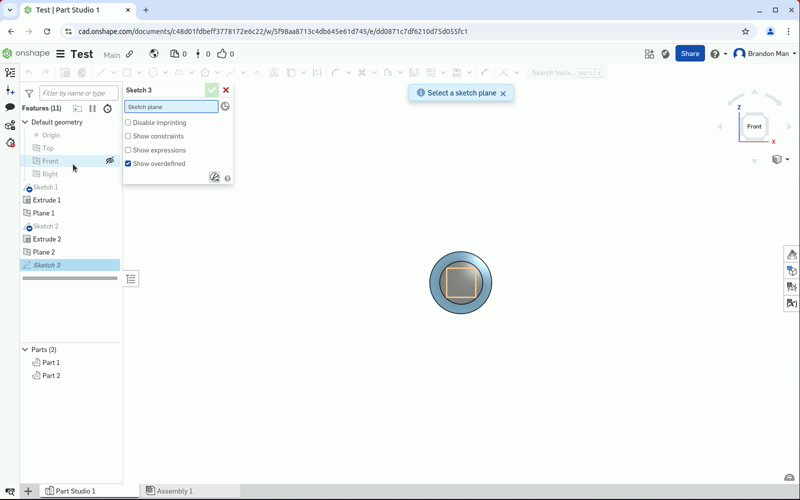
mouse_move(73, 254)
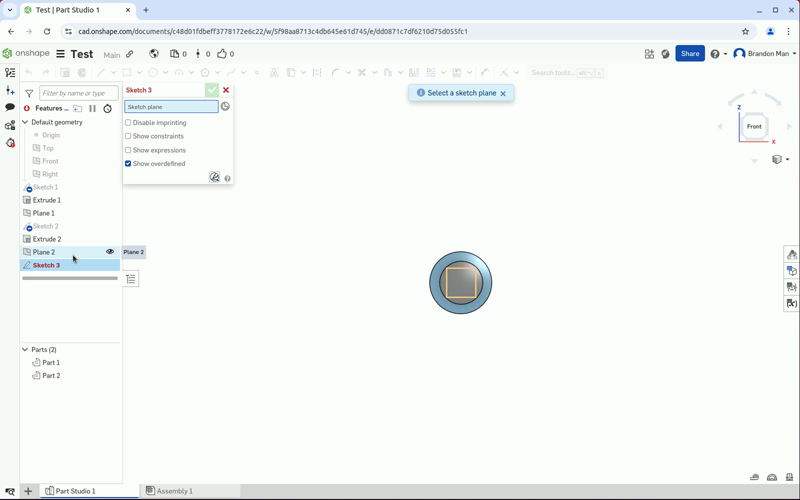
click(73, 254)
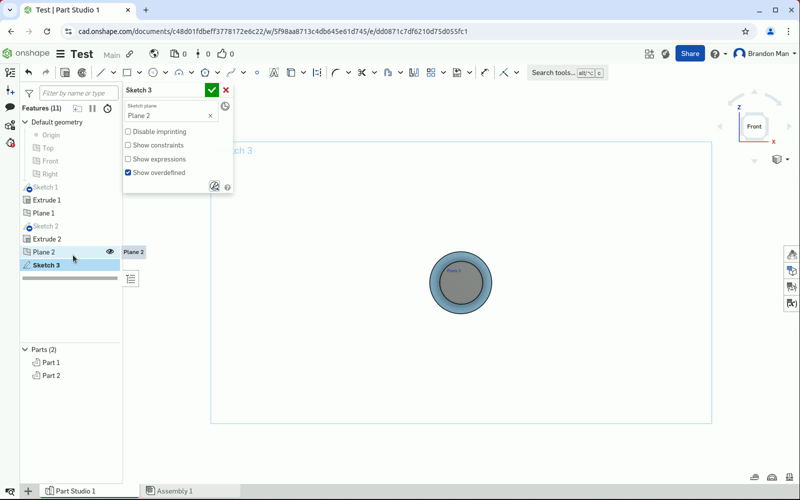
mouse_move(73, 352)
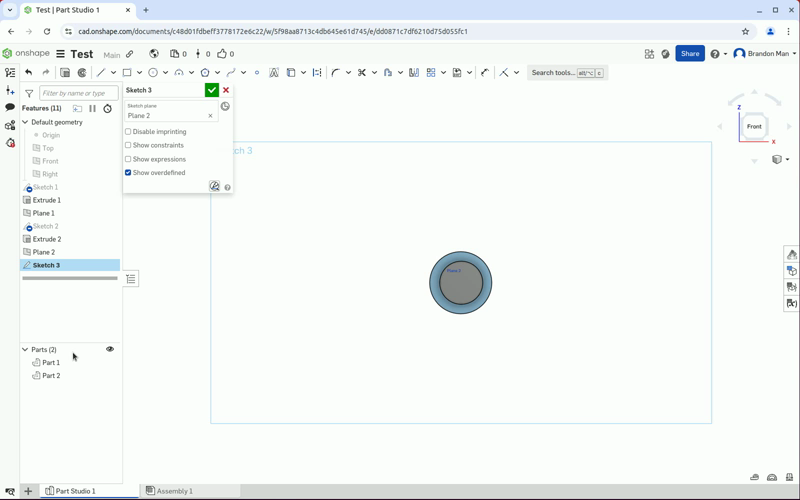
key(y)
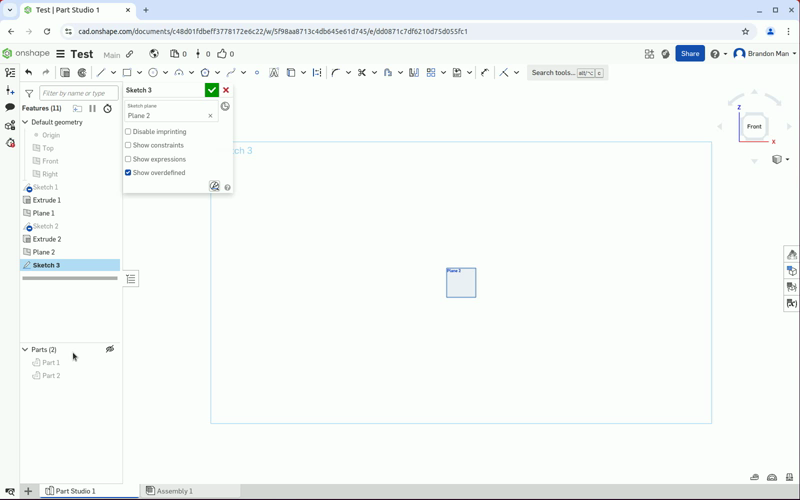
key(c)
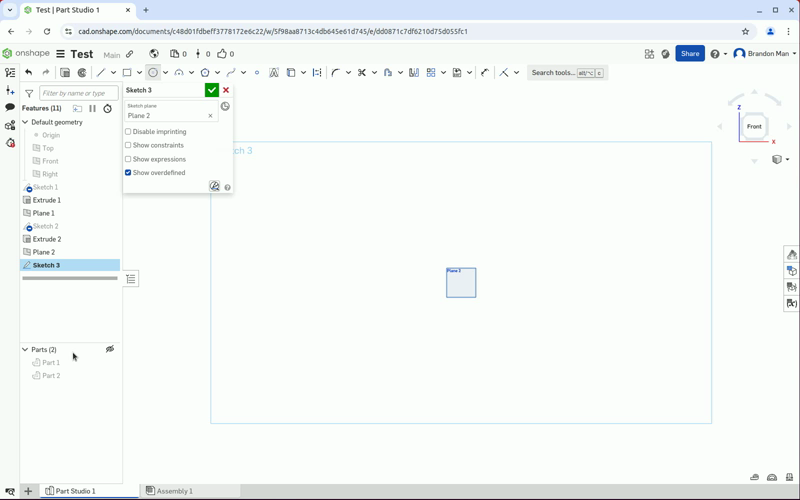
key_down(shift)
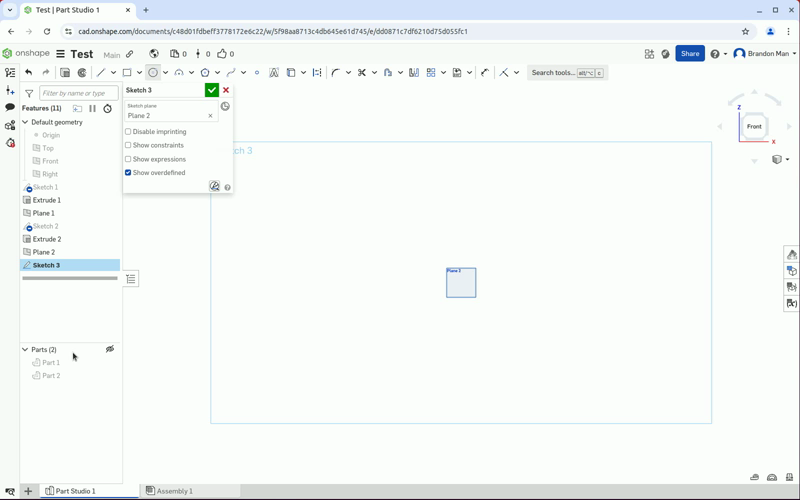
mouse_move(460, 282)
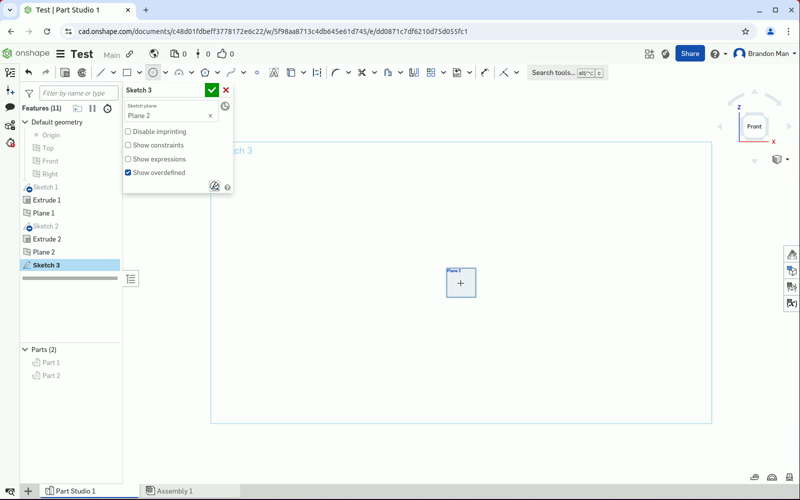
click(460, 282)
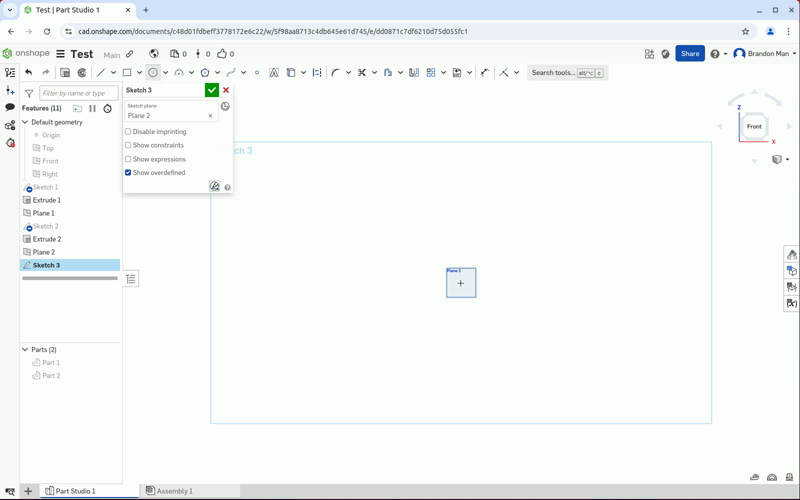
key_up(shift)
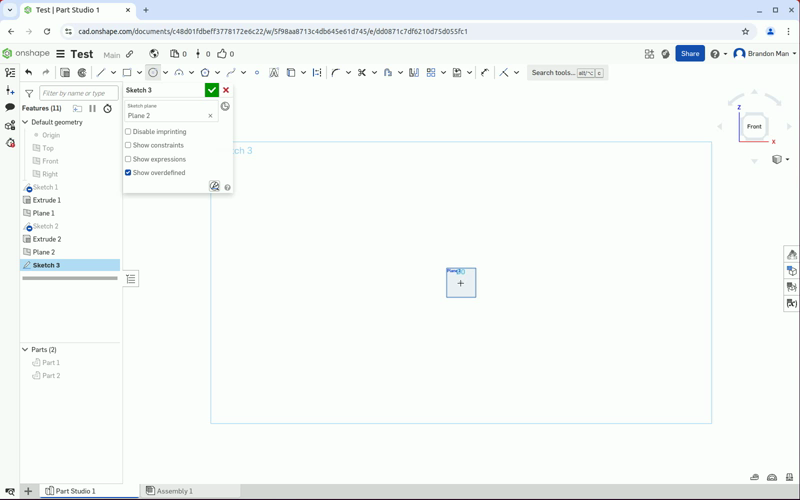
mouse_move(474, 282)
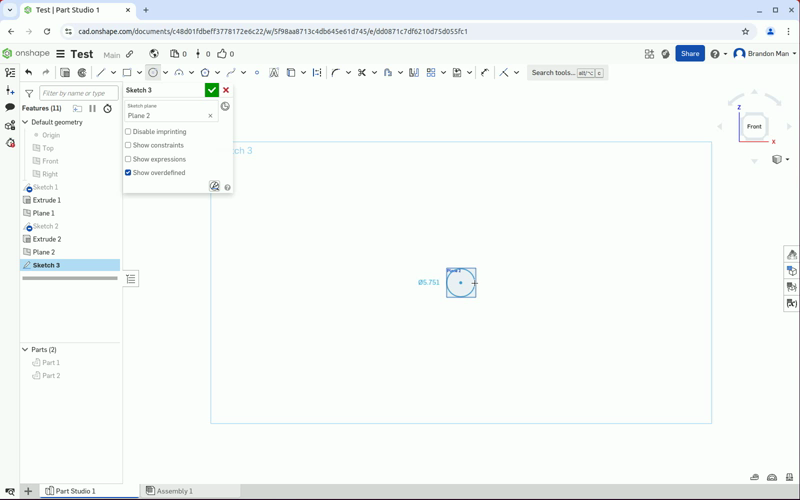
click(474, 282)
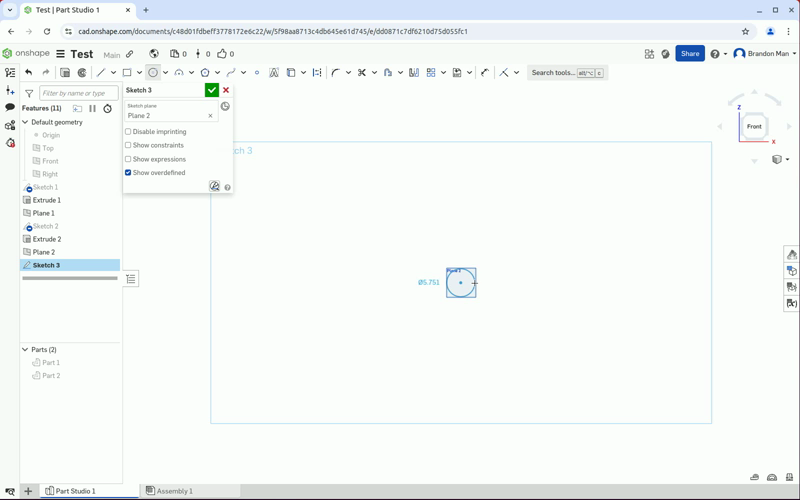
key(esc)
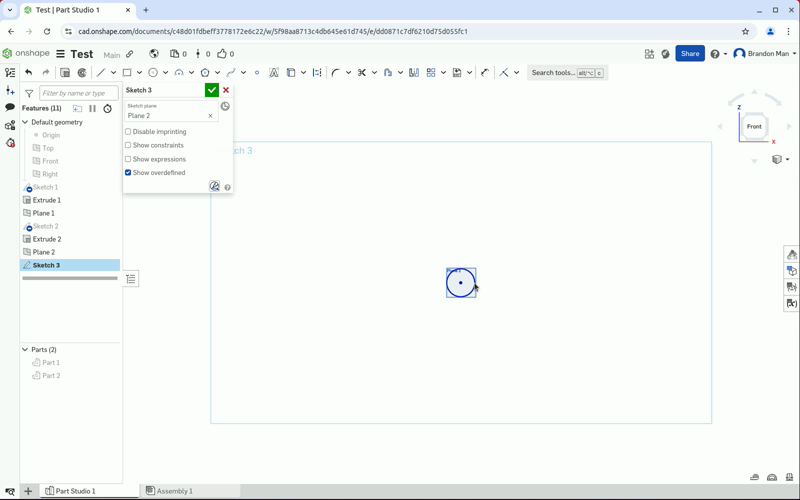
mouse_move(468, 274)
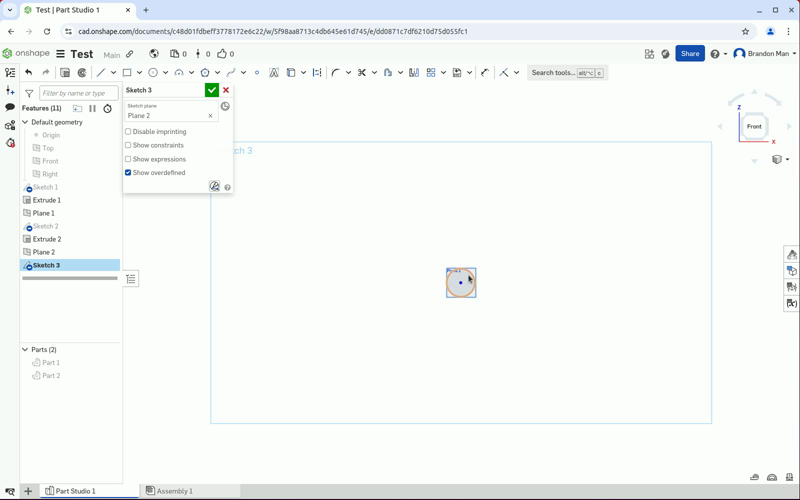
scroll(6)
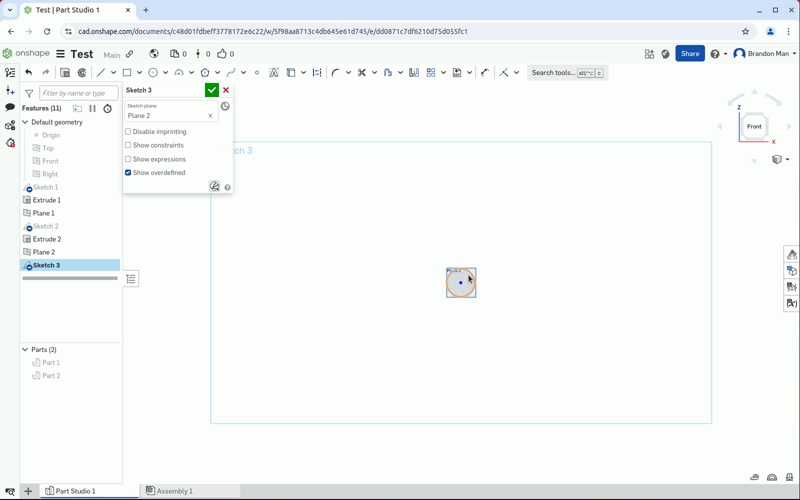
scroll(6)
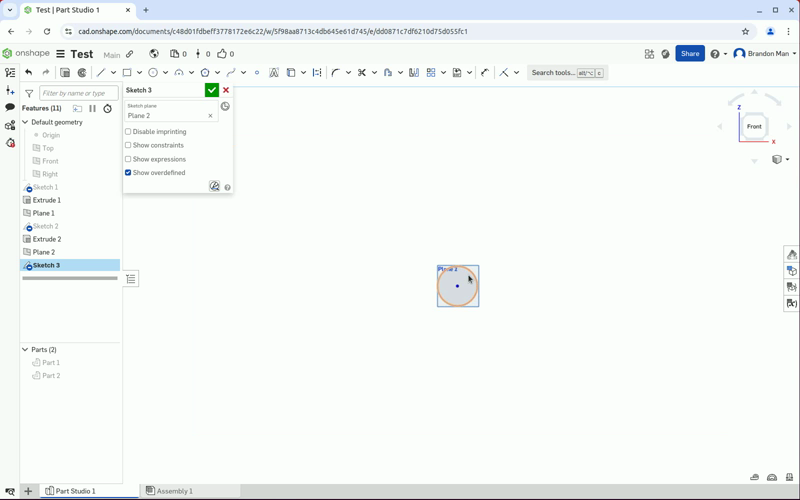
scroll(6)
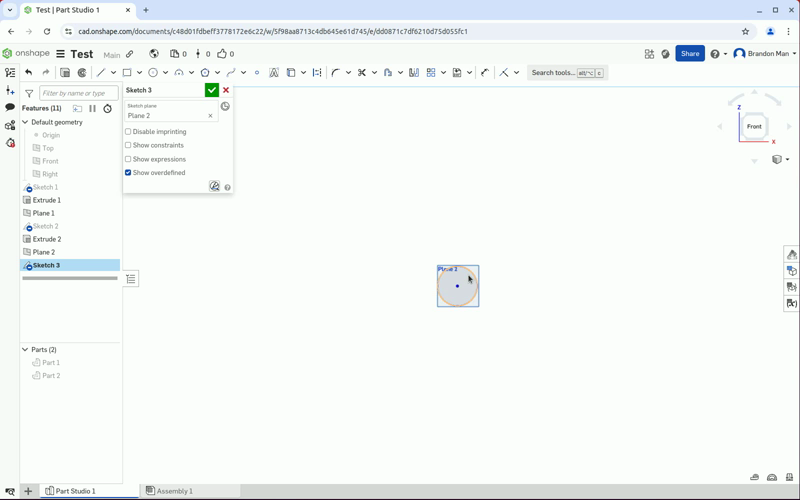
scroll(6)
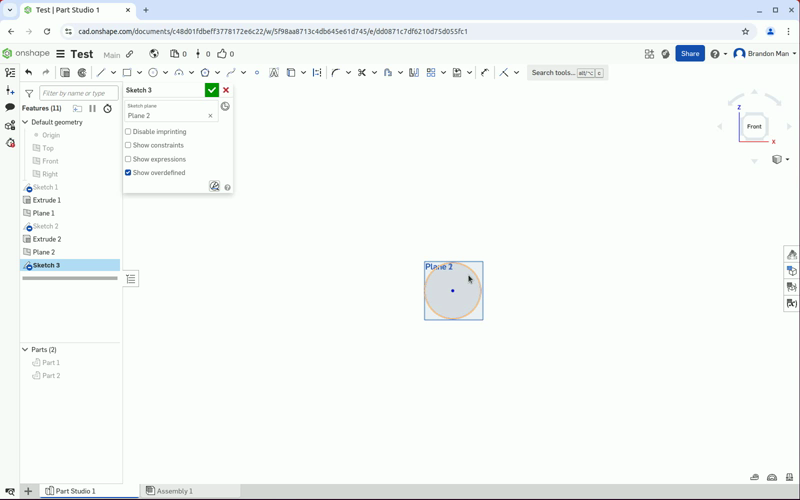
scroll(6)
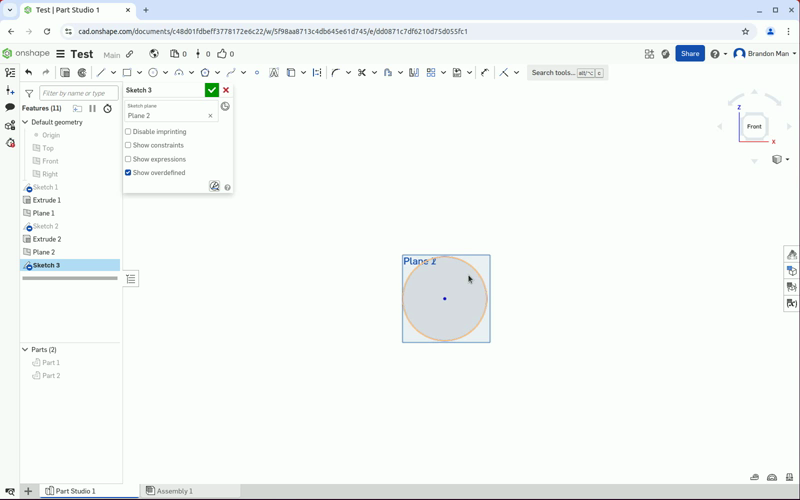
scroll(6)
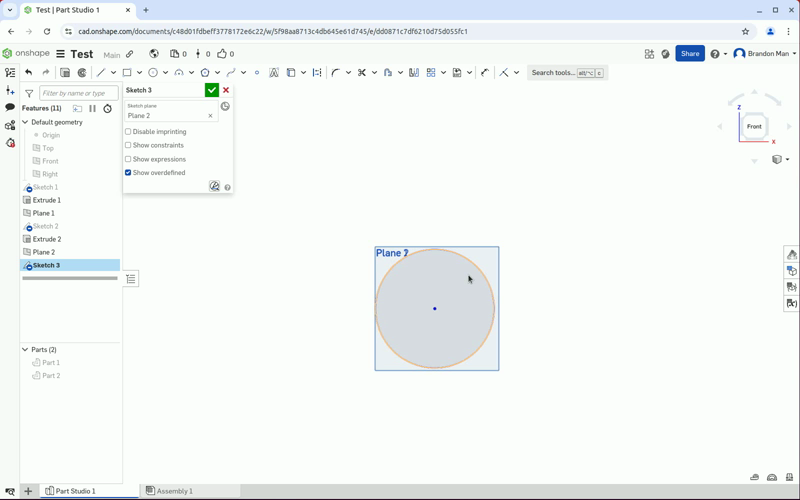
scroll(6)
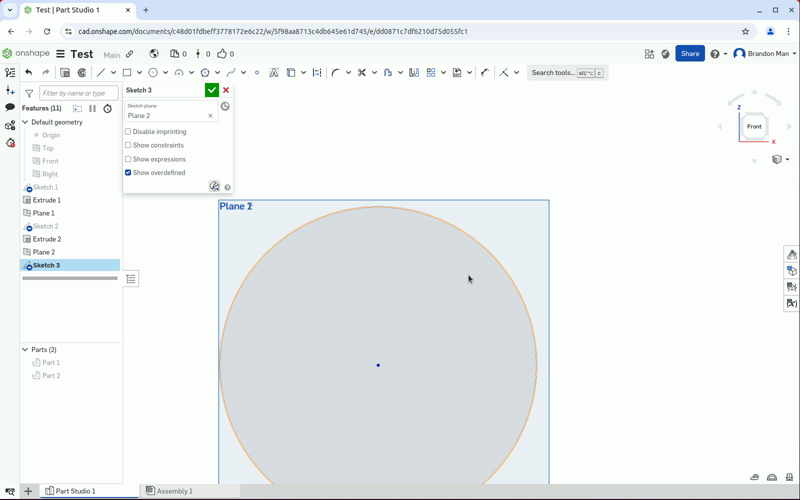
click(468, 274)
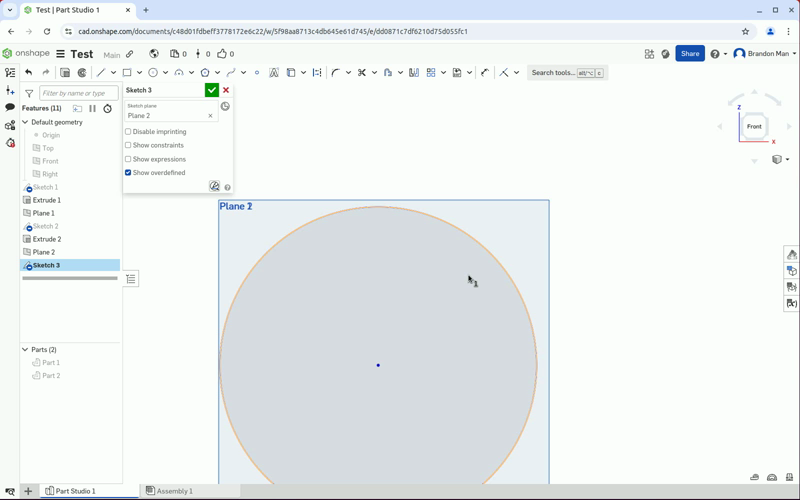
scroll(-6)
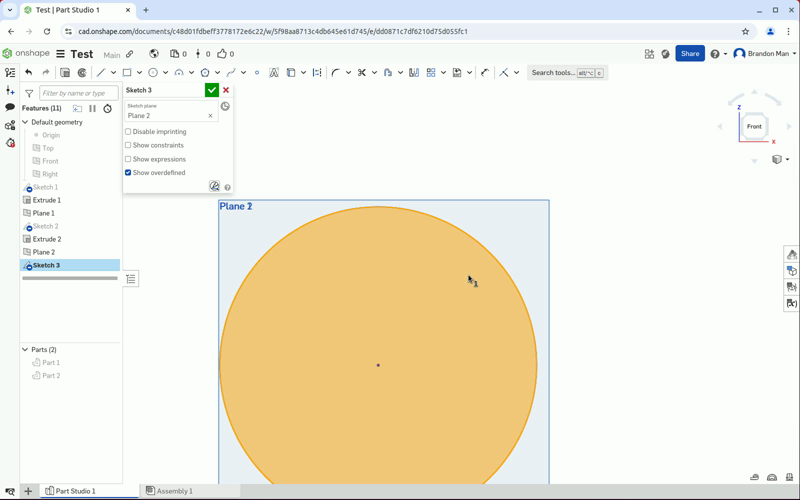
scroll(-6)
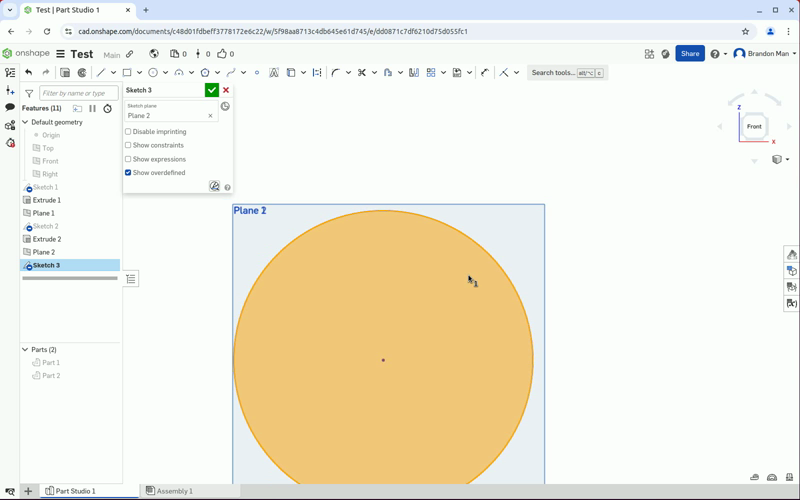
scroll(-6)
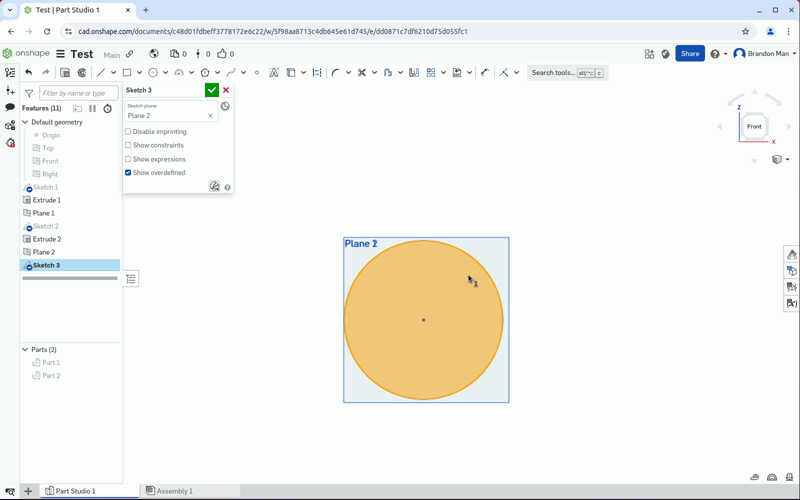
scroll(-6)
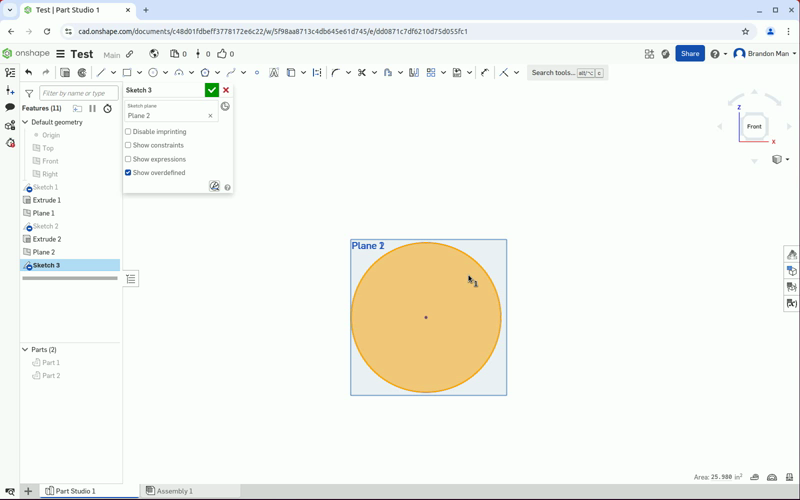
scroll(-6)
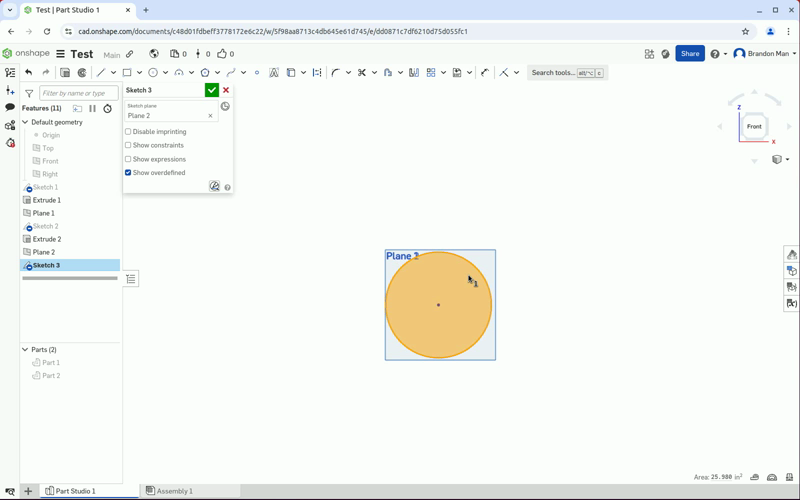
scroll(-6)
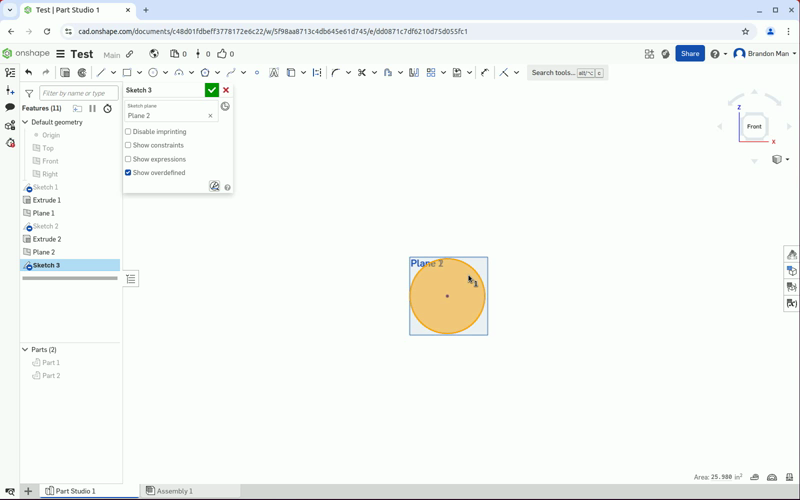
scroll(-6)
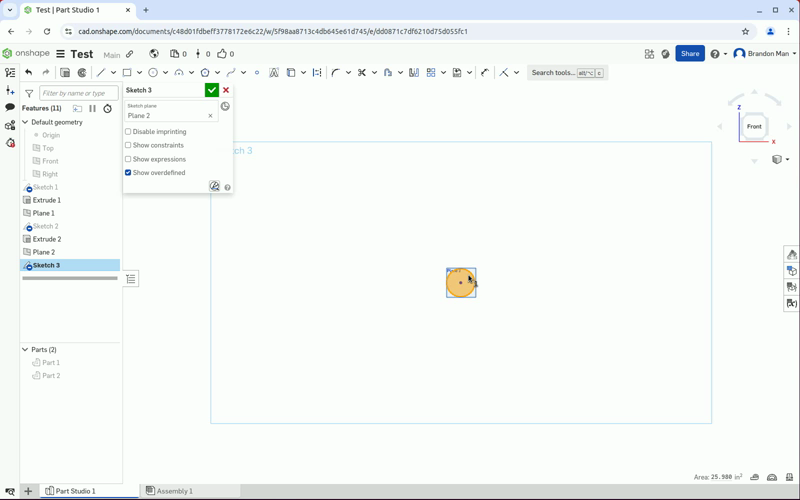
mouse_move(73, 352)
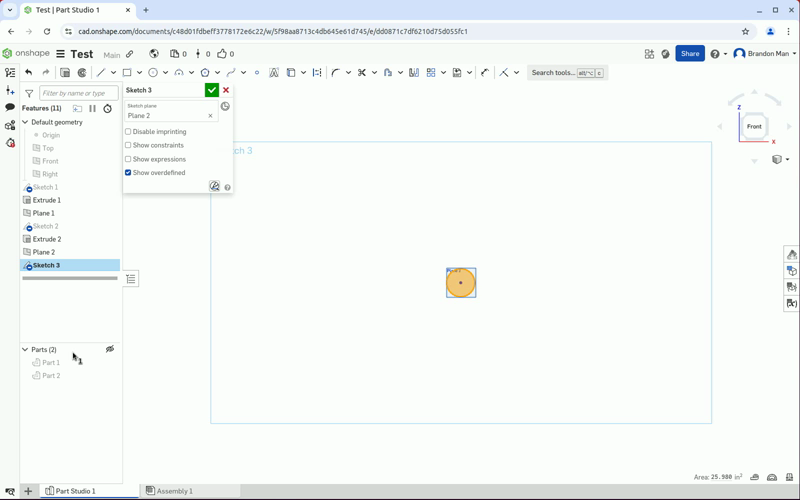
key(shift+y)
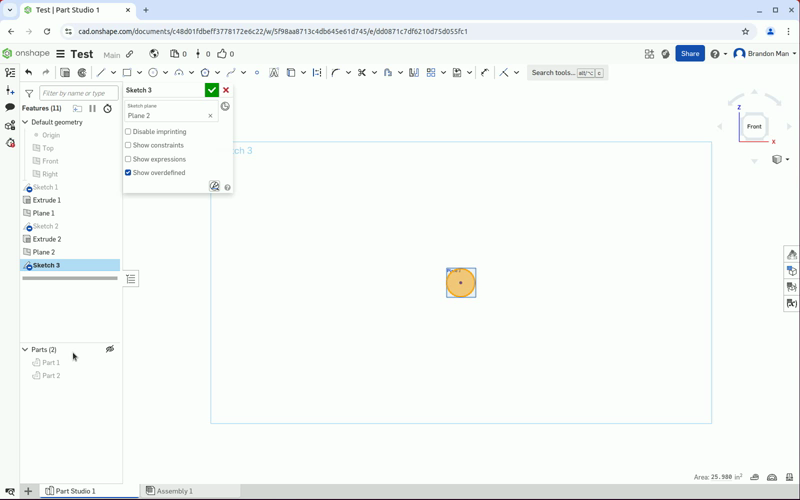
key(shift+e)
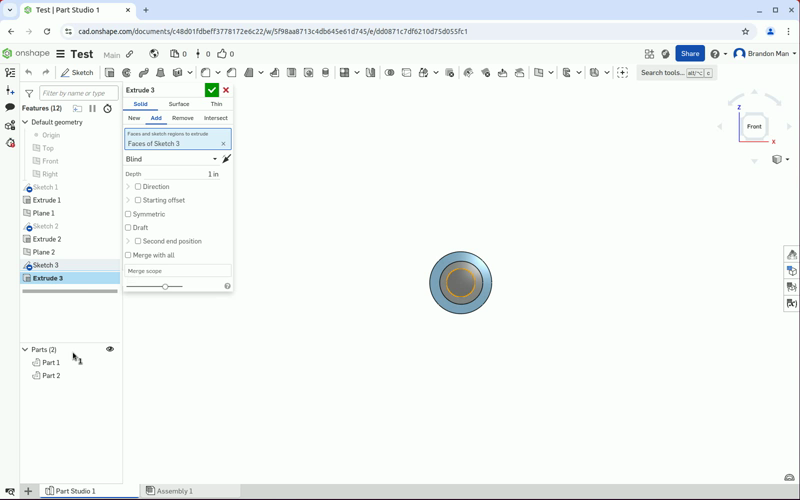
mouse_move(143, 106)
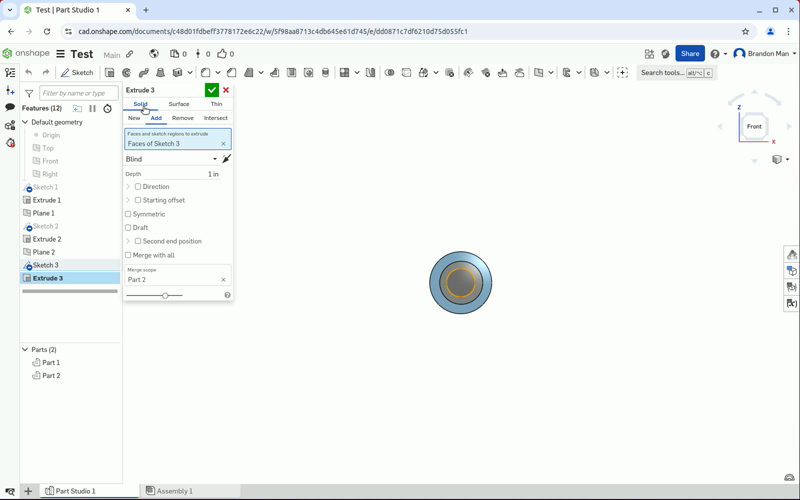
click(143, 106)
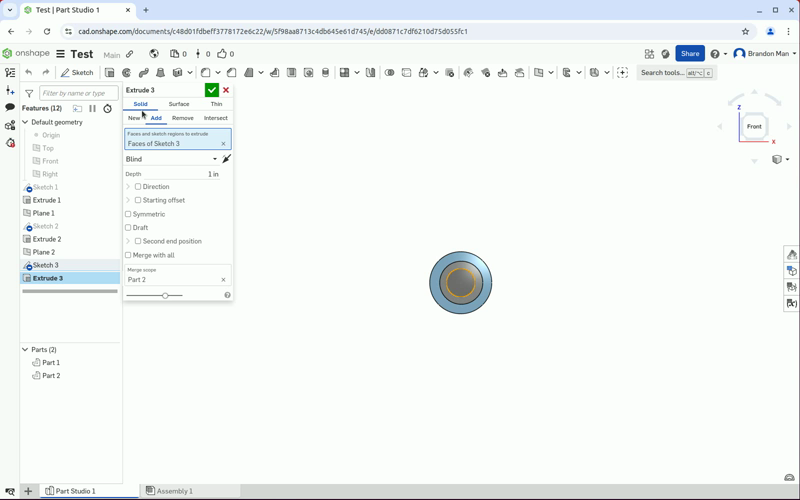
mouse_move(137, 120)
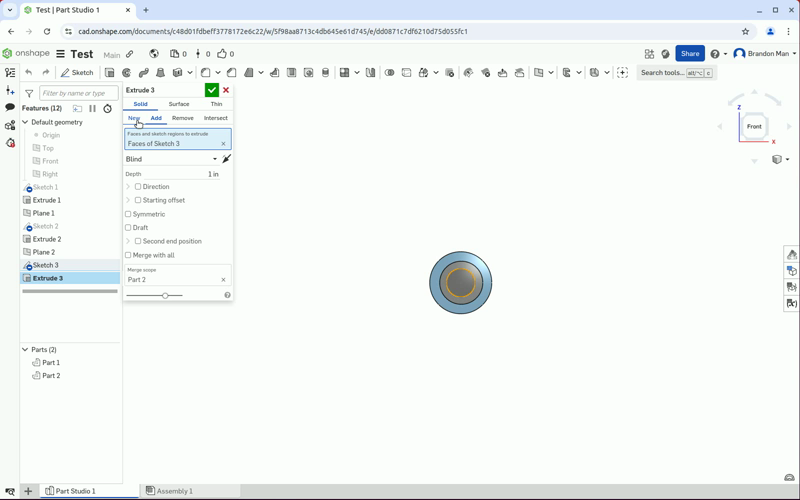
click(137, 120)
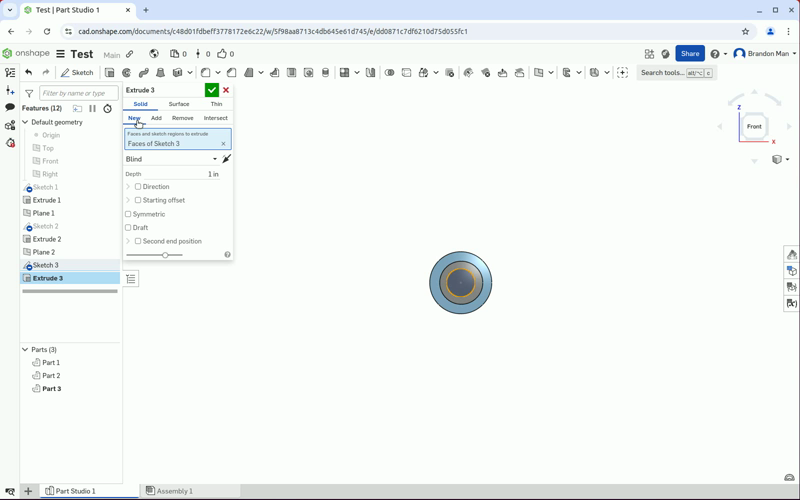
key(tab, 4)
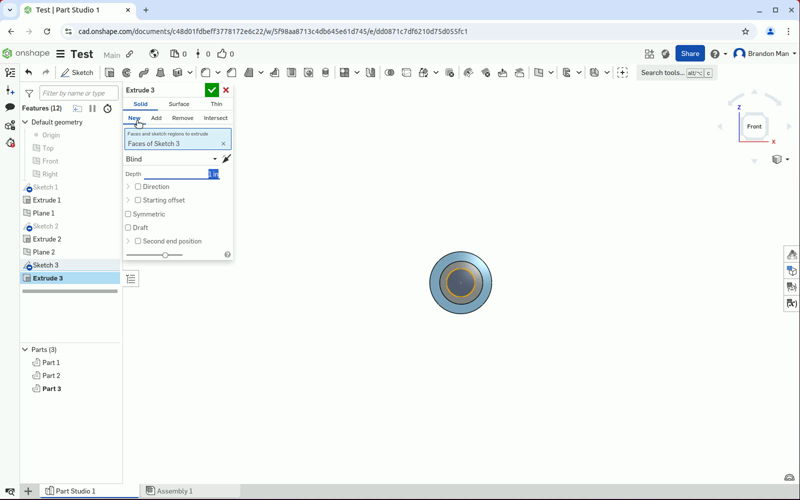
text(4.333)
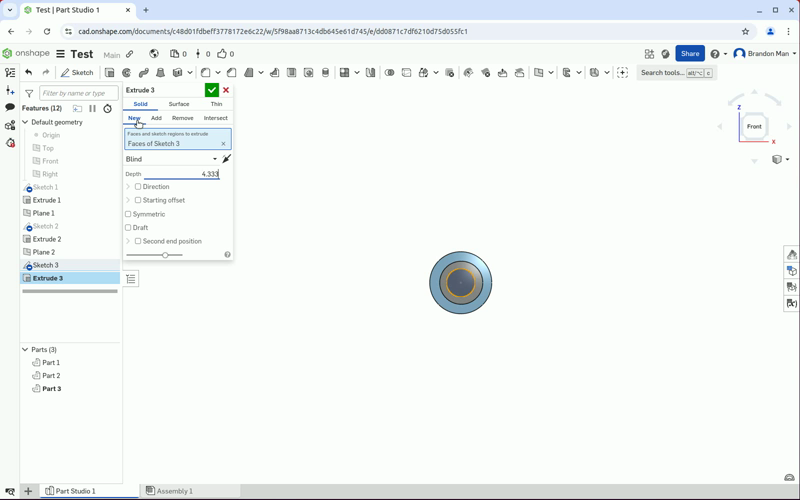
key(enter)
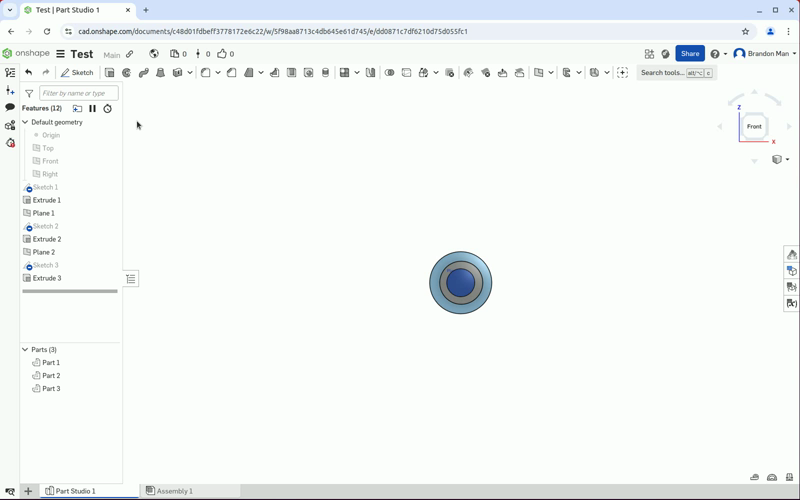
key(shift+h)
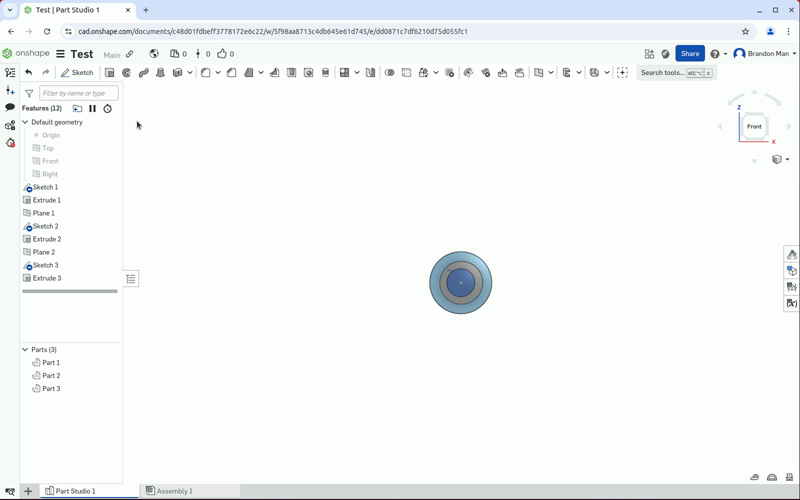
key(shift+h)
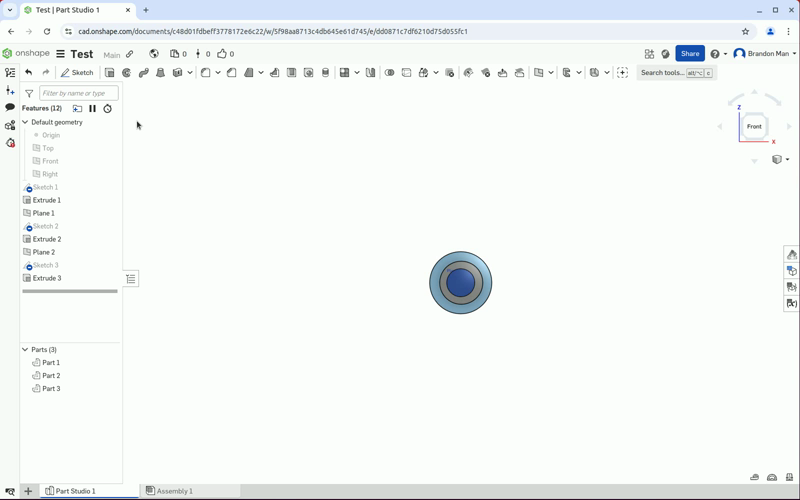
mouse_move(73, 189)
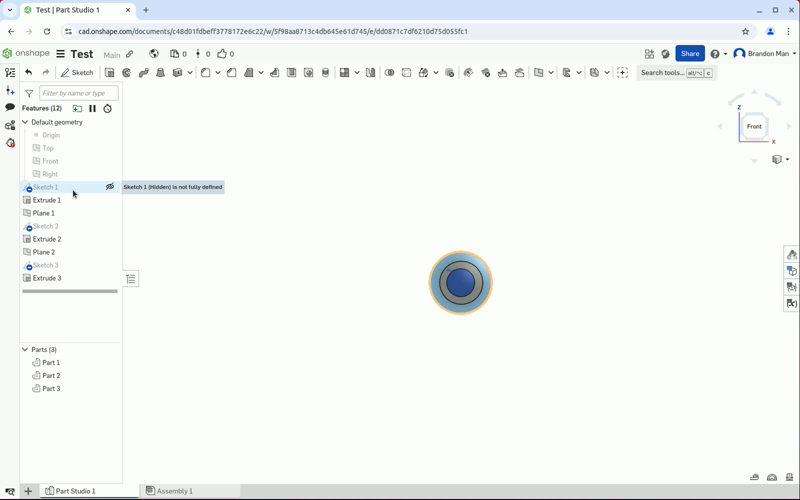
click(73, 189)
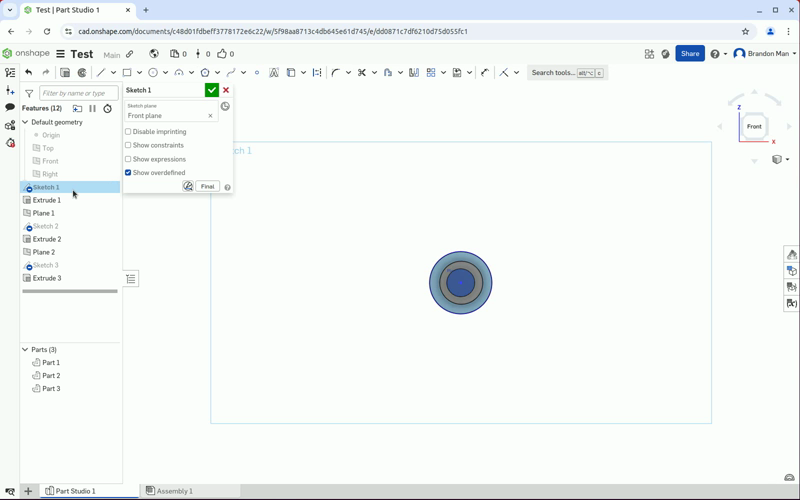
mouse_move(229, 92)
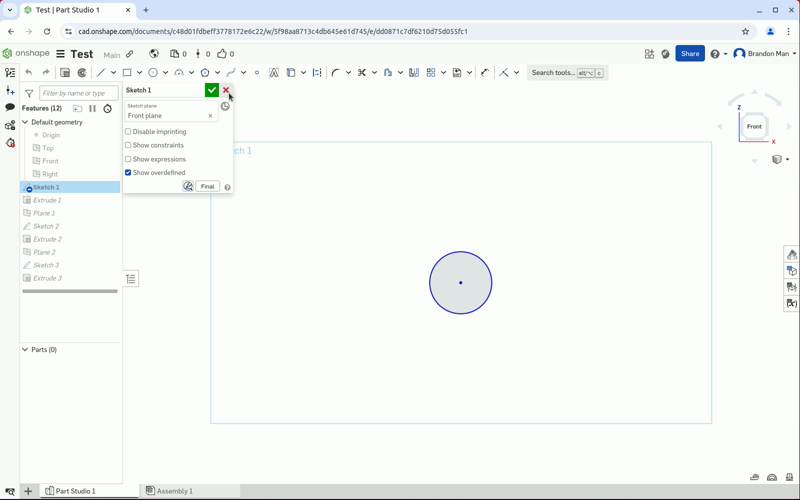
click(229, 92)
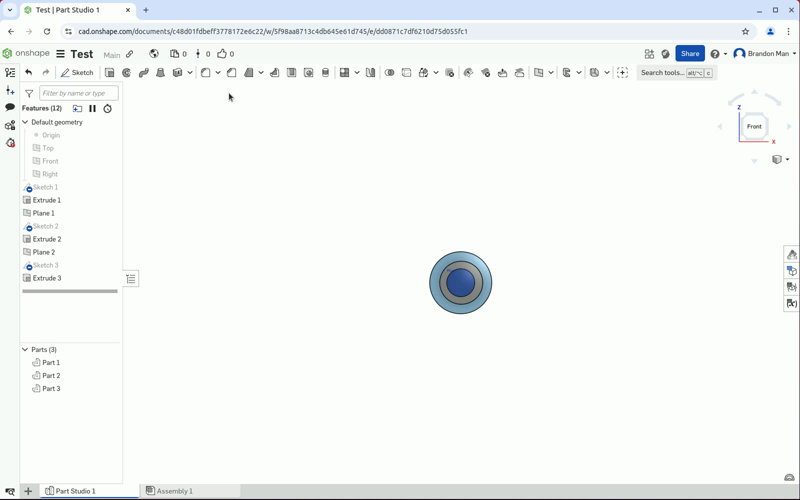
mouse_move(73, 352)
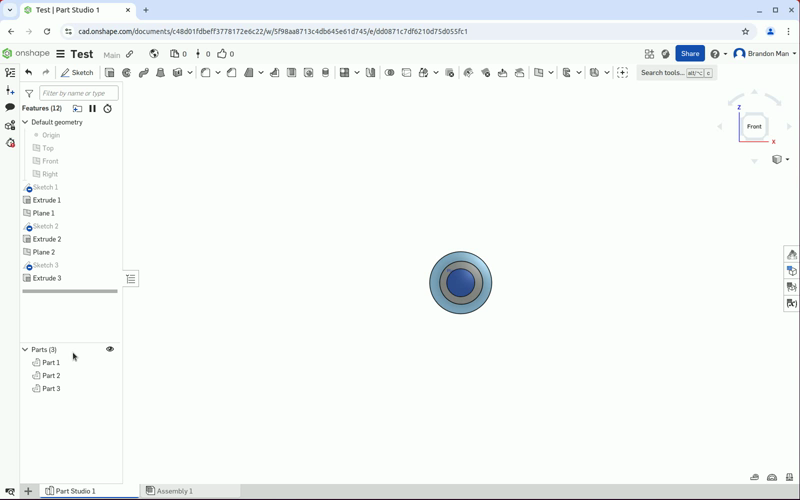
key(y)
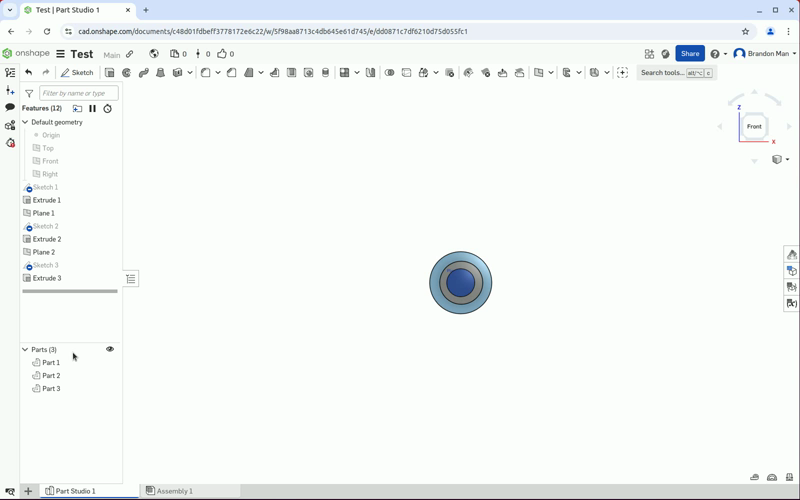
key(shift+p)
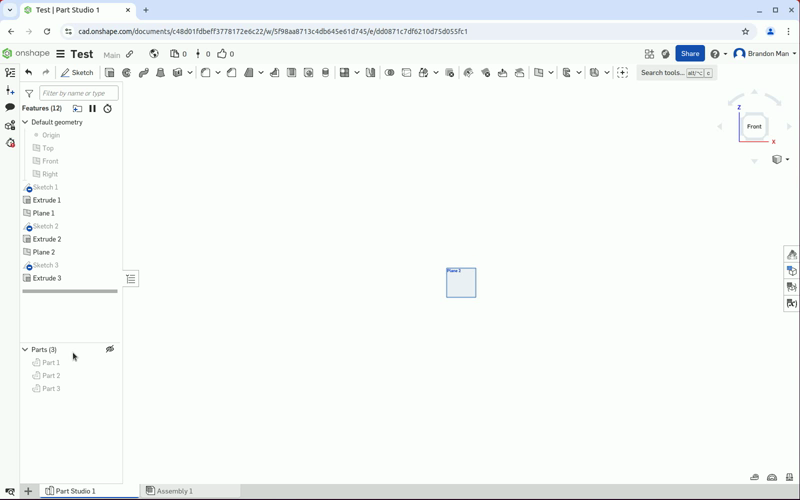
key(space)
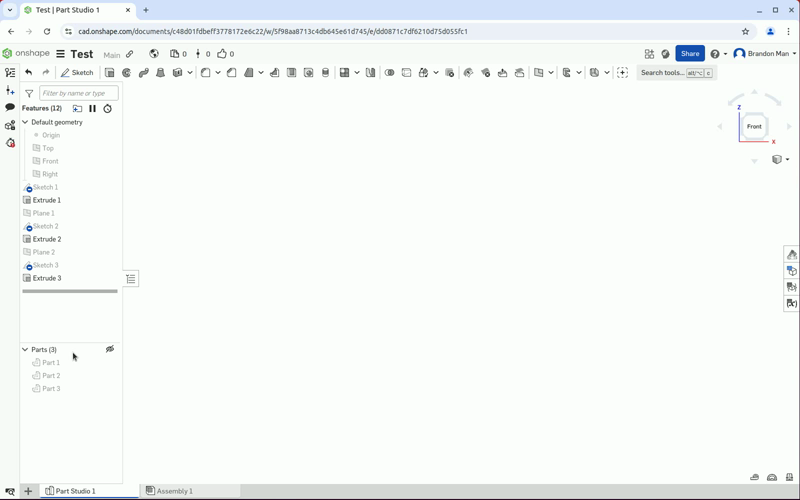
key_down(shift)
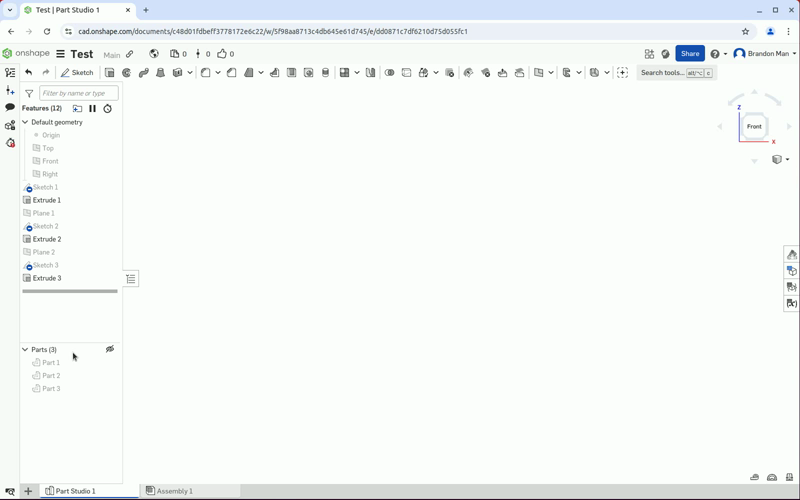
key(left)
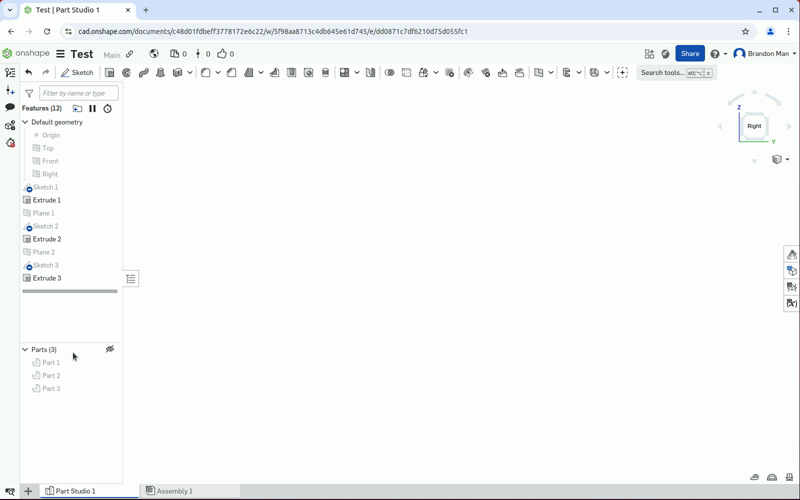
key_up(shift)
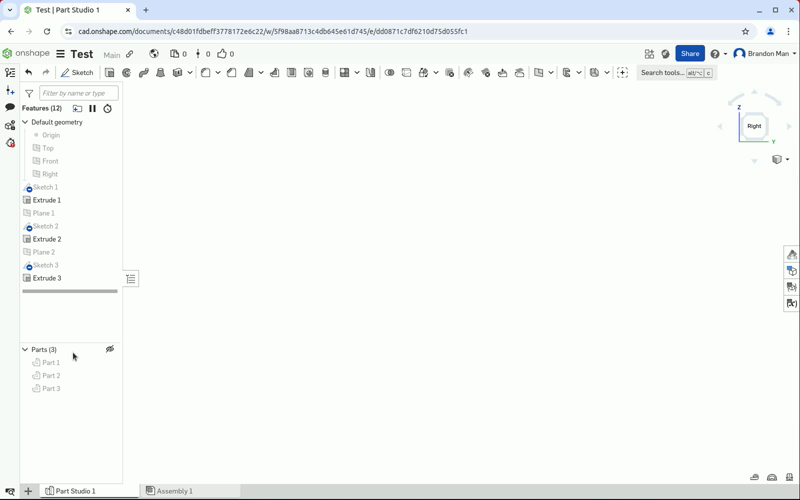
mouse_move(73, 352)
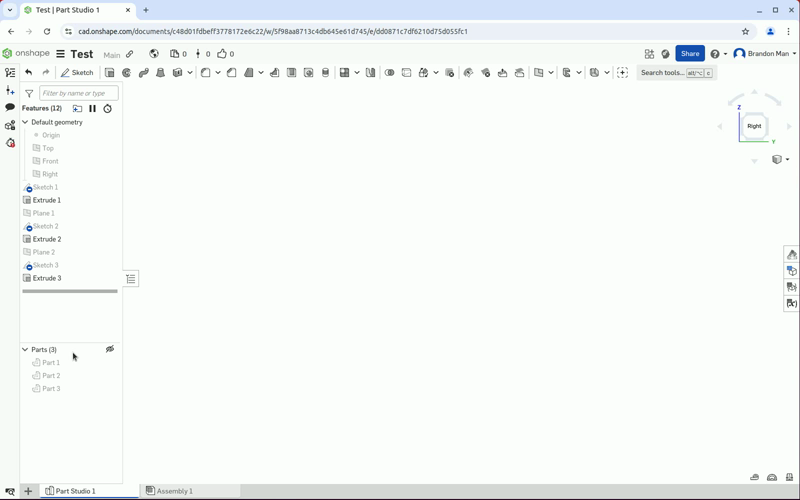
key(shift+y)
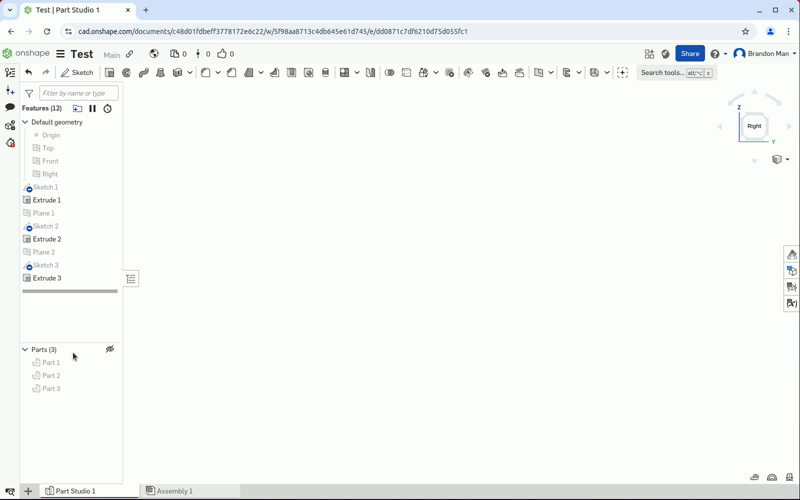
key(shift+s)
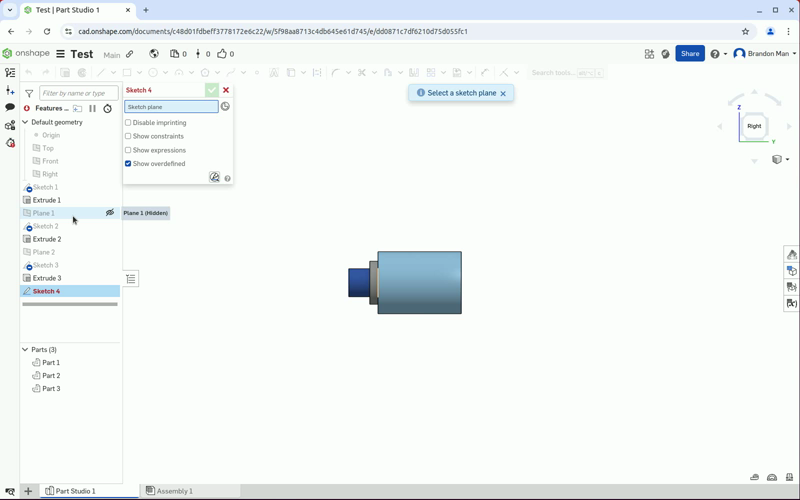
scroll(3)
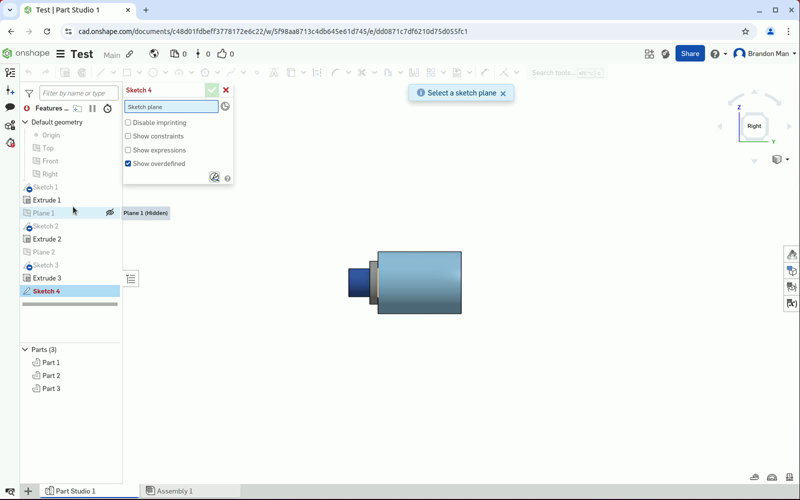
mouse_move(73, 176)
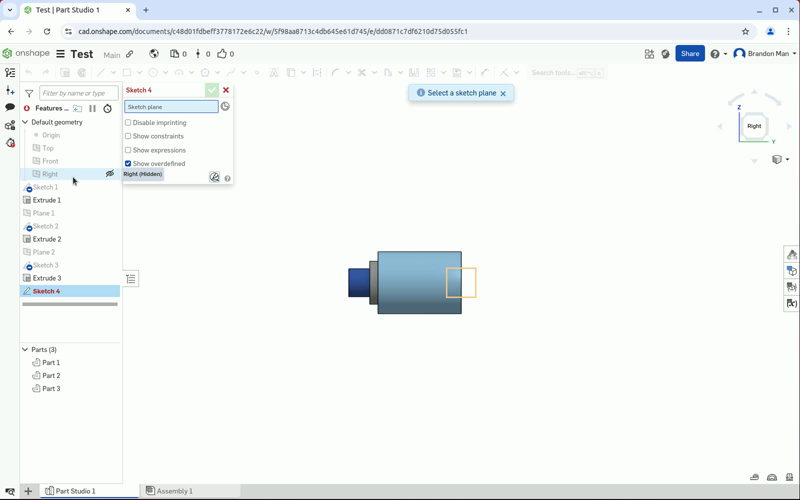
click(73, 176)
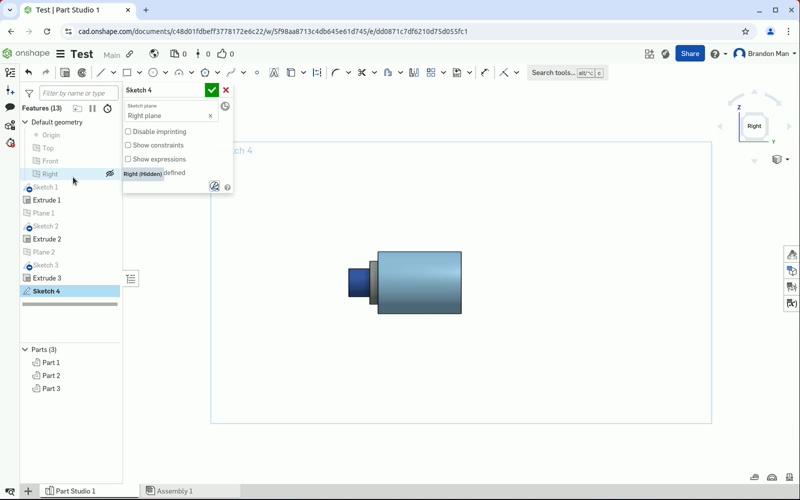
mouse_move(73, 352)
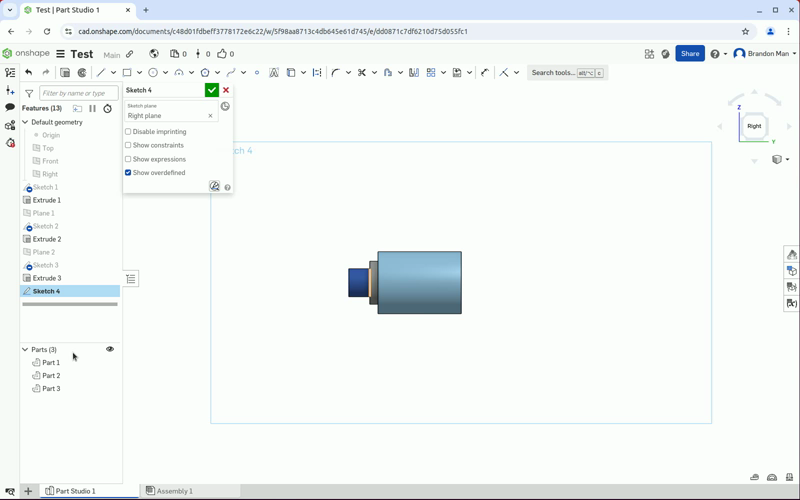
key(y)
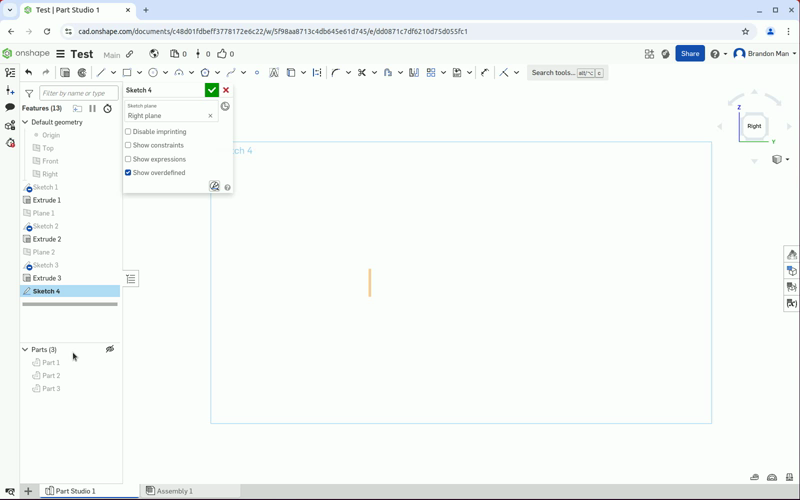
key(l)
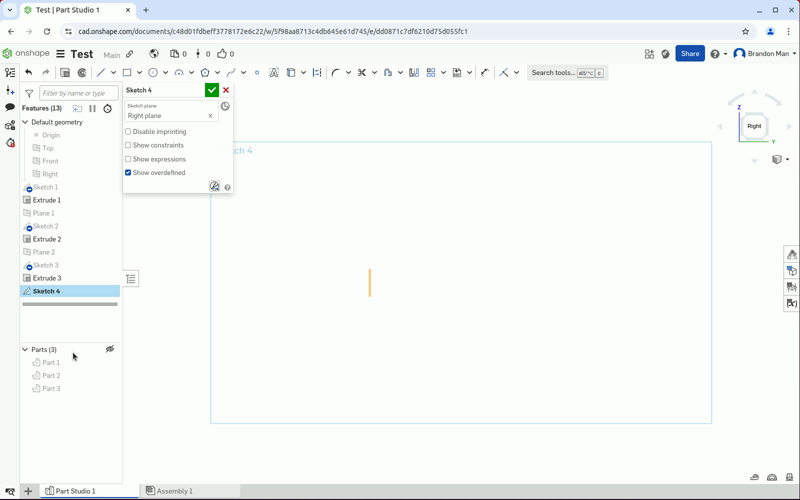
key_down(shift)
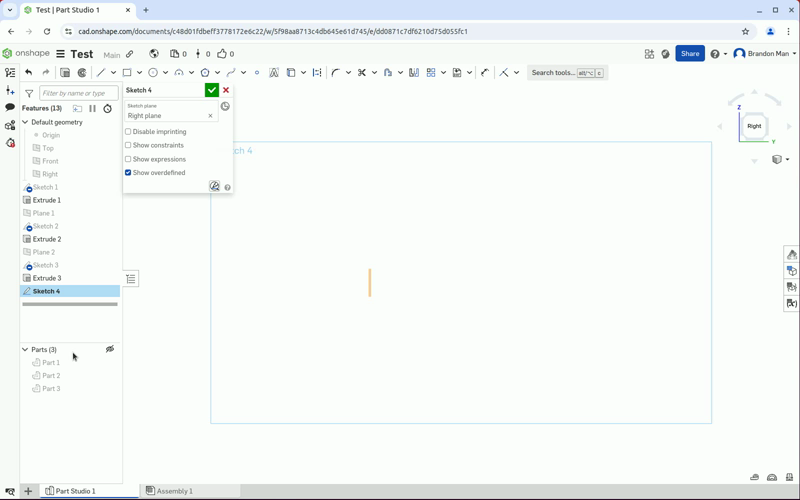
mouse_move(388, 299)
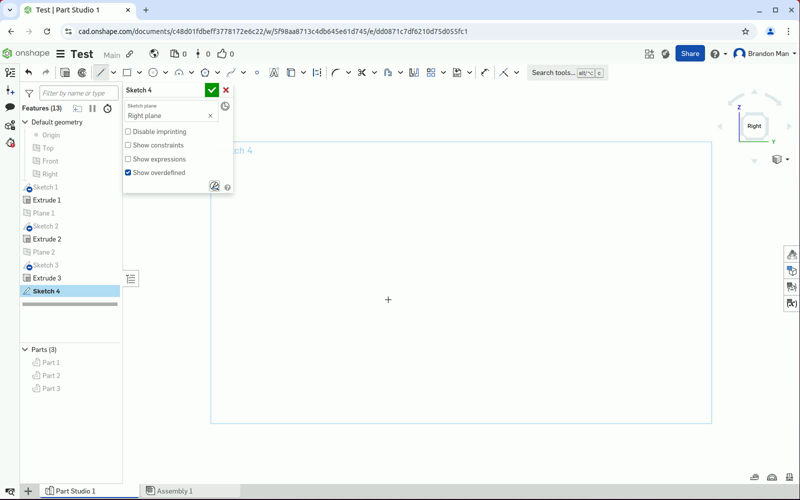
click(388, 299)
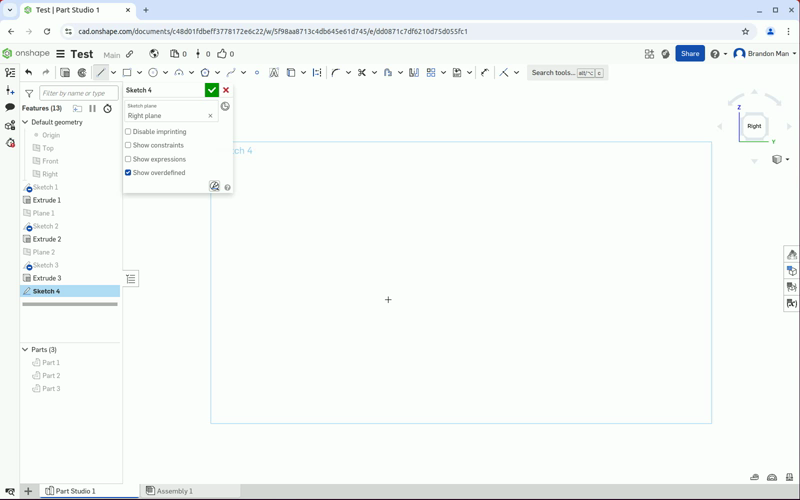
key_up(shift)
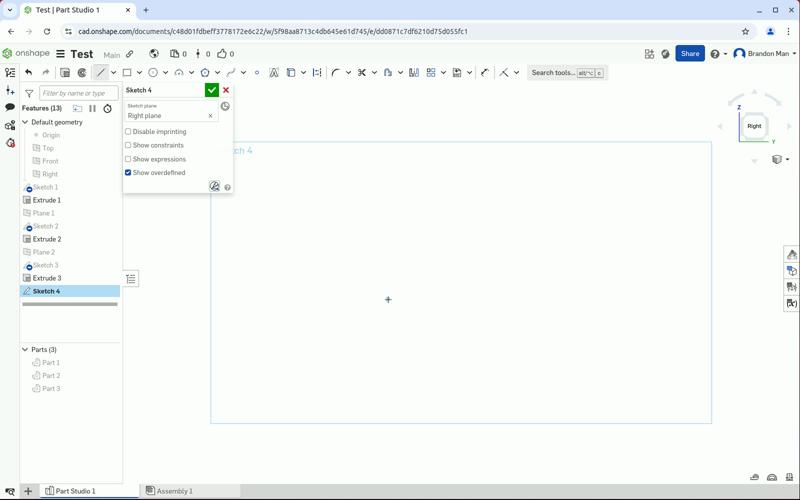
key_down(shift)
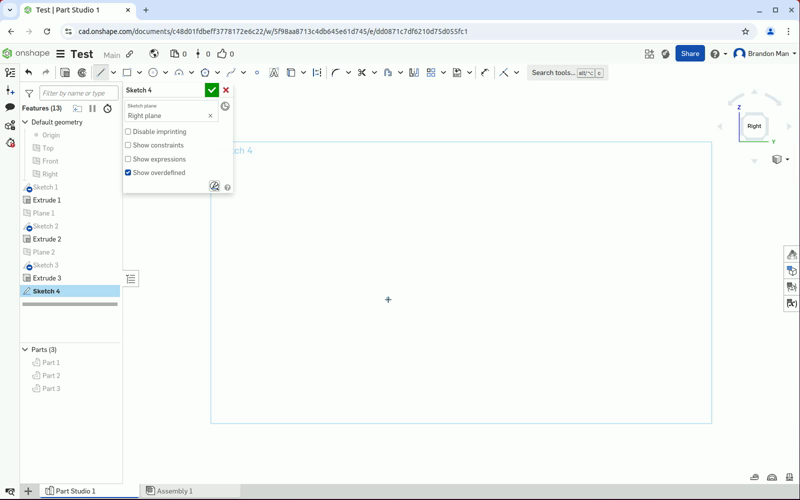
mouse_move(418, 299)
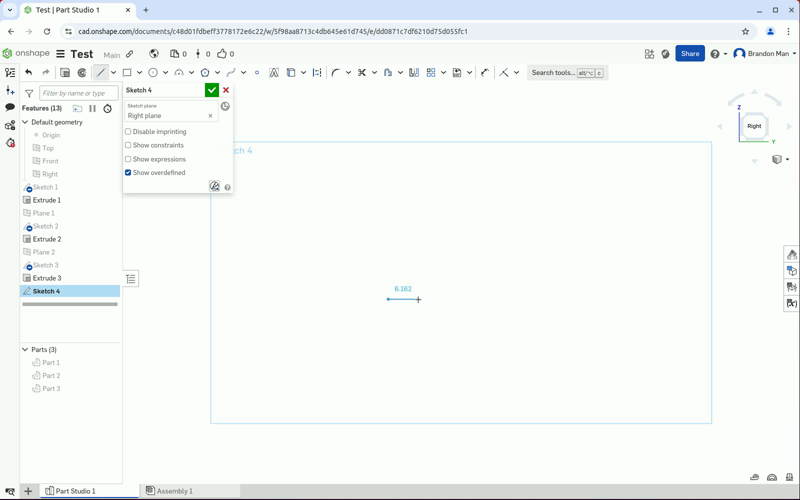
mouse_move(409, 299)
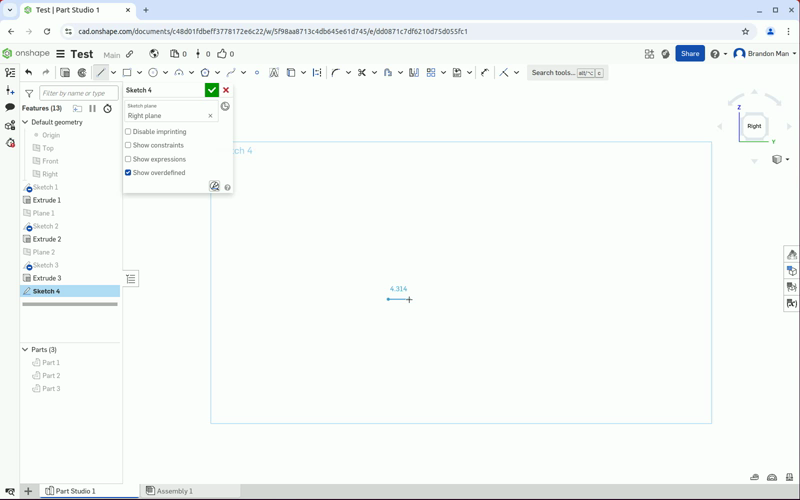
click(409, 299)
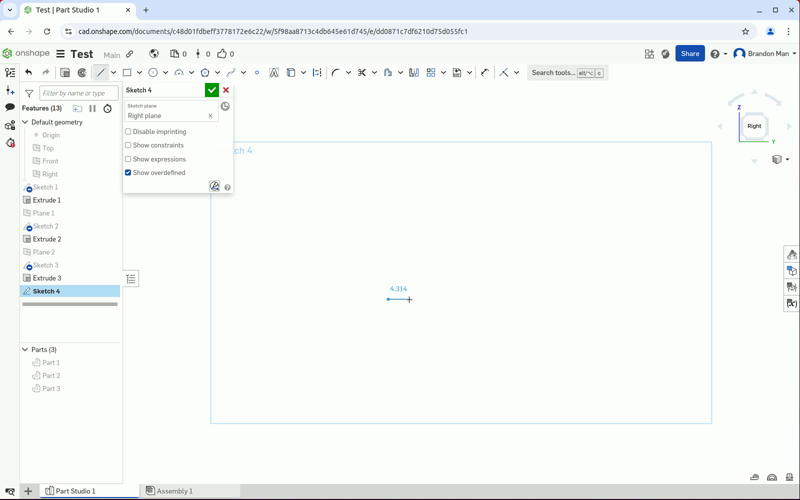
key_up(shift)
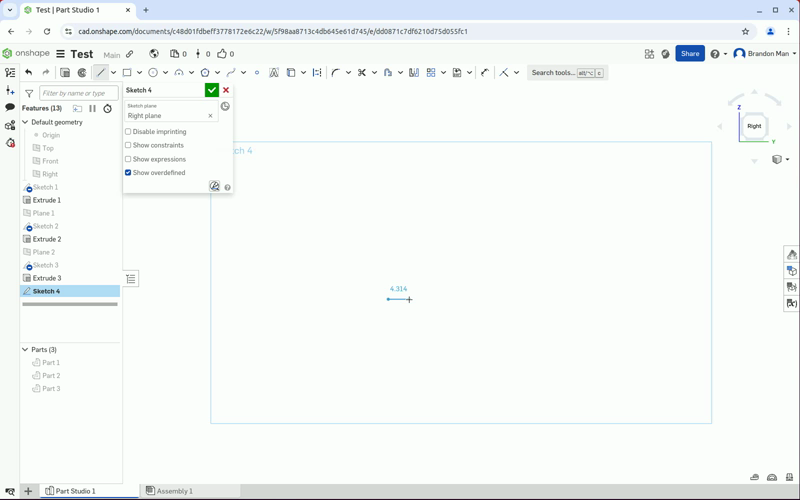
key_down(shift)
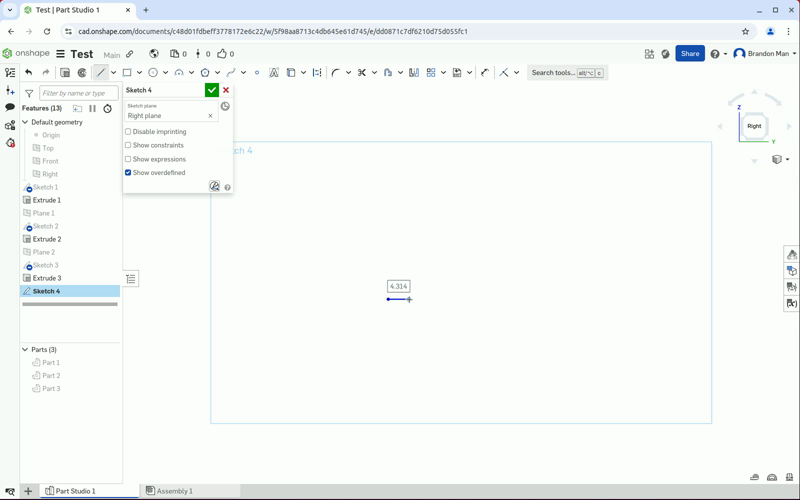
mouse_move(439, 299)
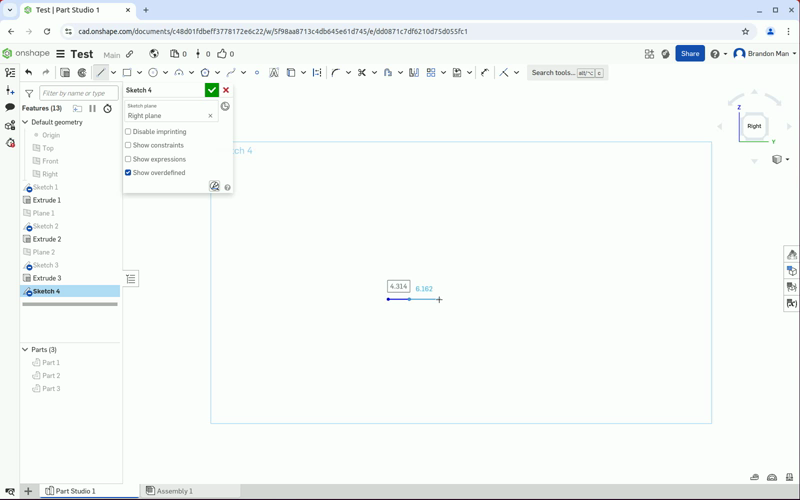
mouse_move(409, 265)
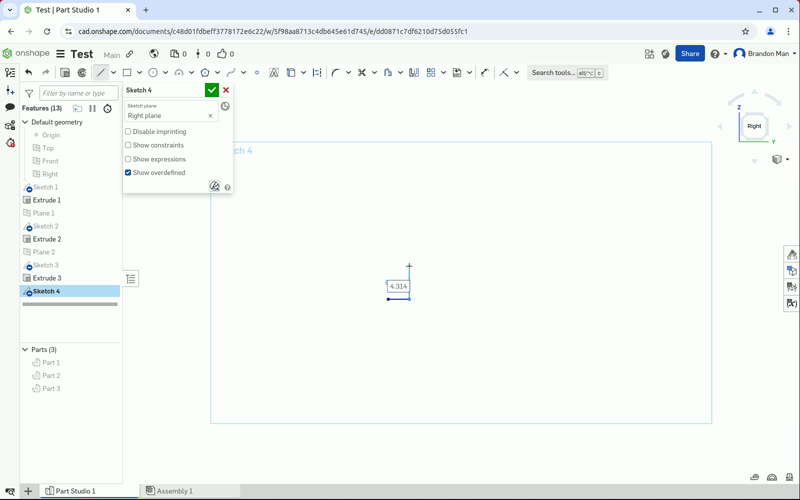
click(409, 265)
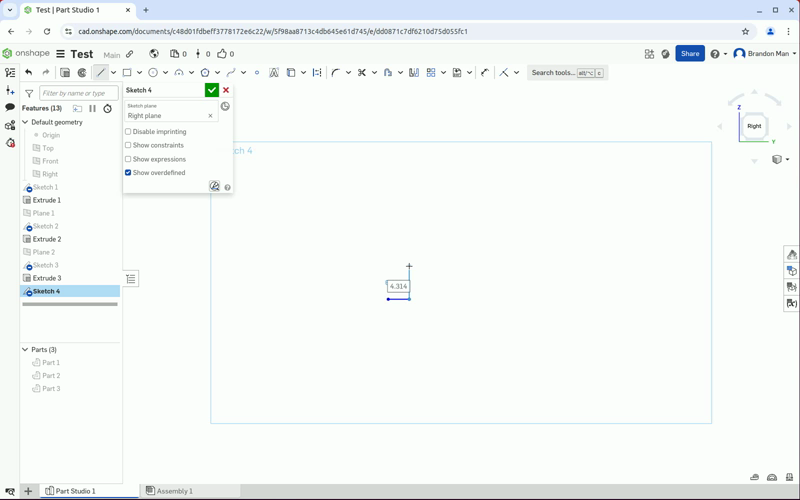
key_up(shift)
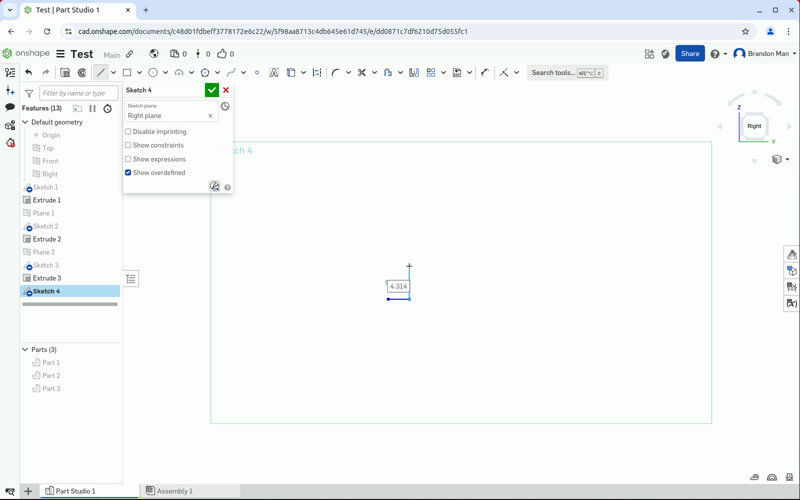
key_down(shift)
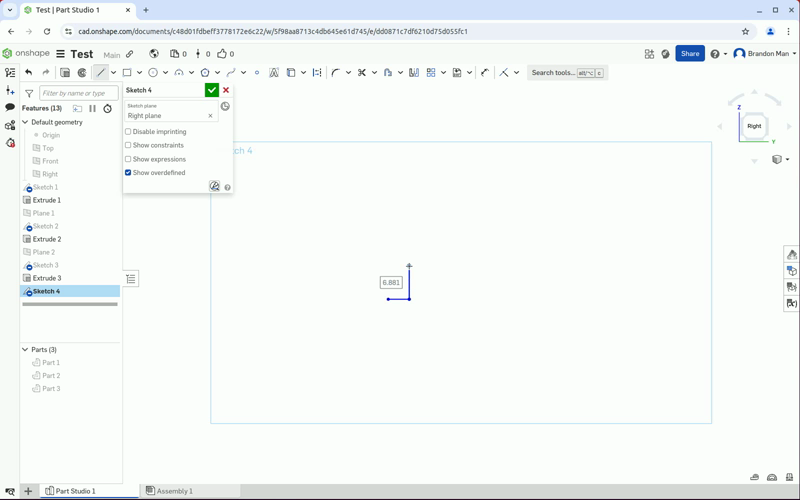
mouse_move(439, 265)
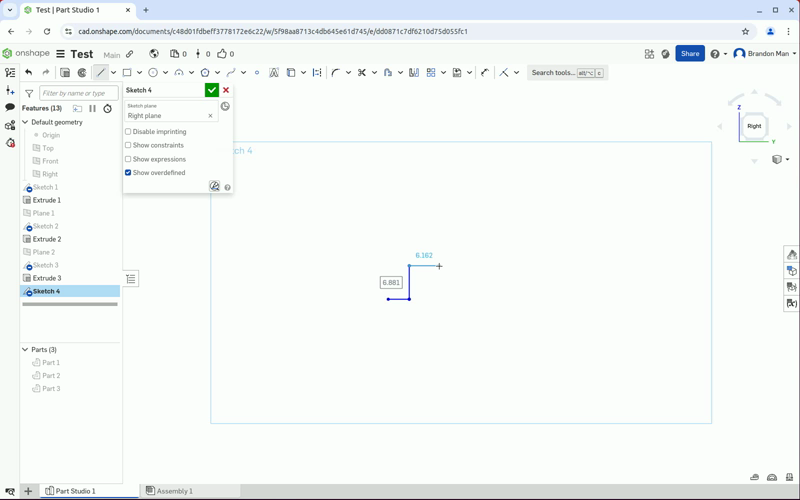
mouse_move(388, 265)
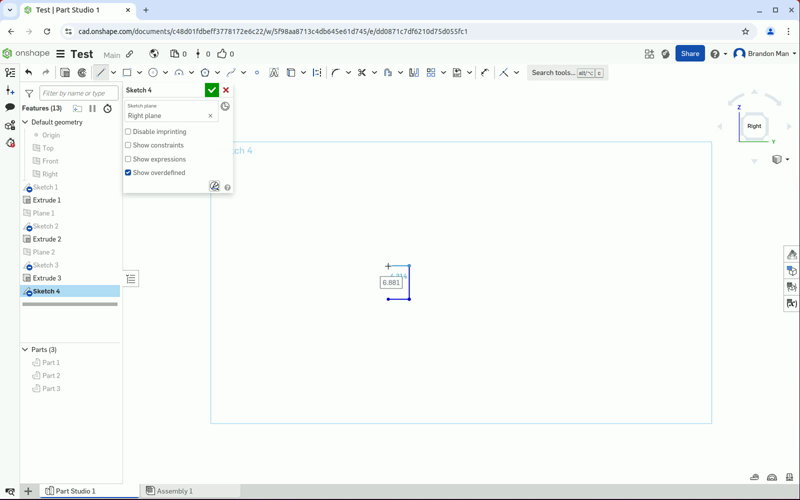
click(388, 265)
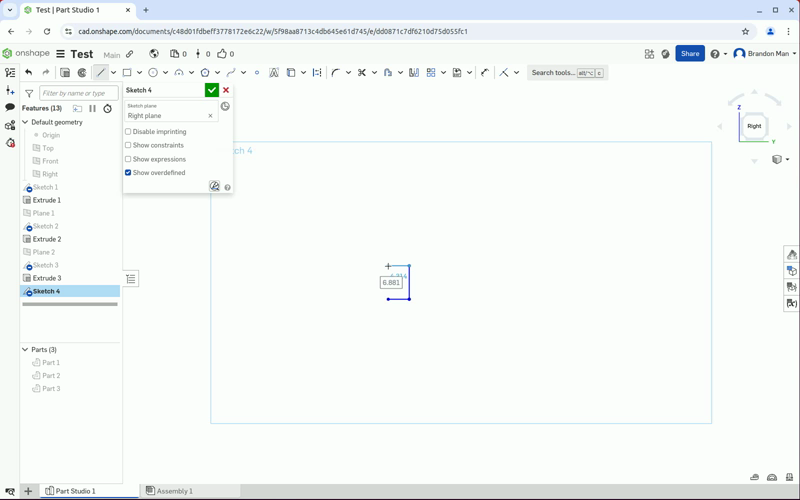
key_up(shift)
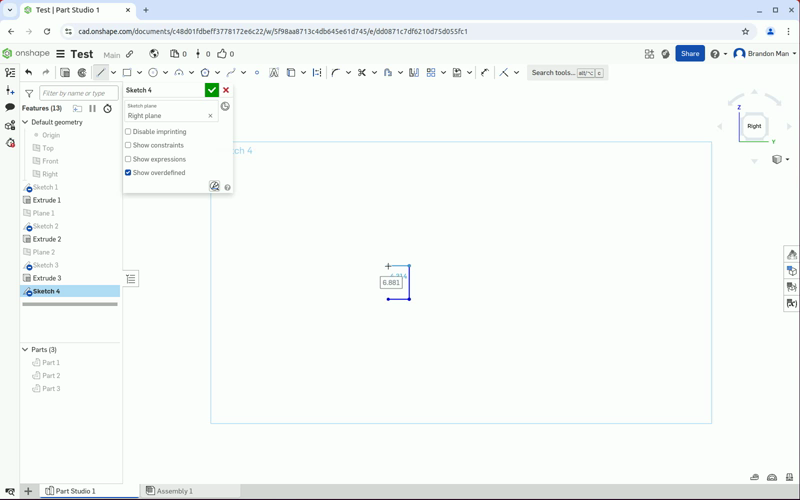
mouse_move(418, 265)
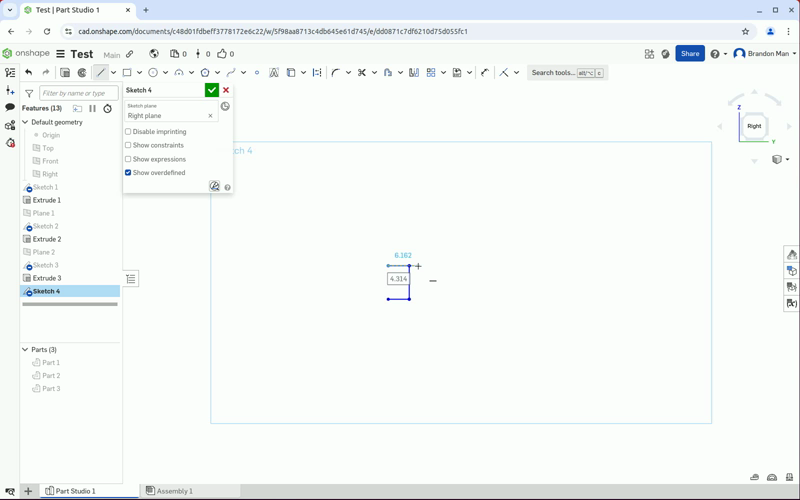
key_down(shift)
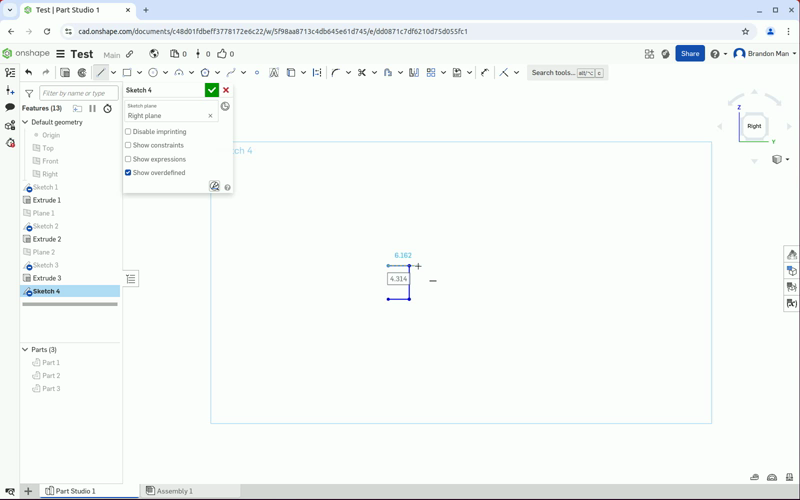
mouse_move(388, 299)
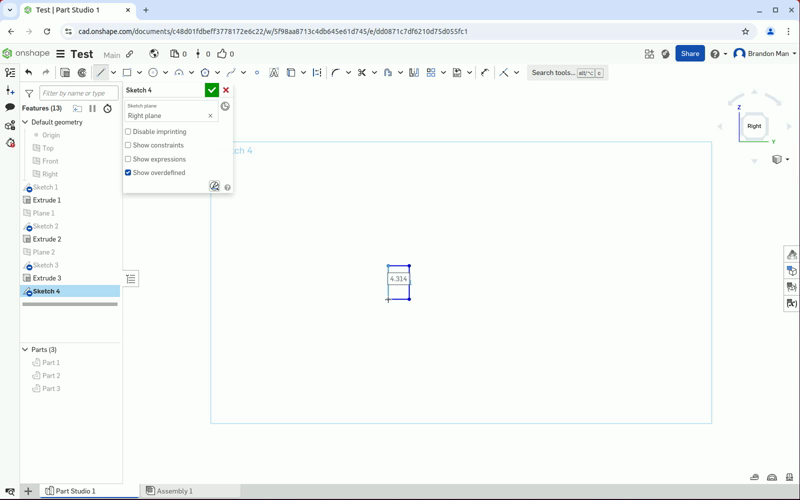
key_up(shift)
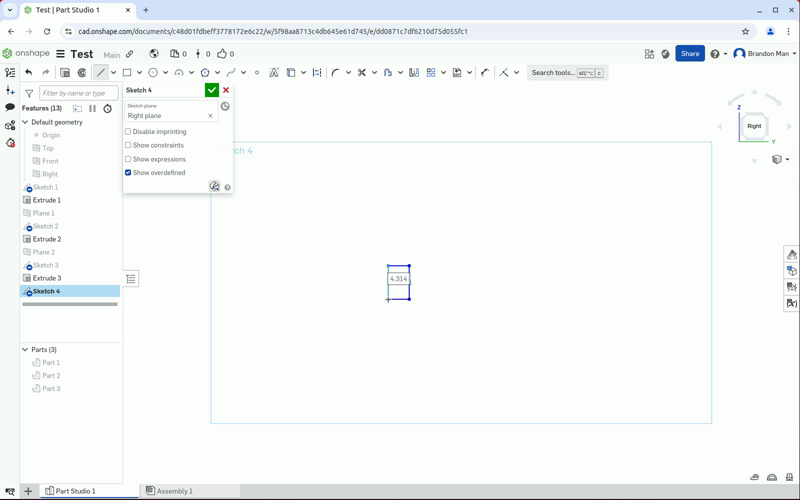
click(388, 299)
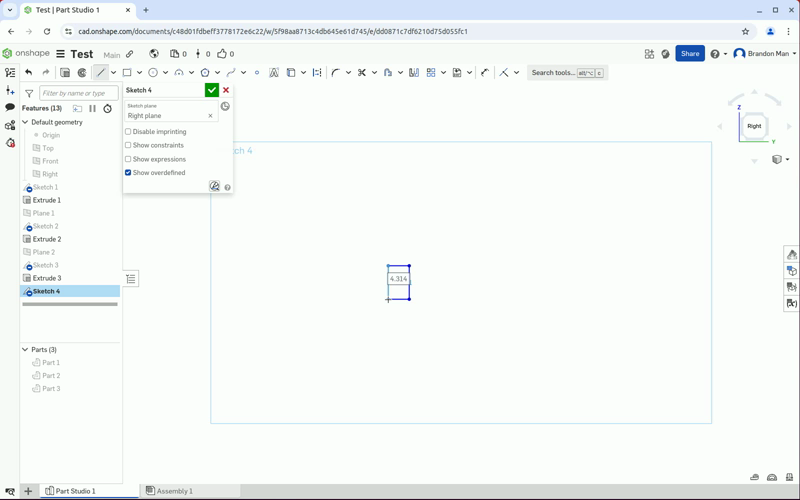
key(esc)
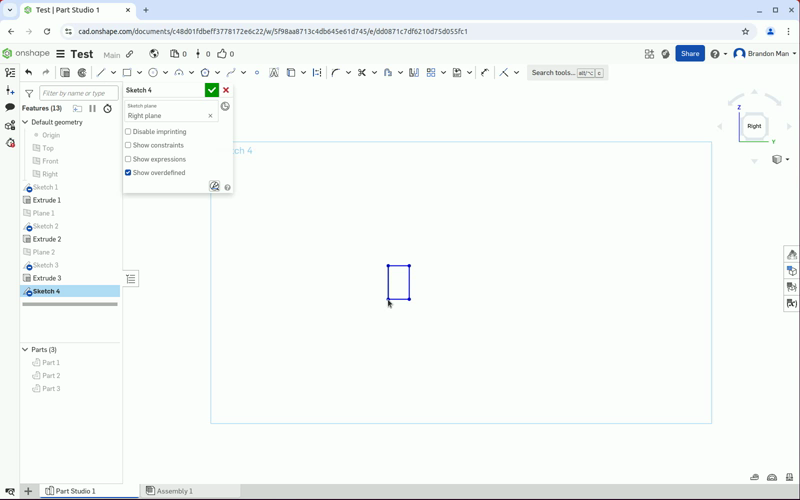
mouse_move(394, 295)
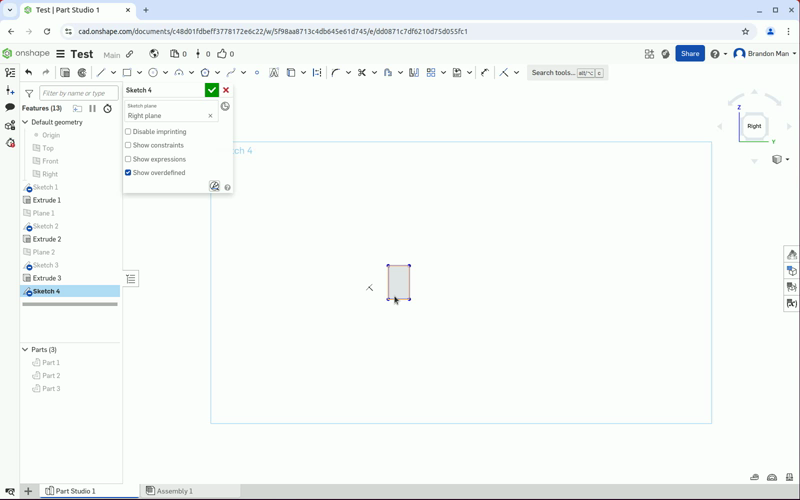
scroll(6)
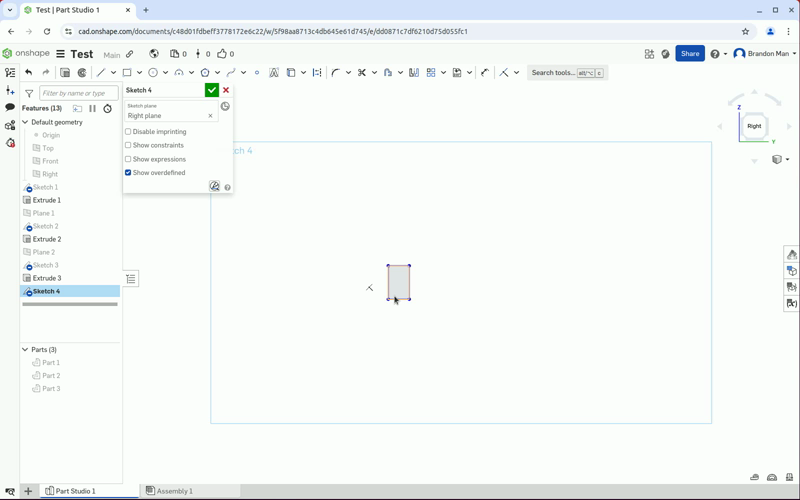
scroll(6)
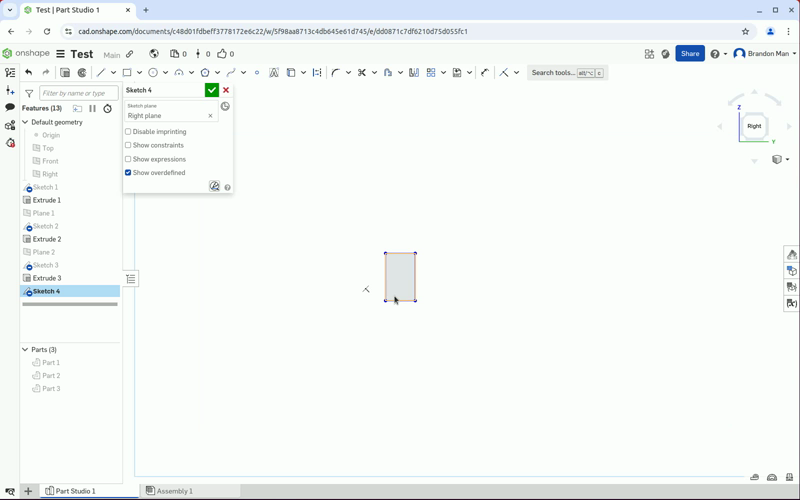
scroll(6)
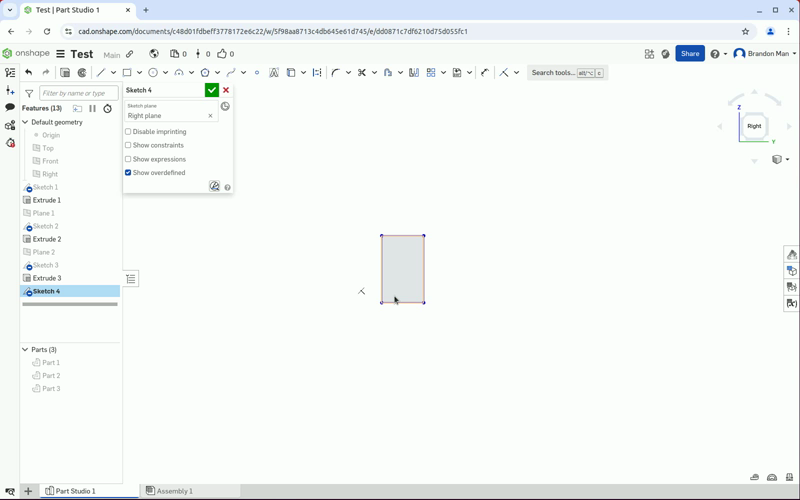
scroll(6)
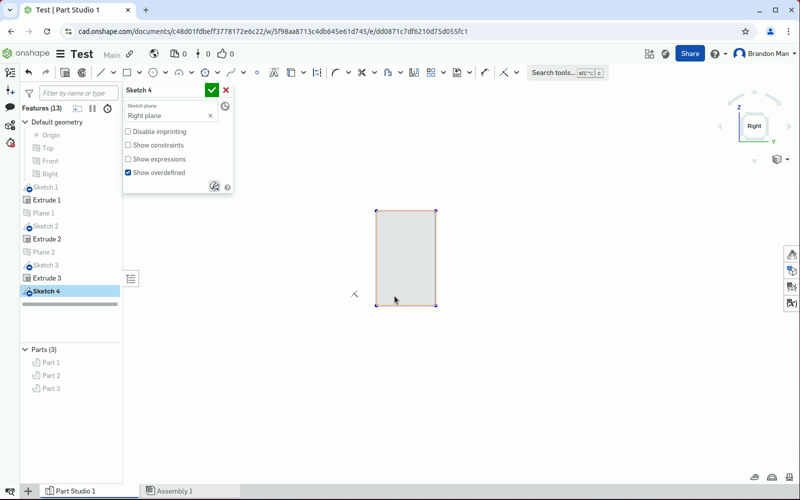
scroll(6)
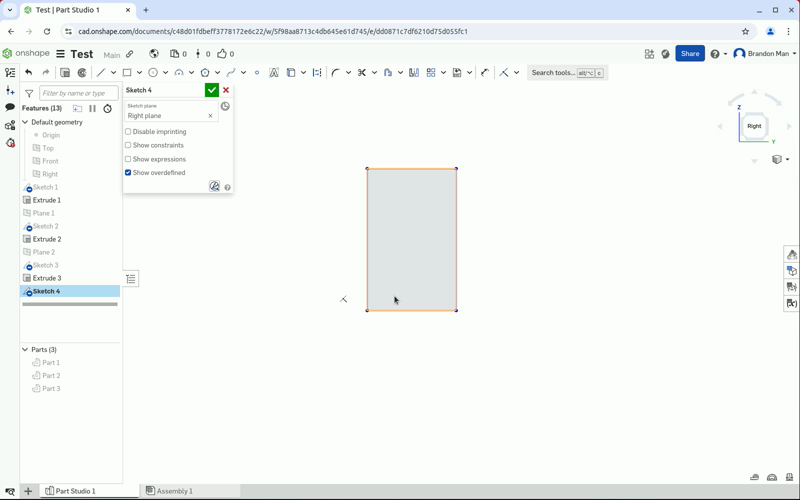
scroll(6)
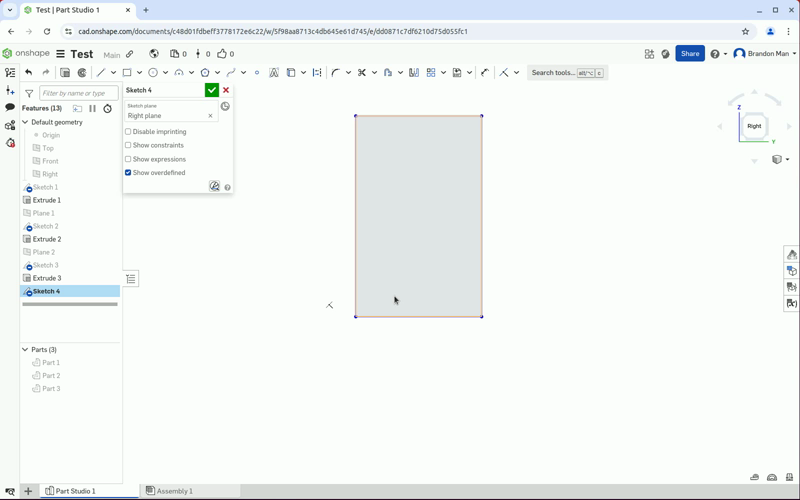
scroll(6)
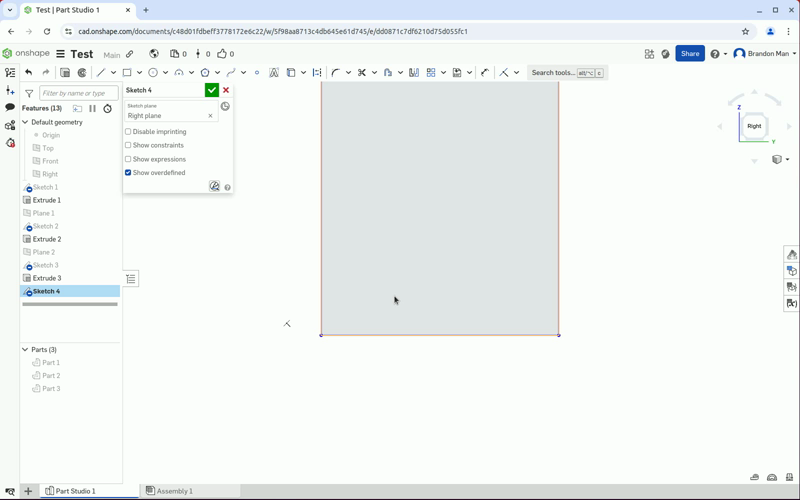
click(394, 295)
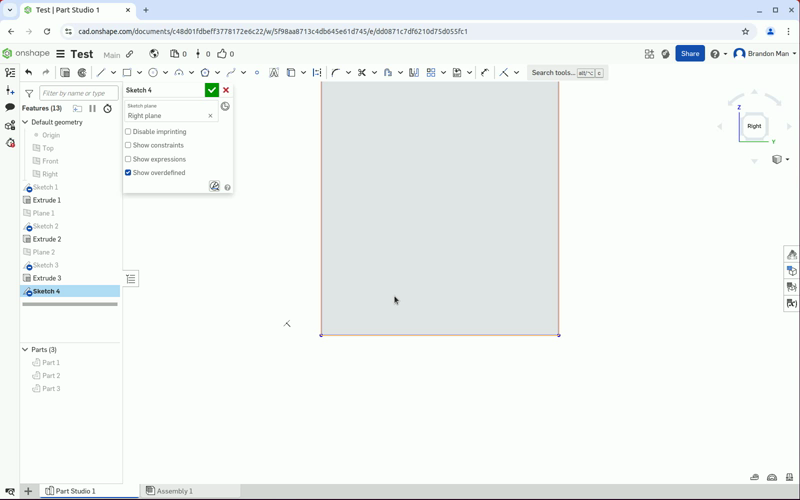
scroll(-6)
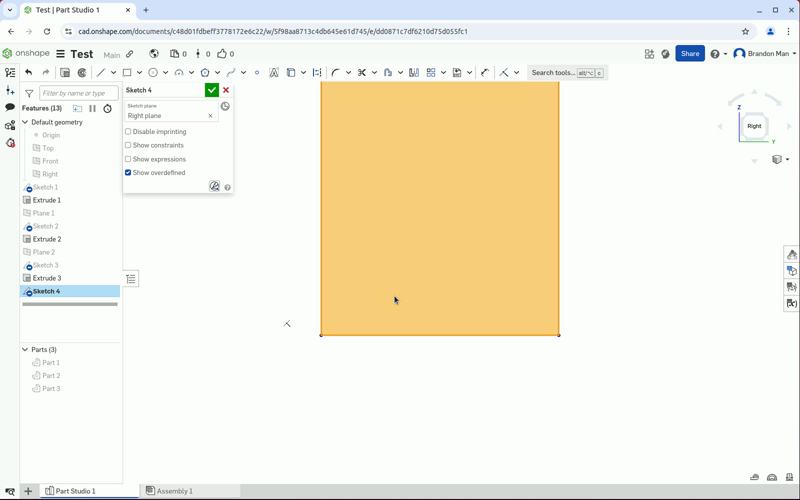
scroll(-6)
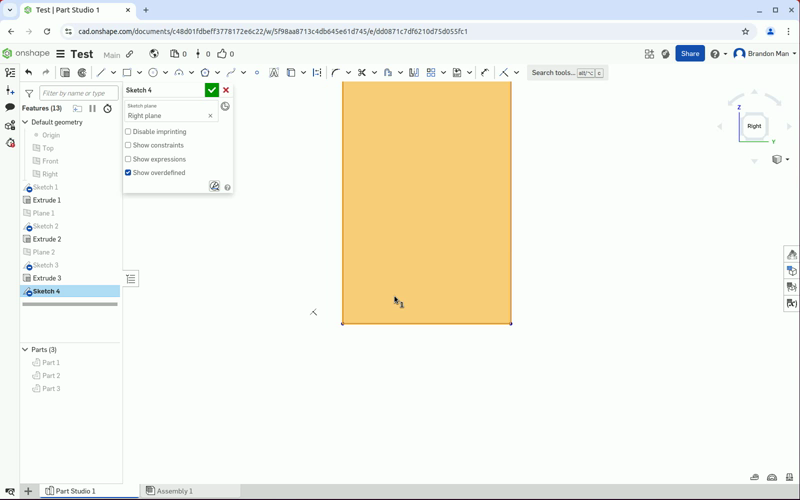
scroll(-6)
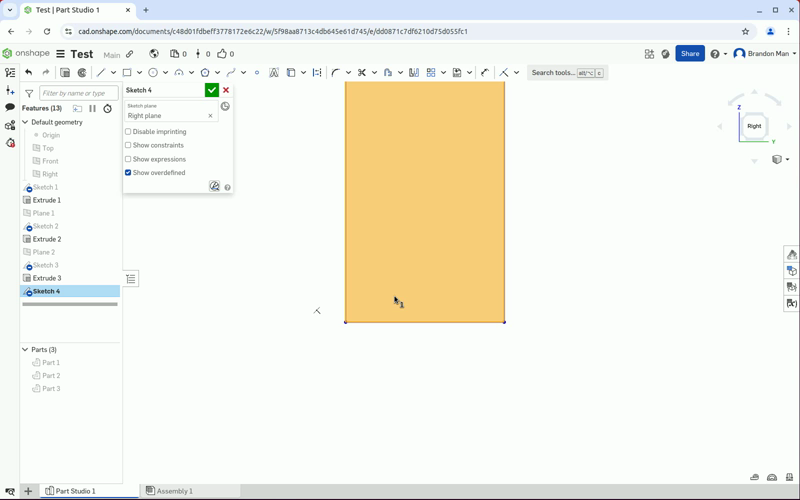
scroll(-6)
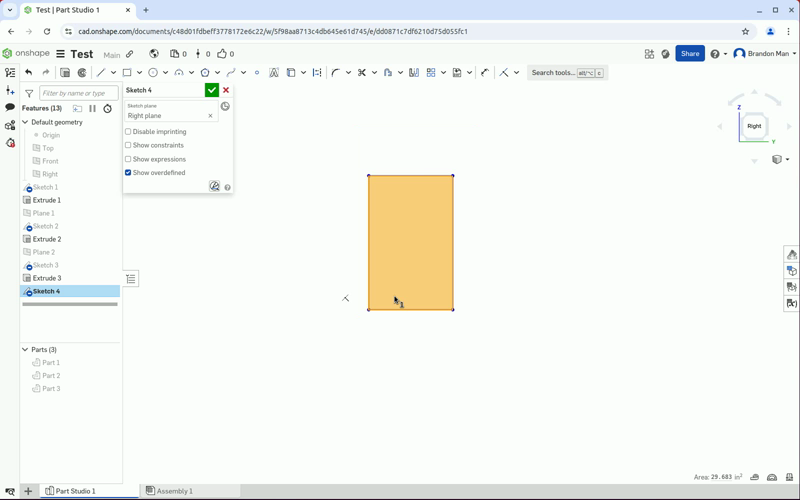
scroll(-6)
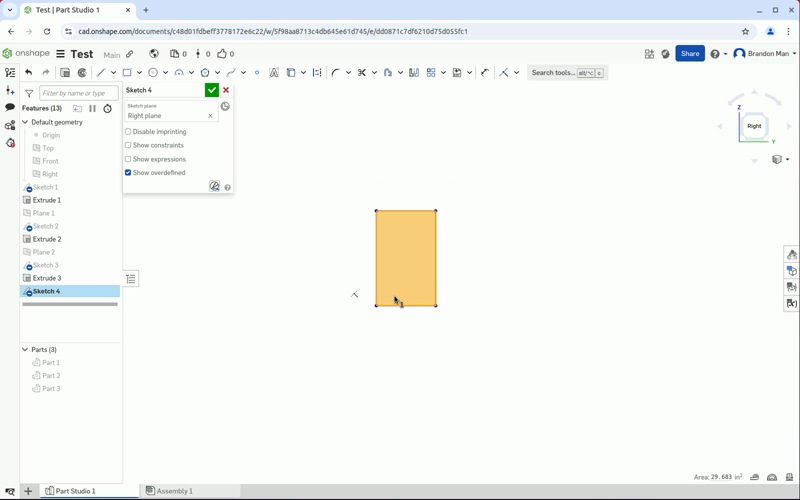
scroll(-6)
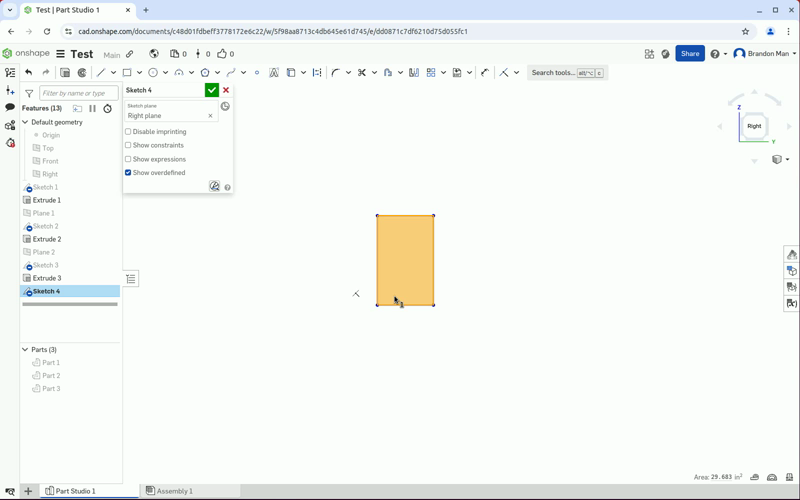
scroll(-6)
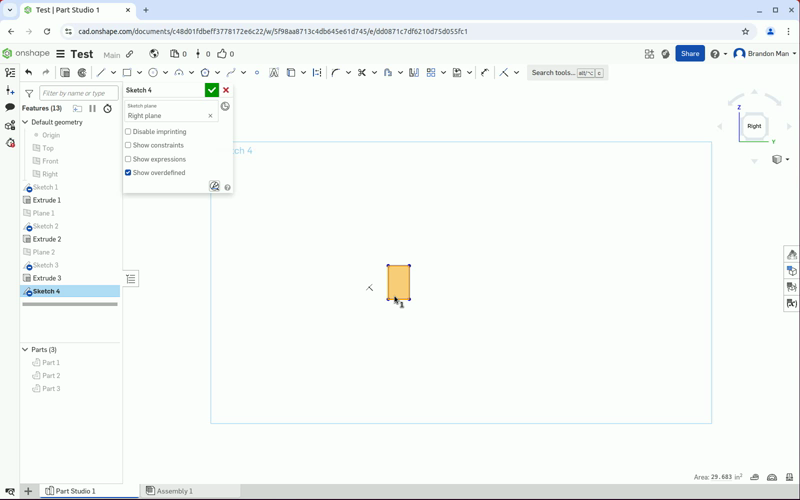
mouse_move(73, 352)
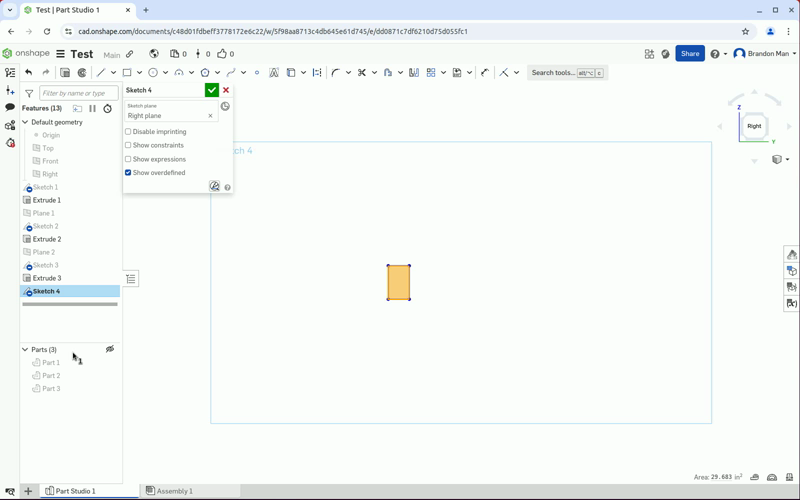
key(shift+y)
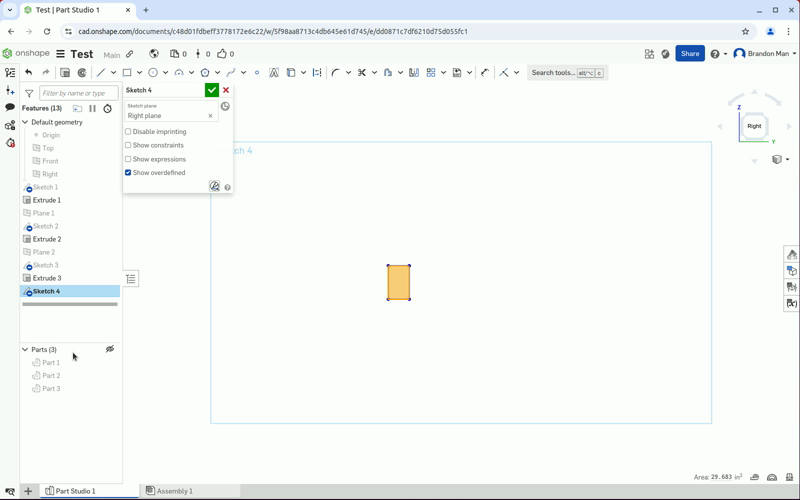
key(shift+e)
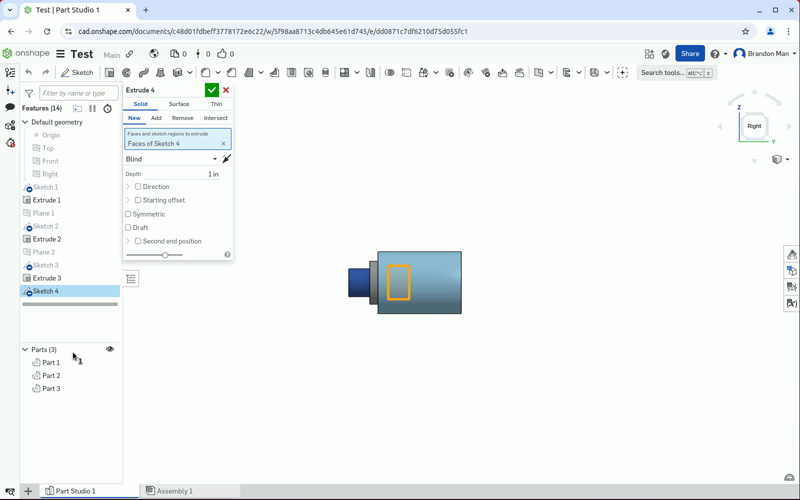
mouse_move(143, 106)
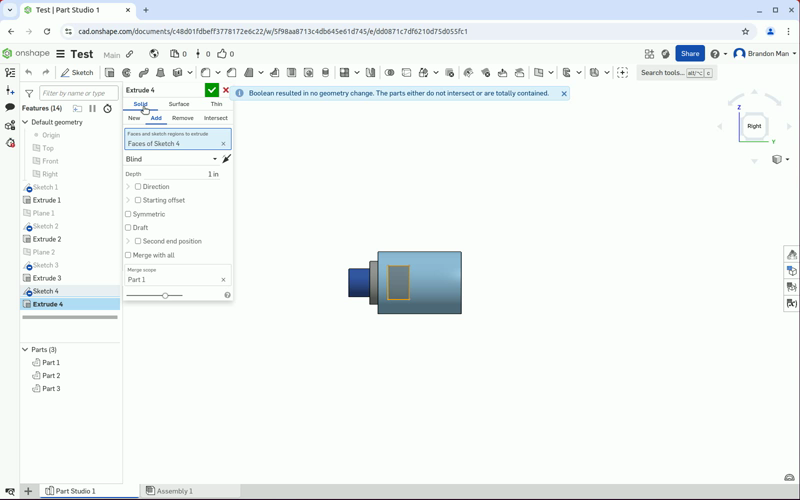
click(143, 106)
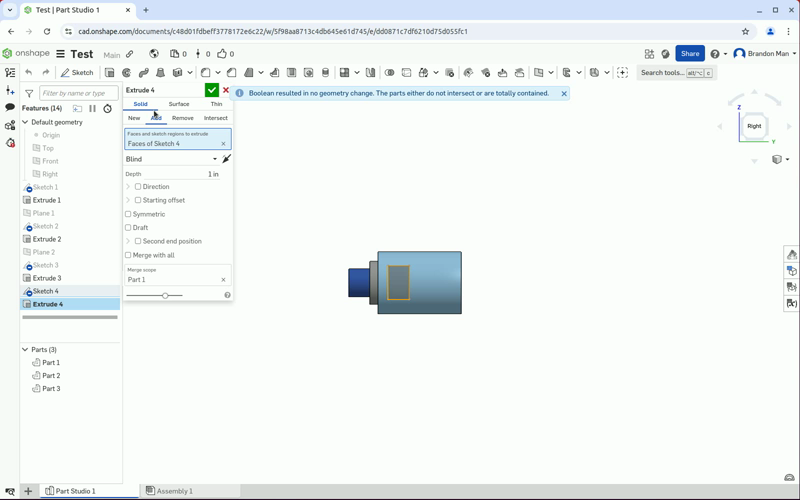
mouse_move(186, 120)
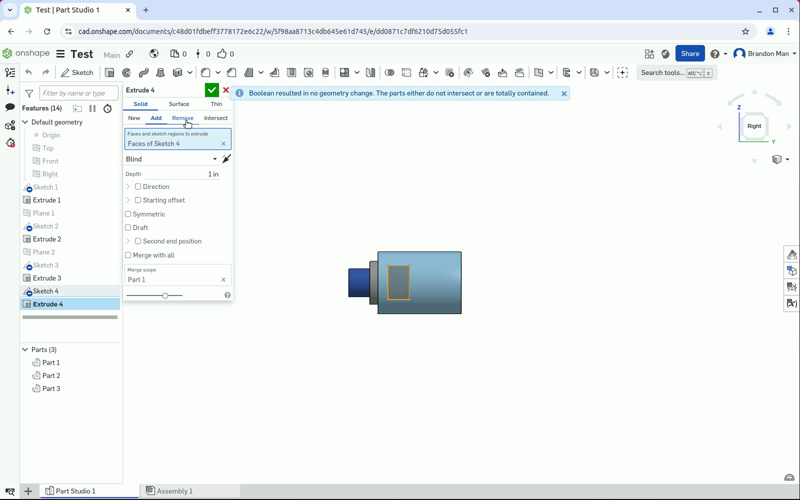
click(186, 120)
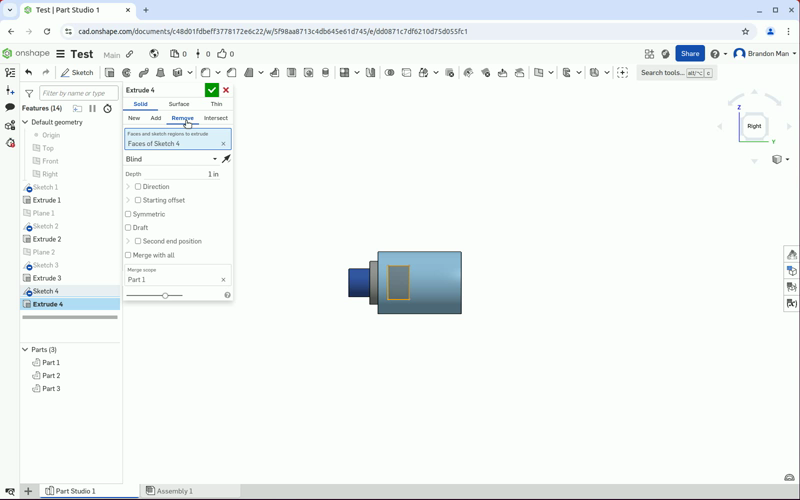
key(tab, 4)
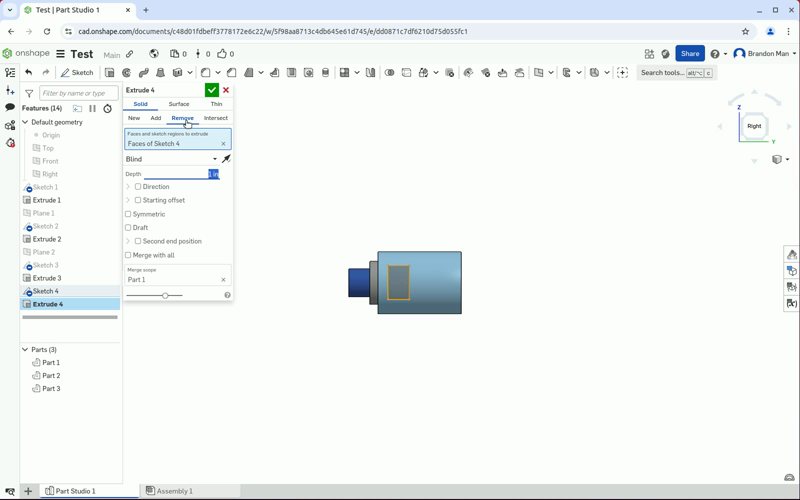
text(17.09)
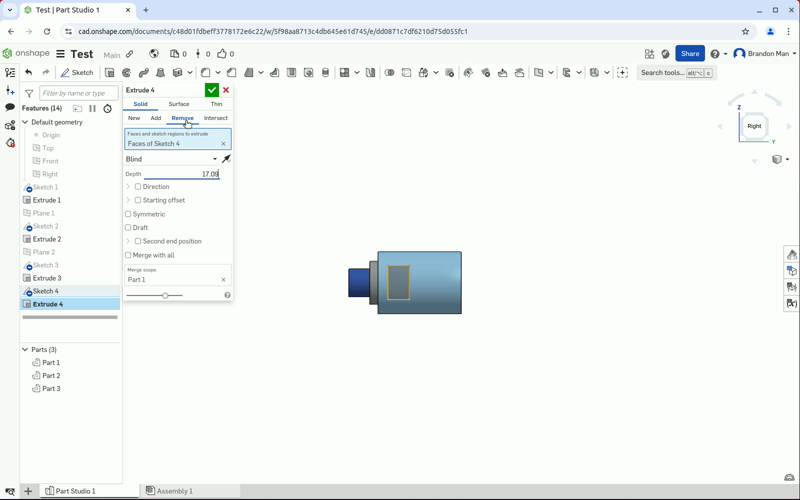
key(tab, 3)
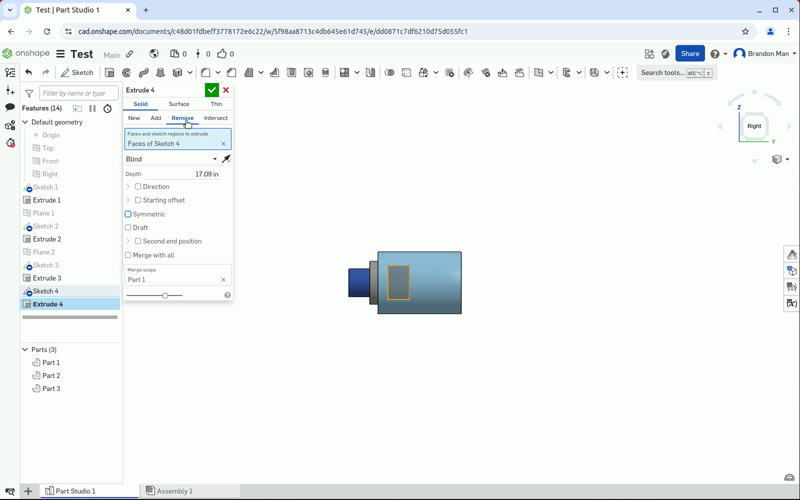
key(tab, 2)
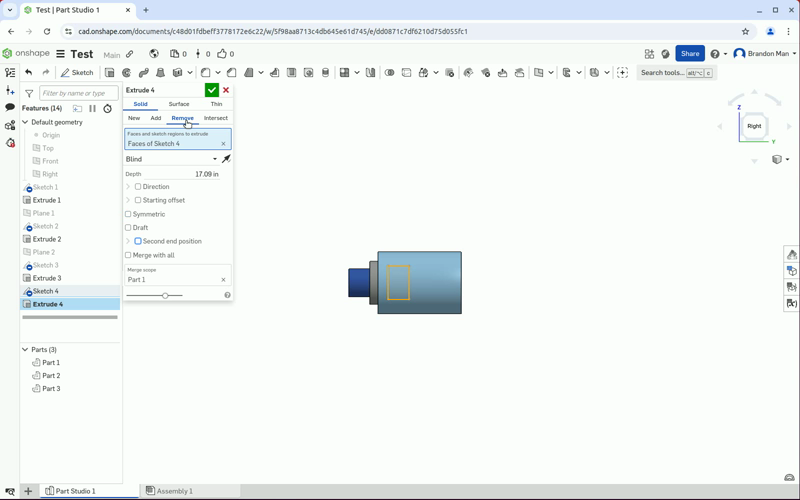
key(space)
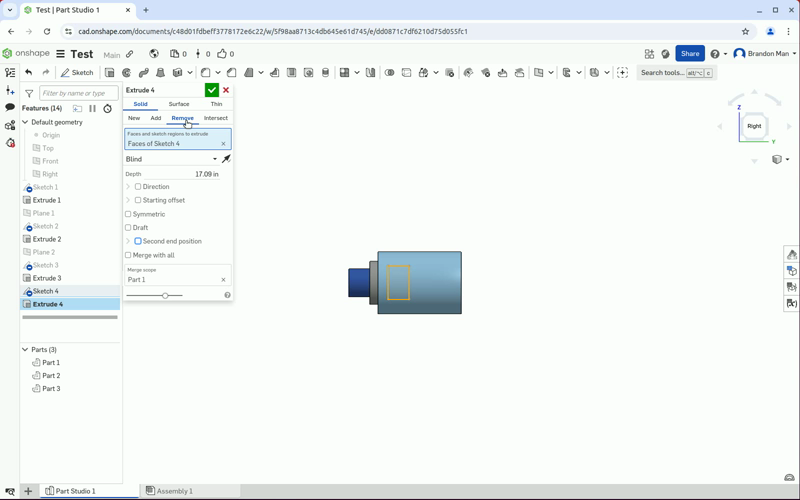
key(tab, 3)
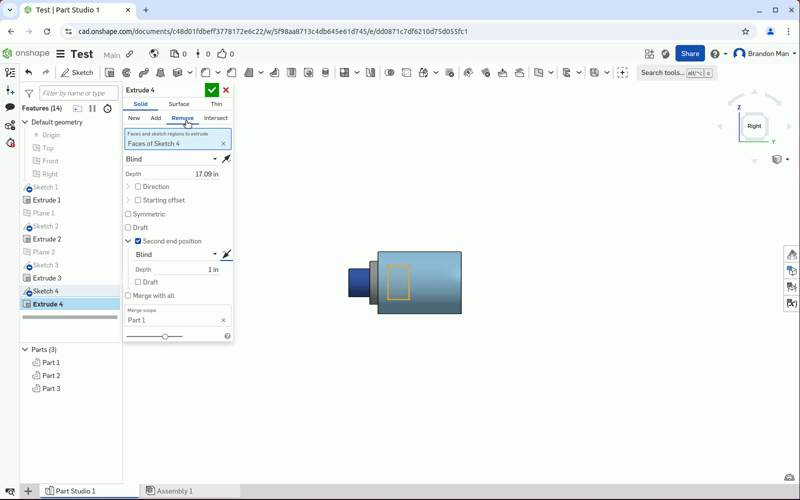
text(17.09)
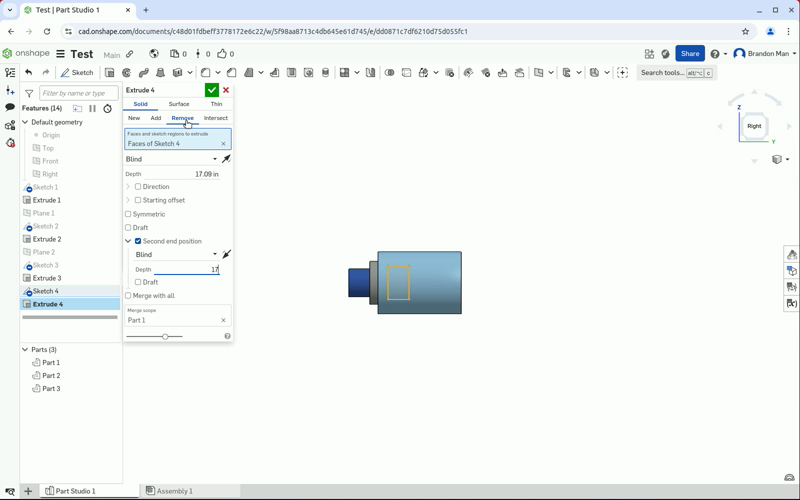
key(tab, 2)
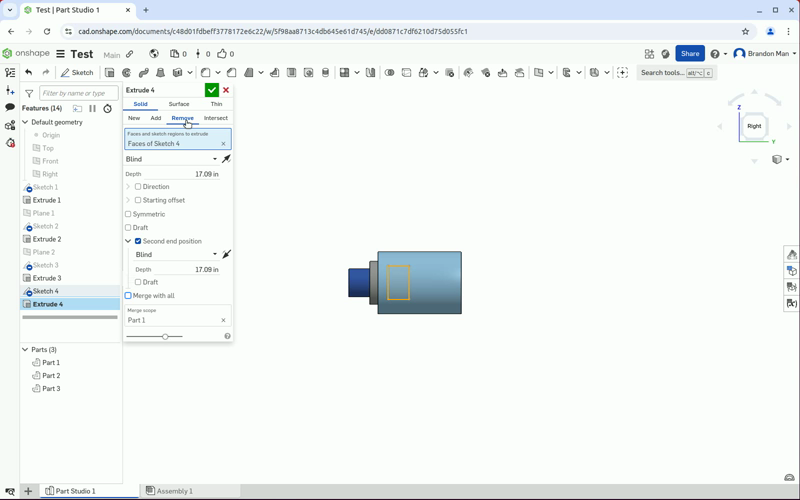
key(space)
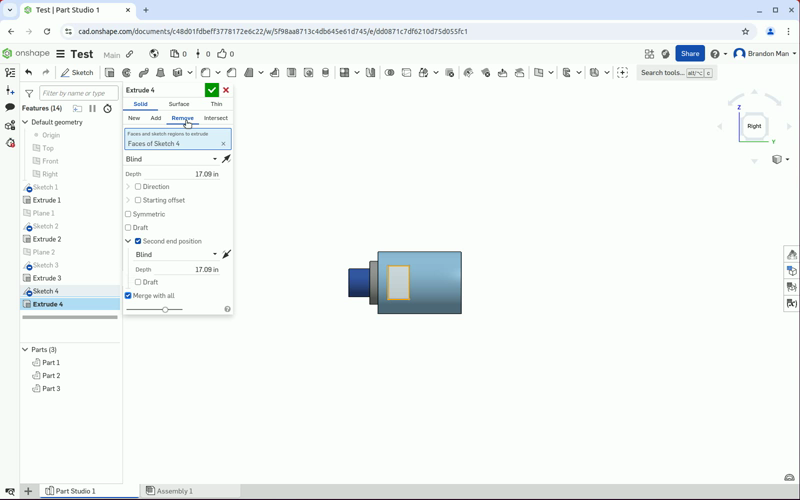
key(enter)
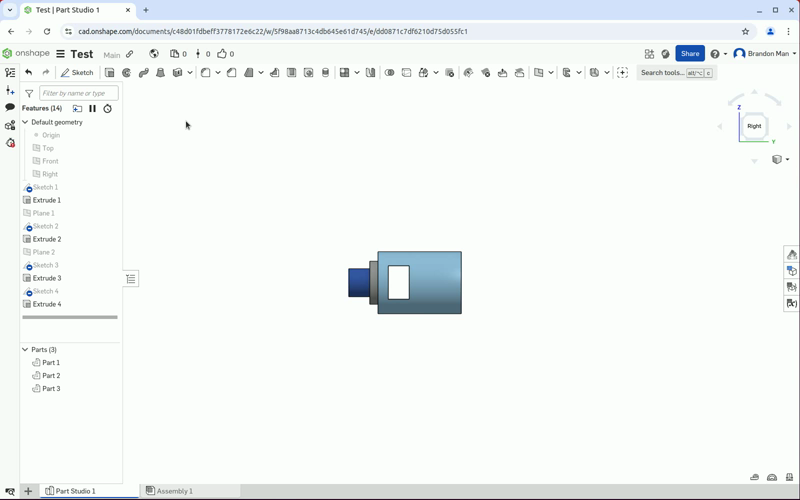
key(shift+h)
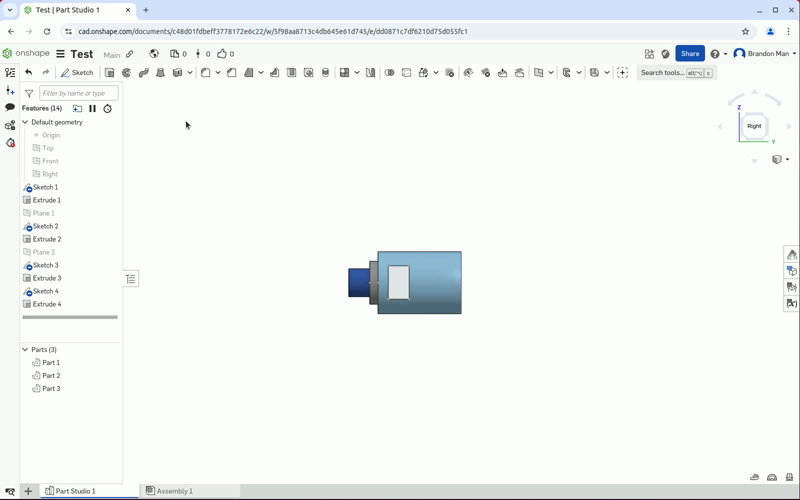
key(shift+h)
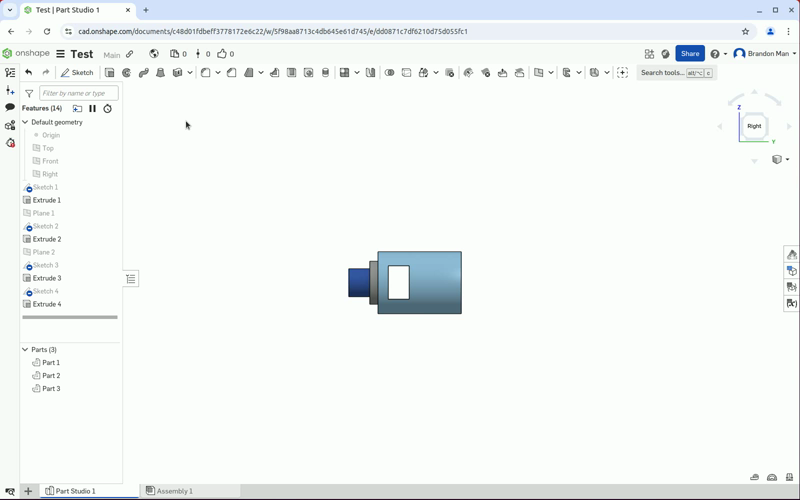
mouse_move(73, 189)
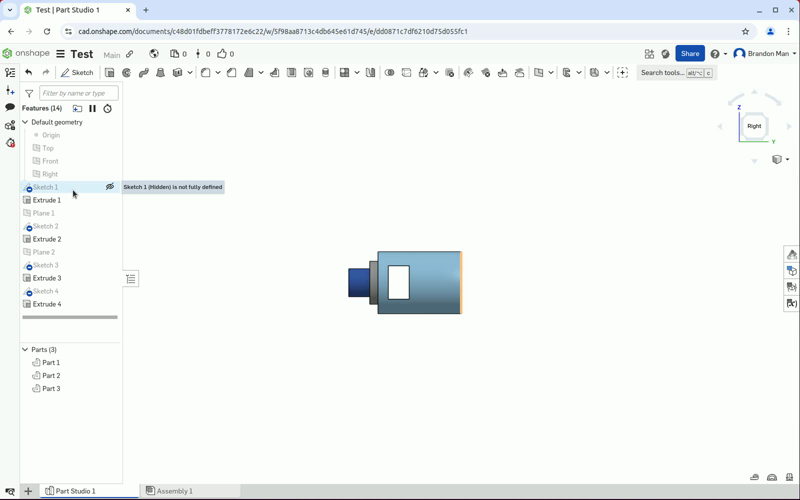
click(73, 189)
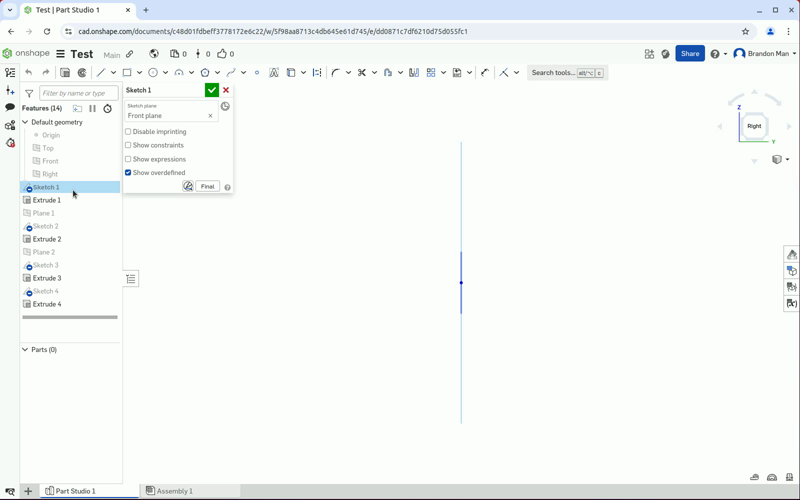
mouse_move(229, 92)
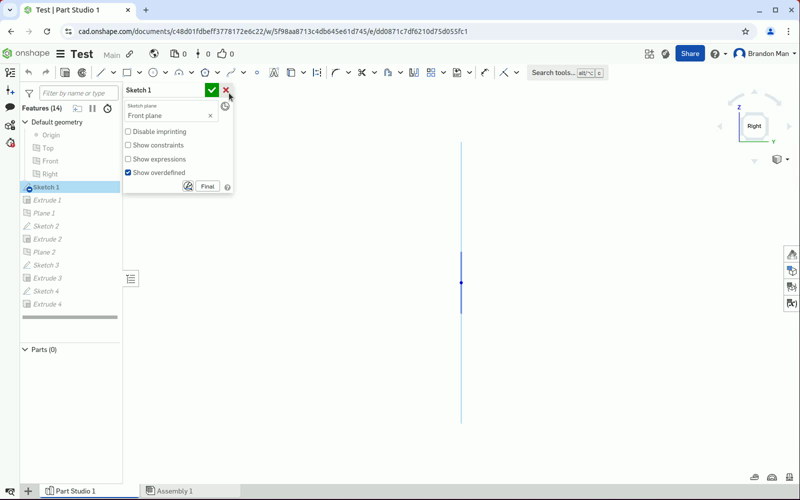
click(229, 92)
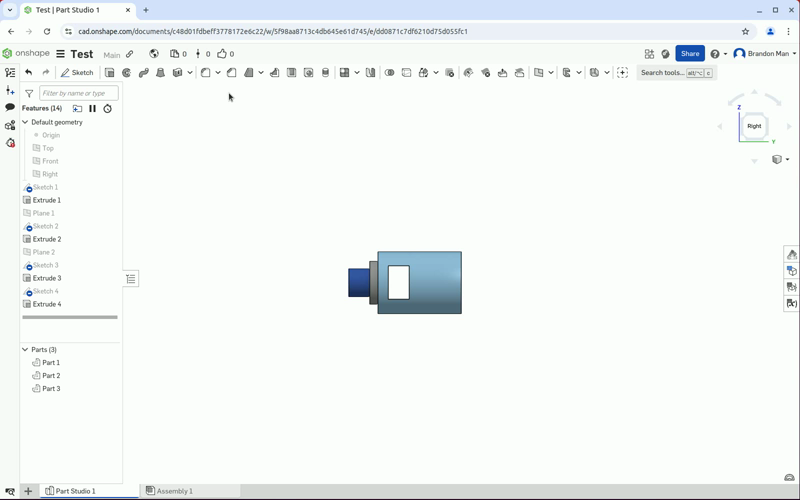
mouse_move(73, 352)
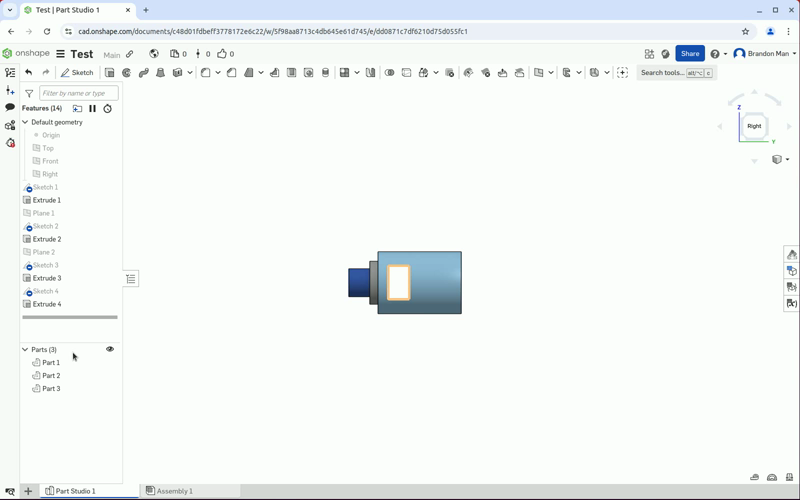
key(y)
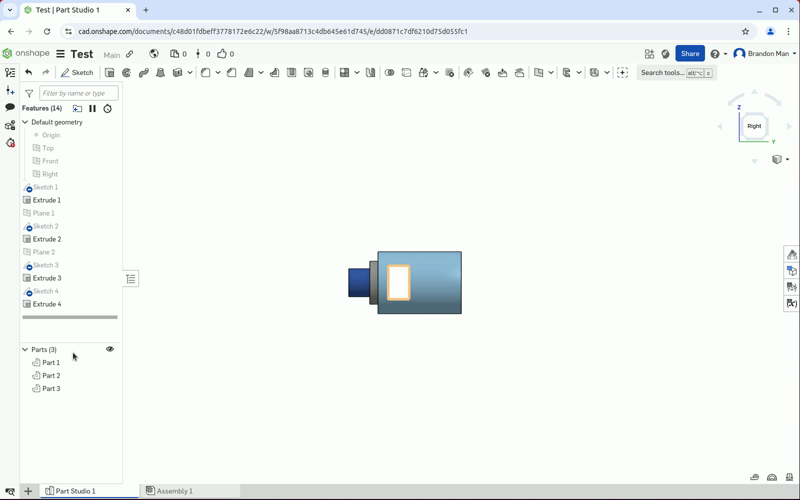
key(shift+p)
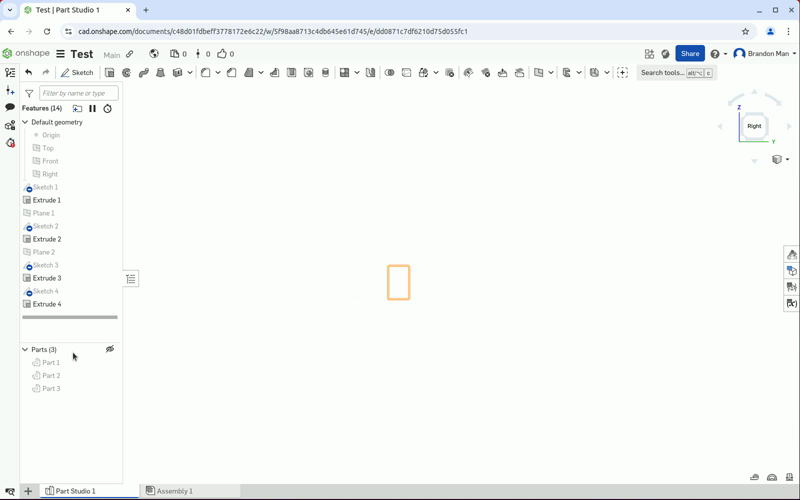
key(space)
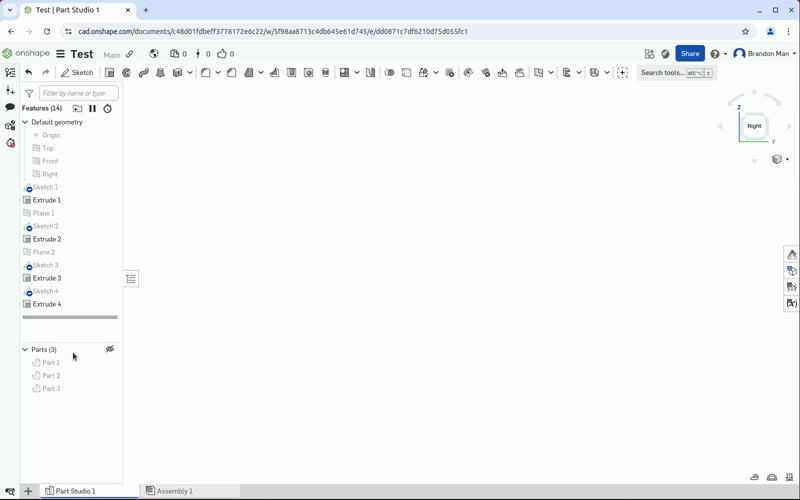
key_down(shift)
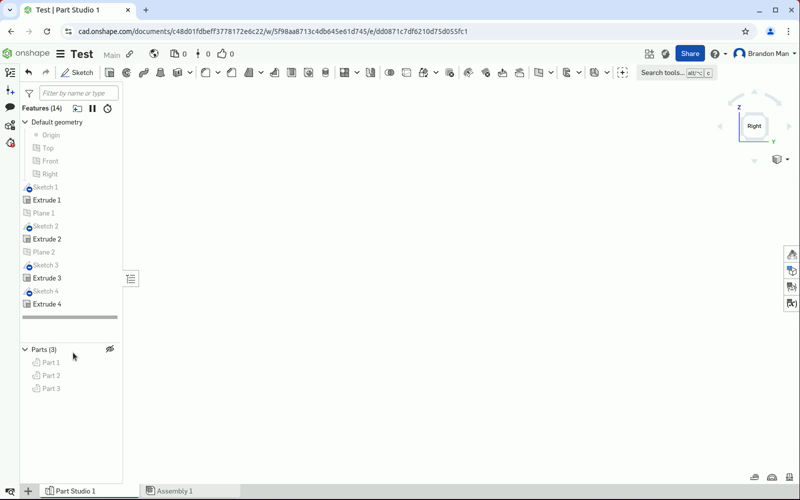
key(right)
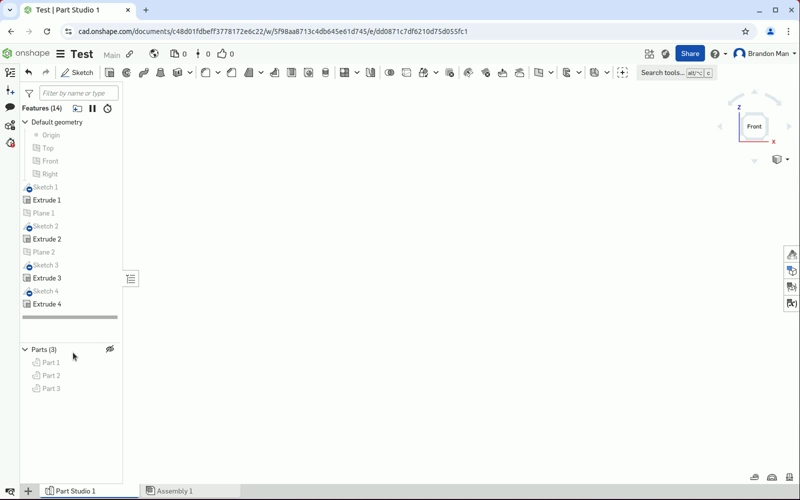
key_up(shift)
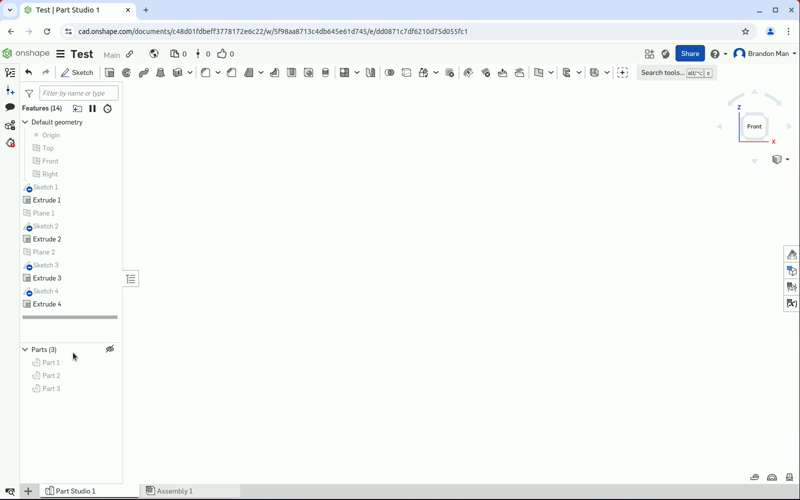
key(space)
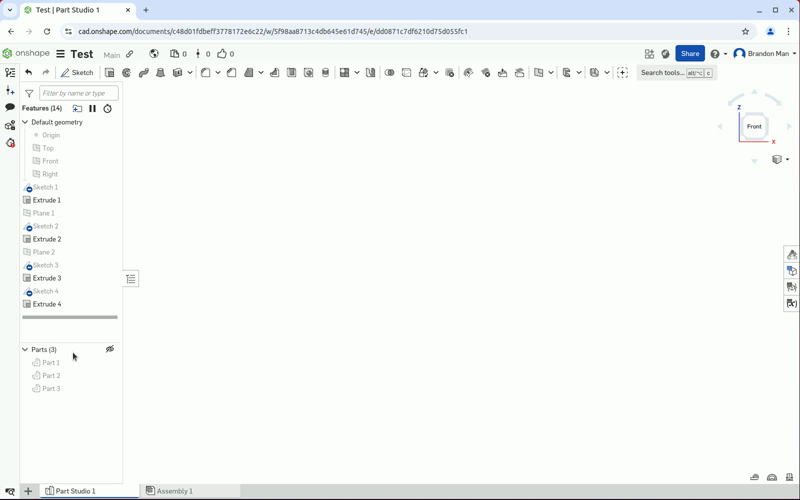
key_down(shift)
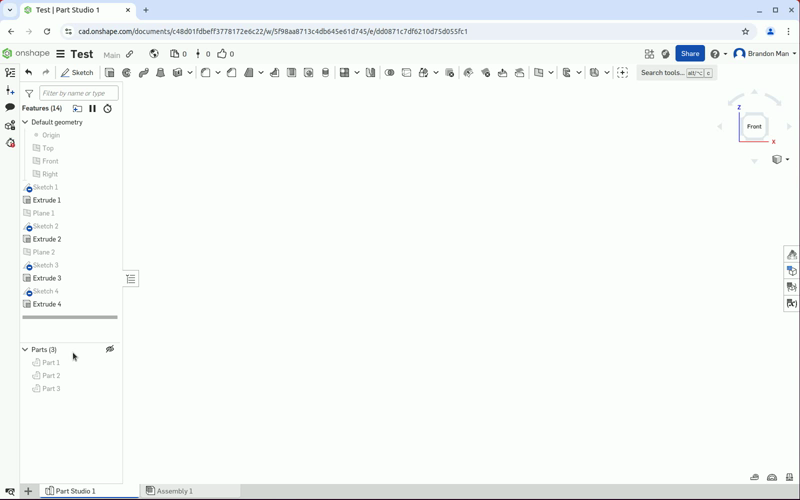
key(down)
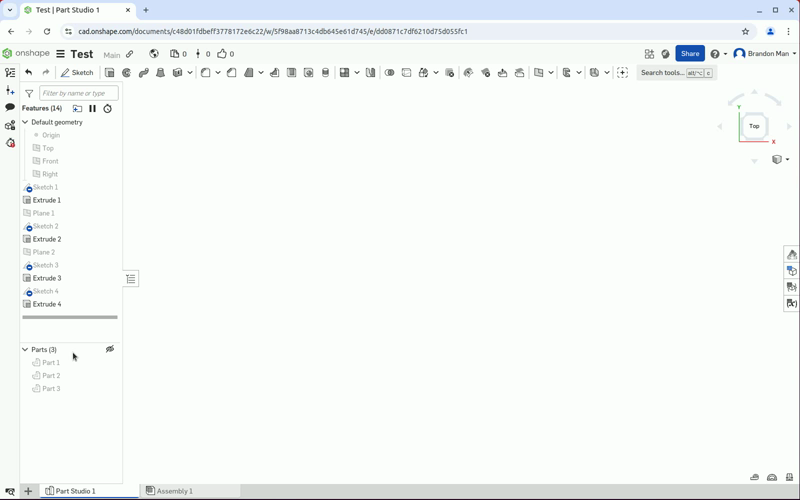
key_up(shift)
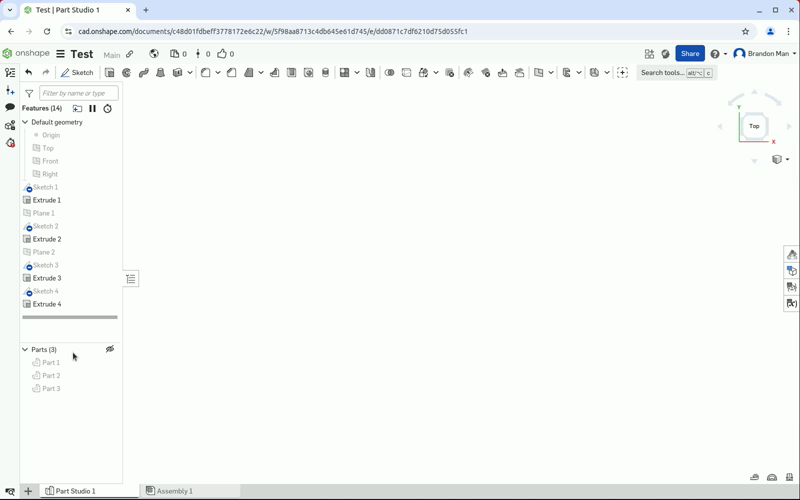
mouse_move(73, 352)
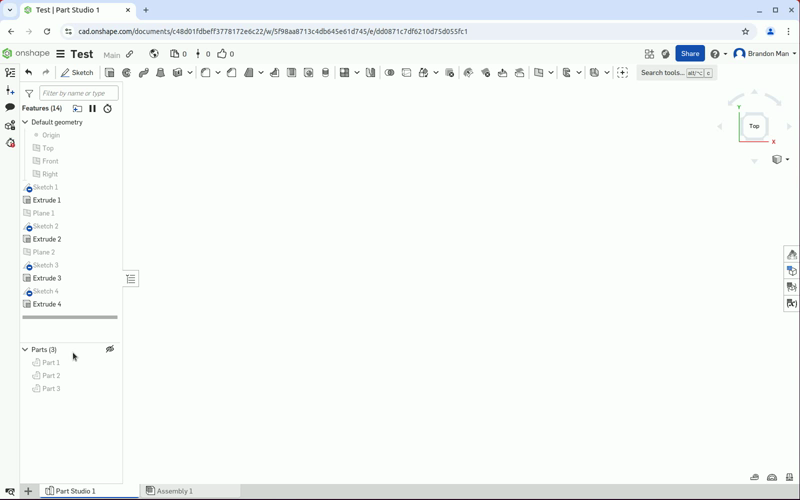
key(shift+y)
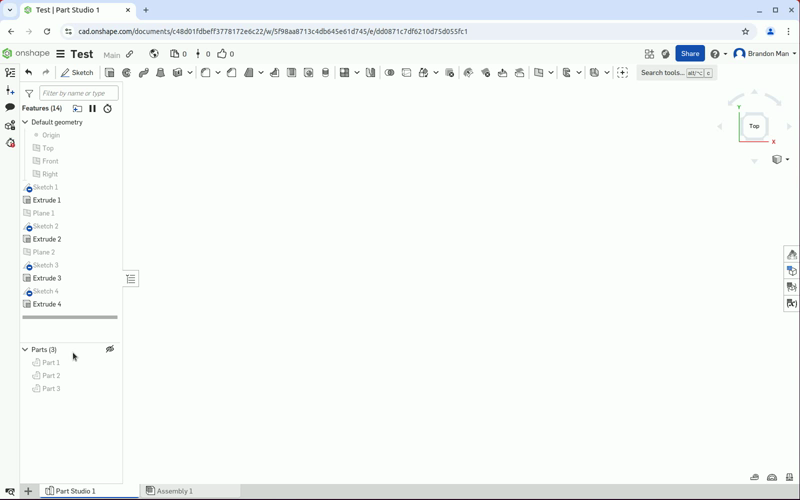
key(shift+s)
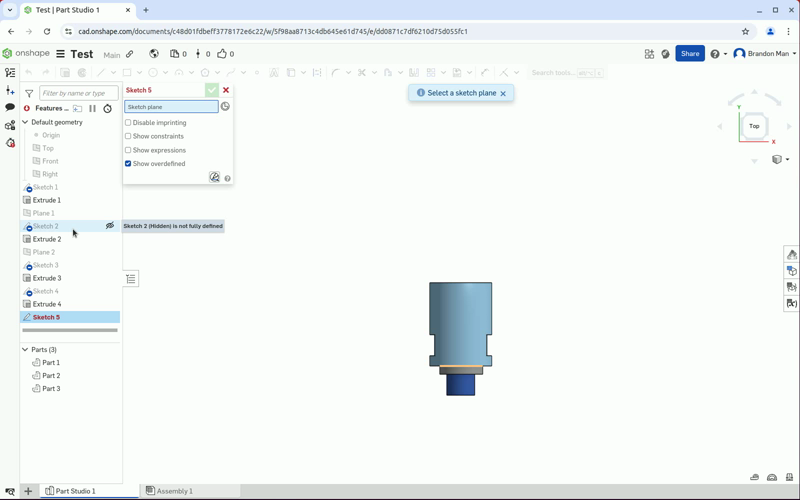
scroll(3)
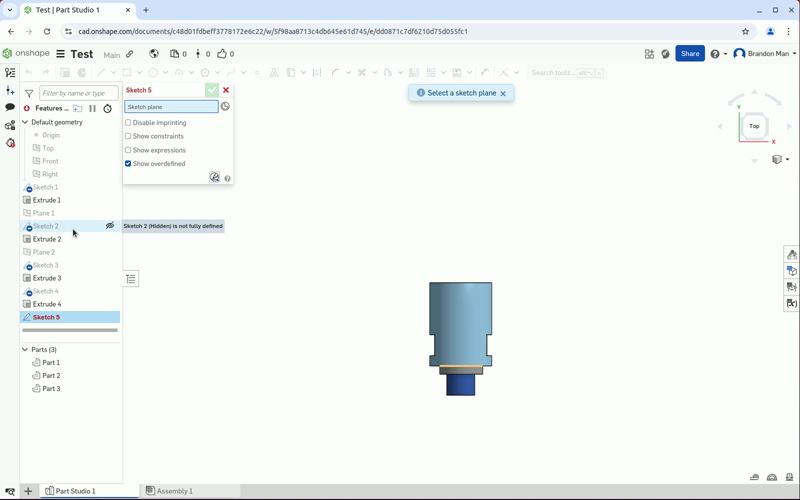
mouse_move(73, 150)
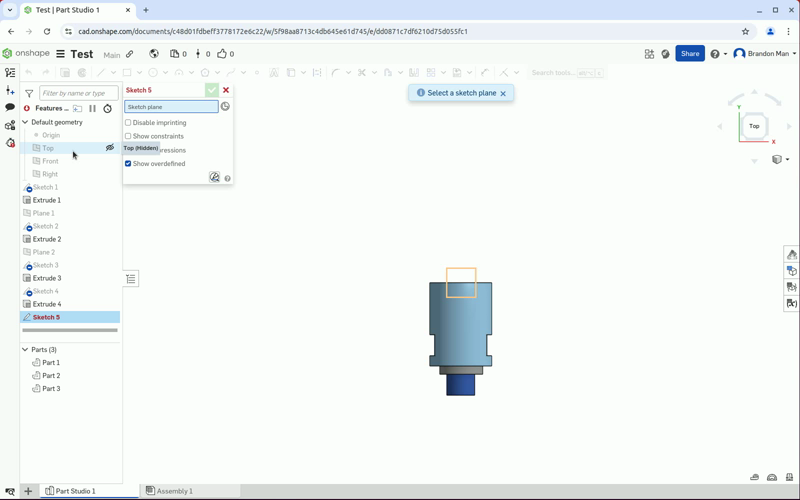
click(73, 150)
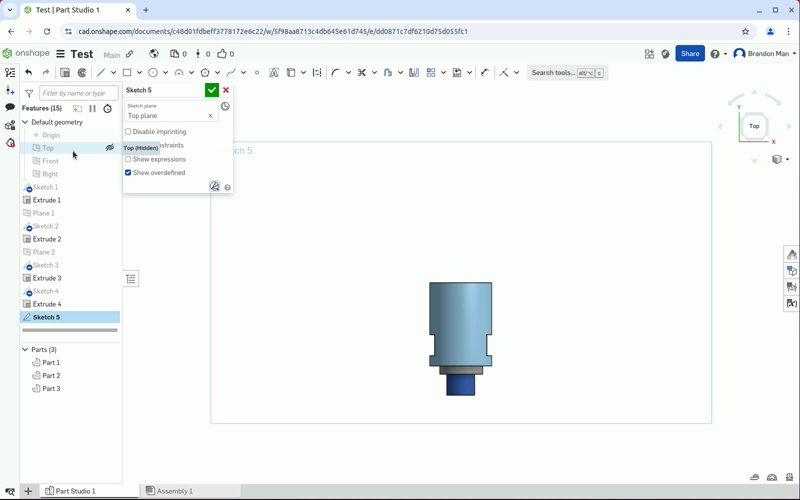
mouse_move(73, 352)
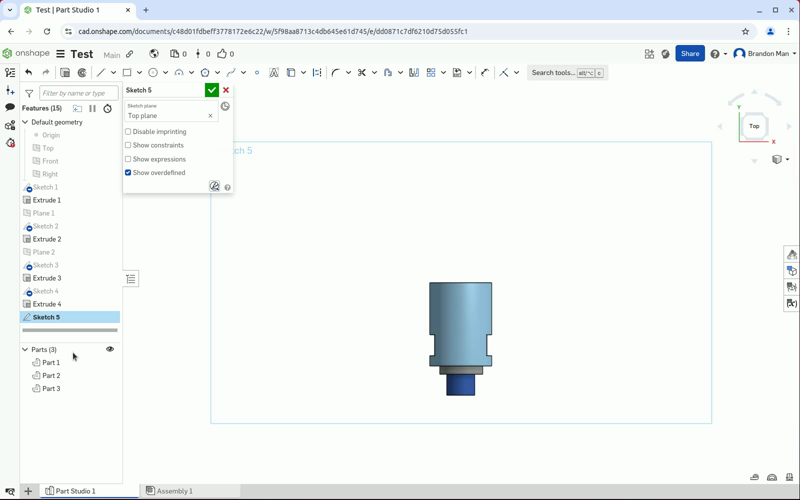
key(y)
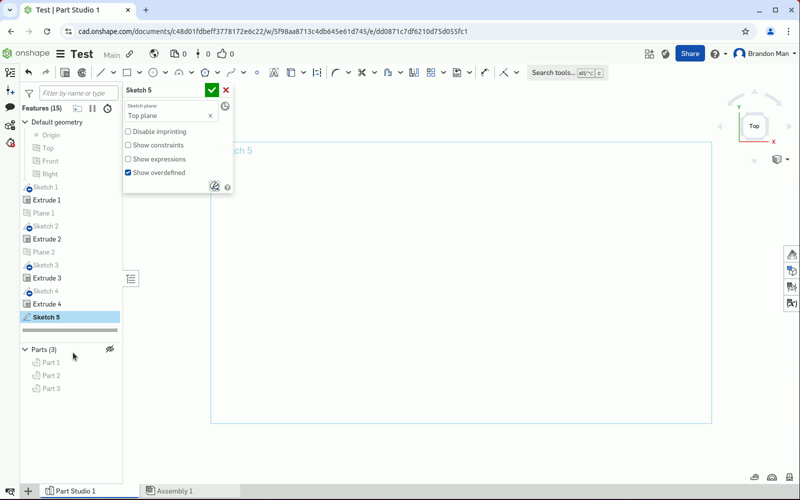
key(l)
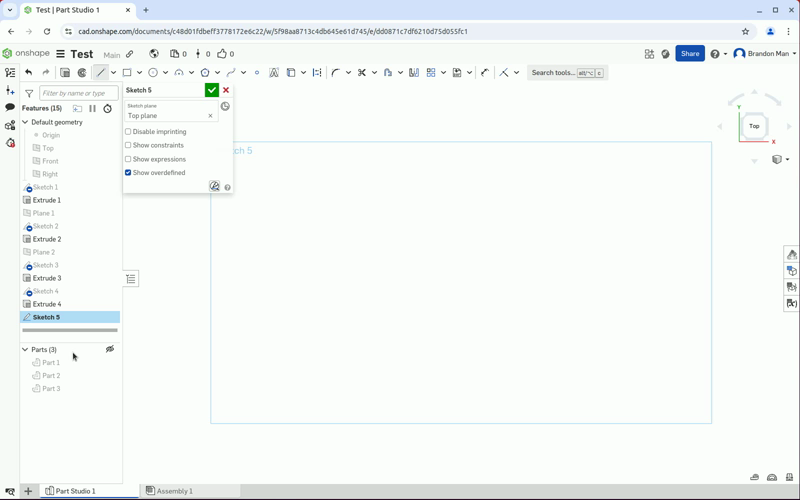
key_down(shift)
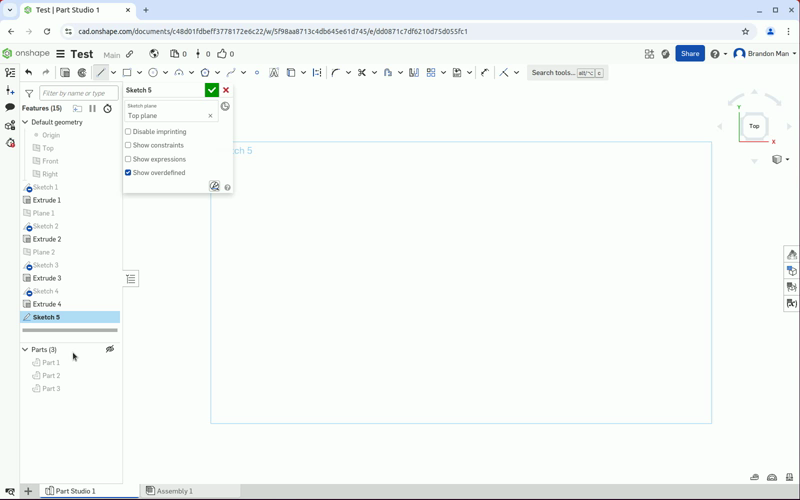
mouse_move(444, 328)
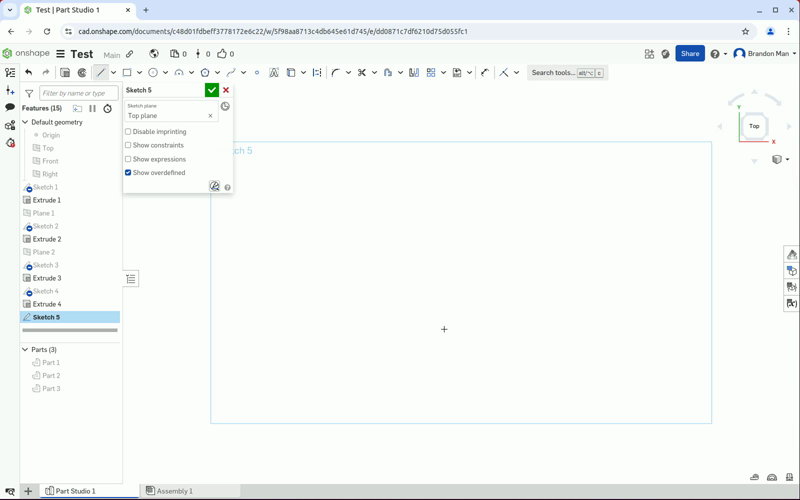
click(444, 328)
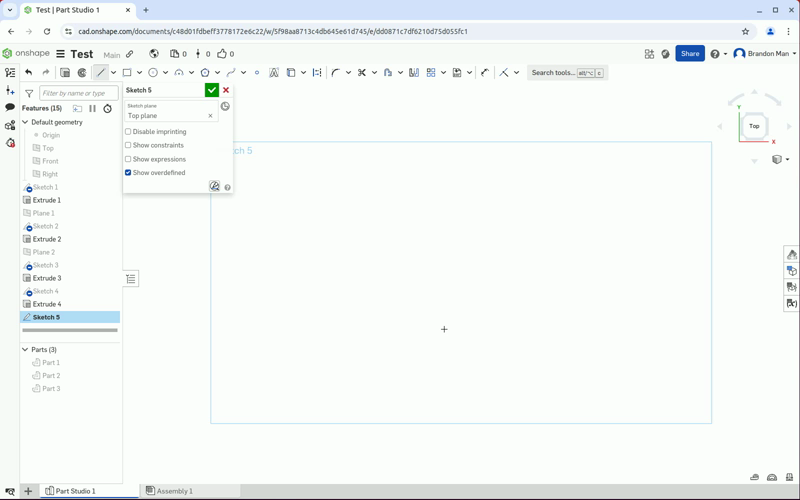
key_up(shift)
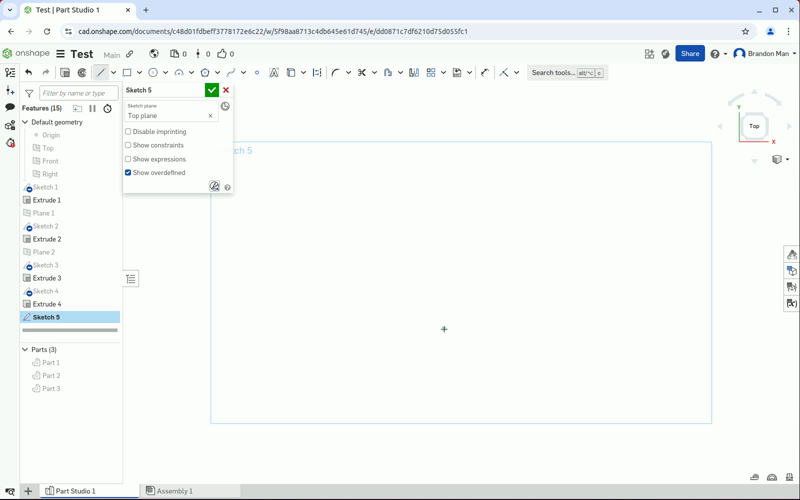
key_down(shift)
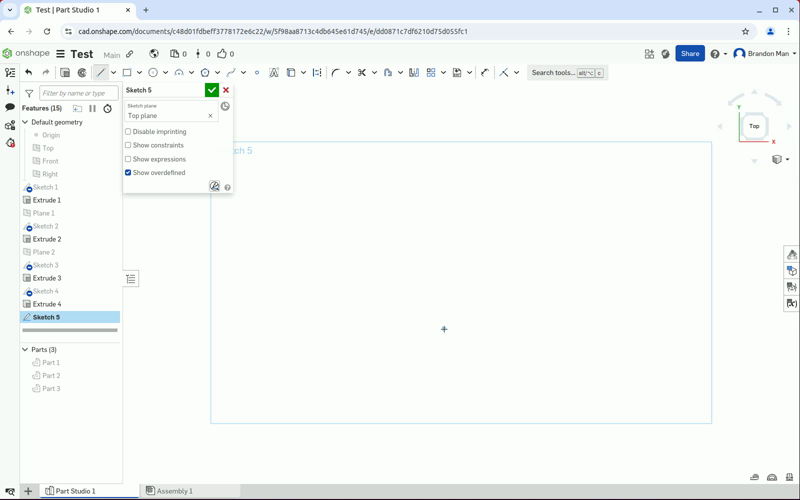
mouse_move(474, 328)
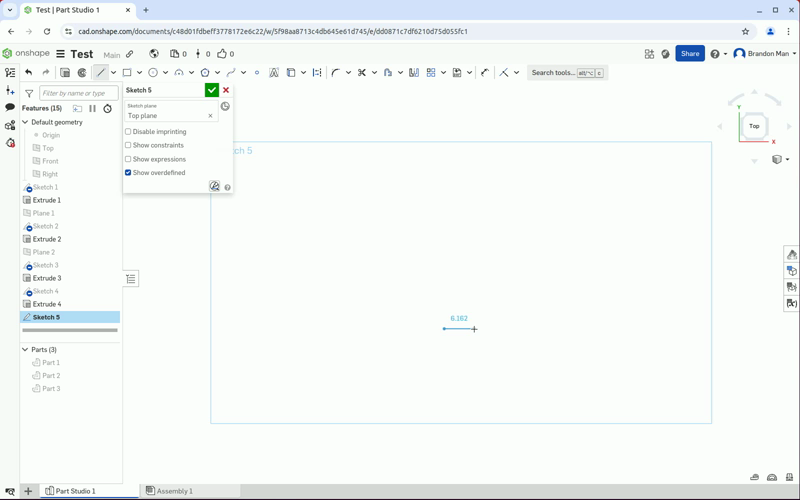
mouse_move(478, 328)
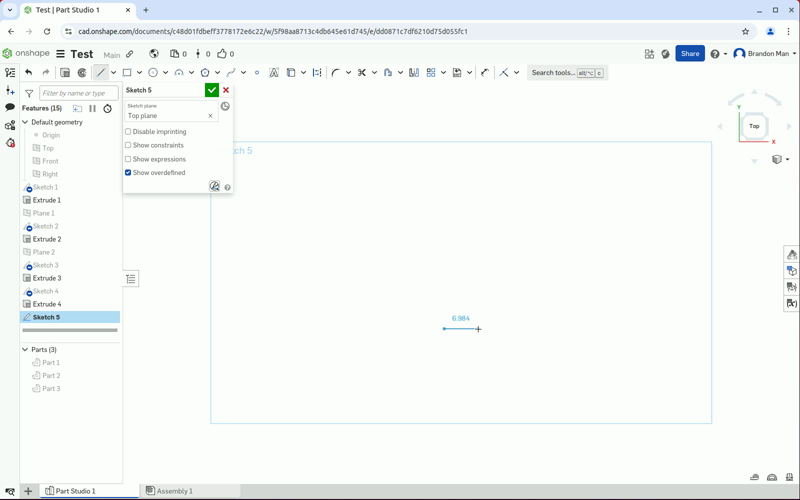
click(478, 328)
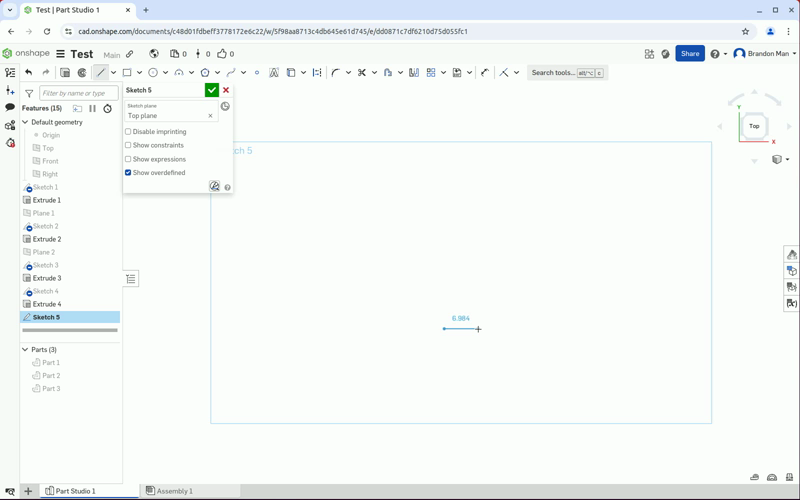
key_up(shift)
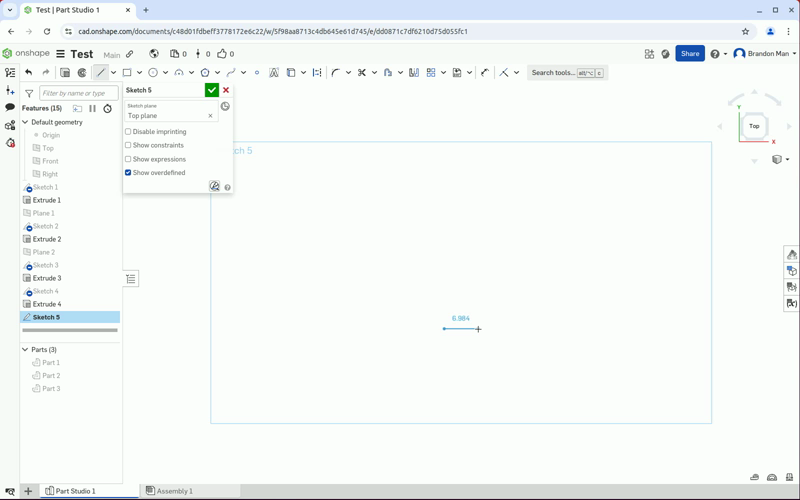
key_down(shift)
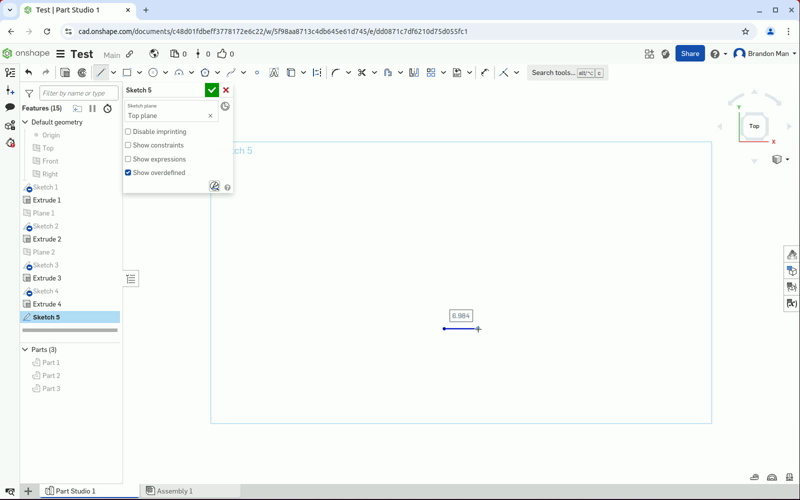
mouse_move(508, 328)
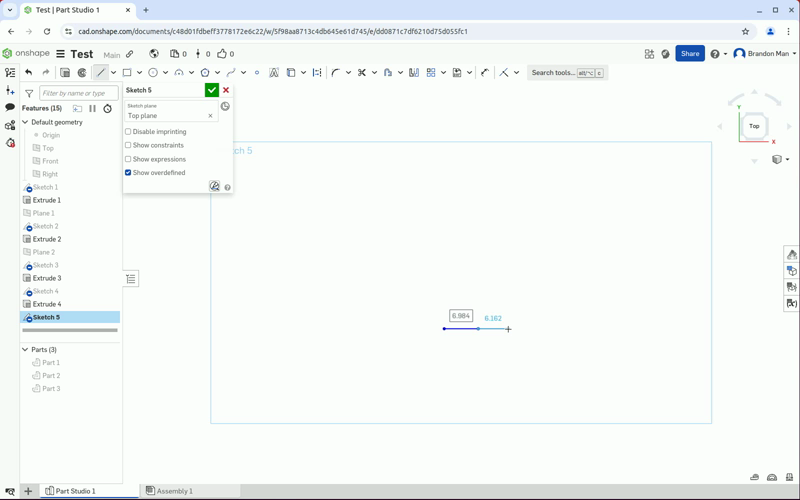
mouse_move(478, 307)
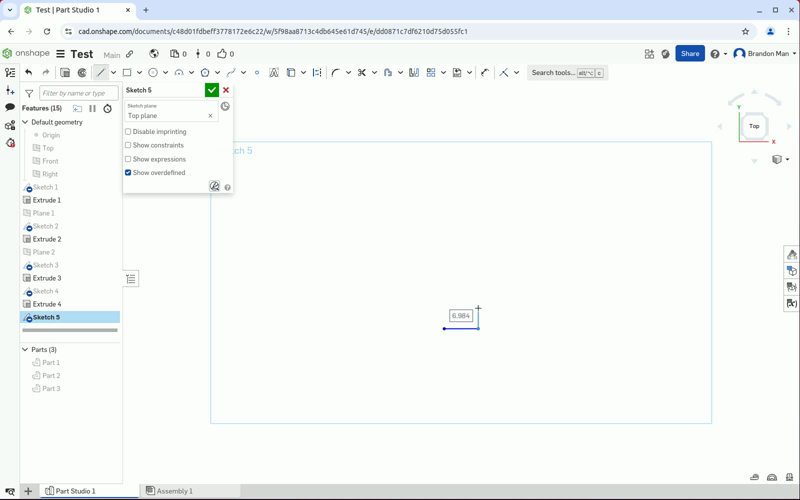
click(478, 307)
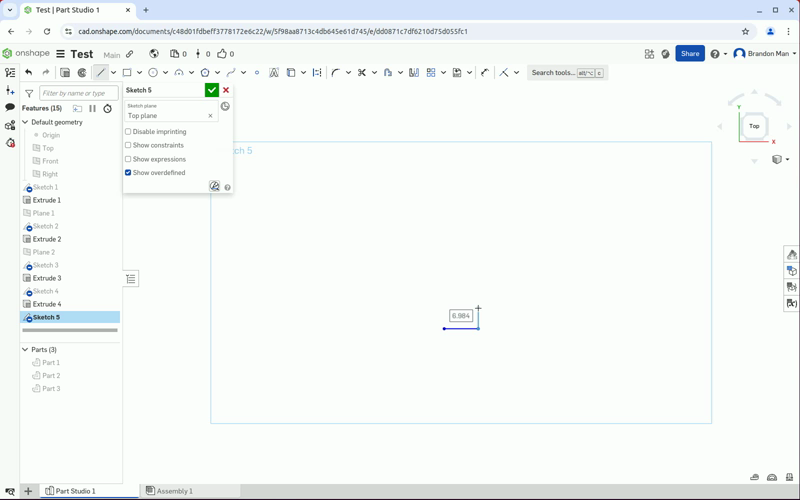
key_up(shift)
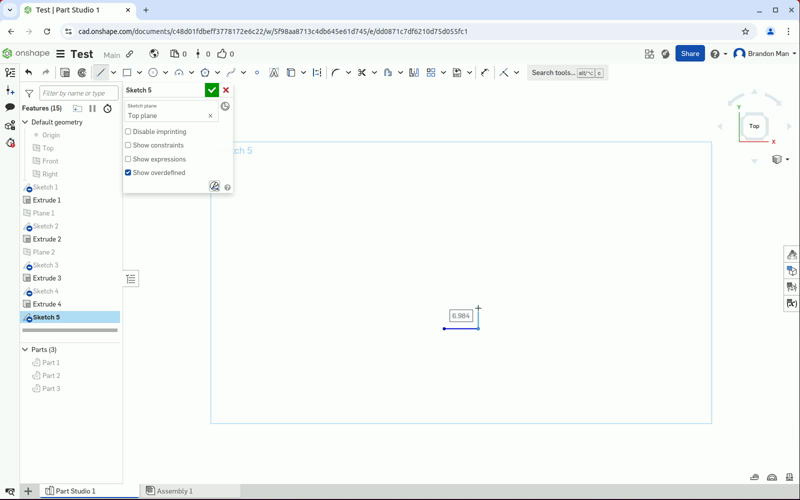
key_down(shift)
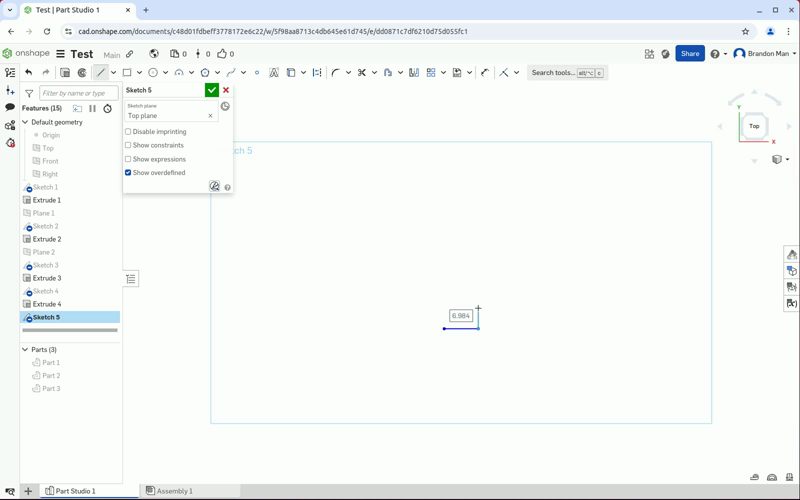
mouse_move(508, 307)
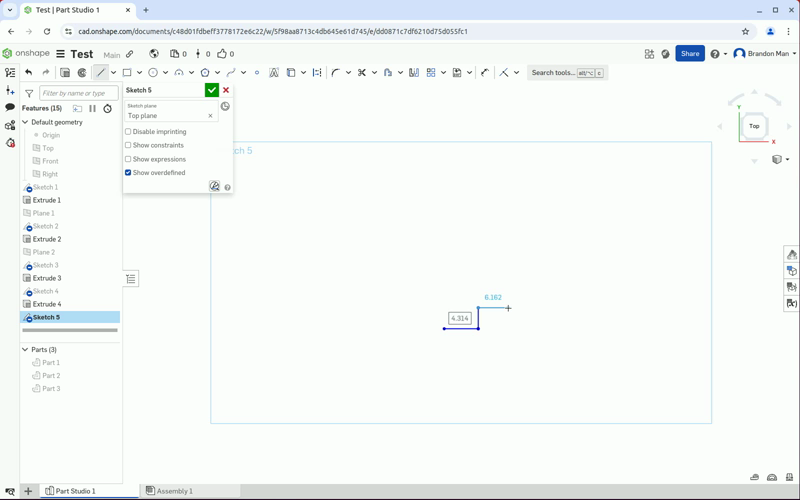
mouse_move(444, 307)
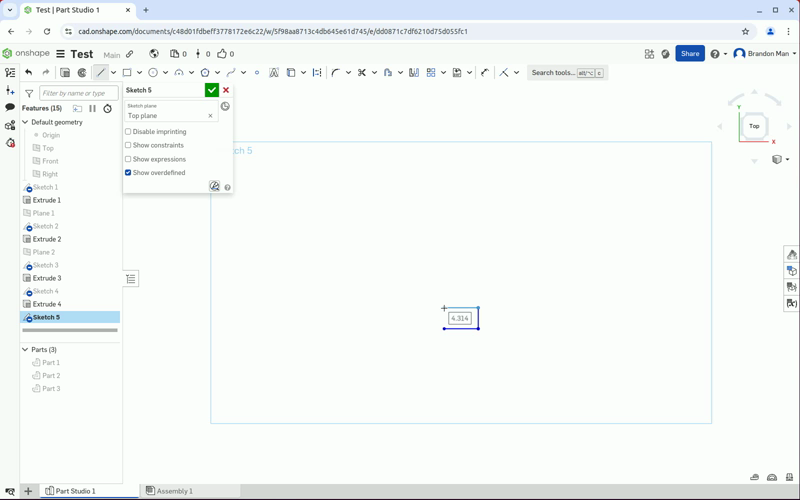
click(444, 307)
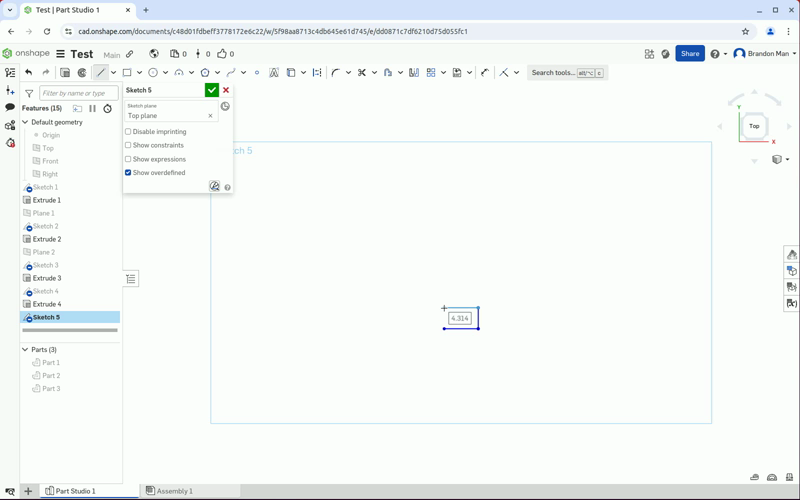
key_up(shift)
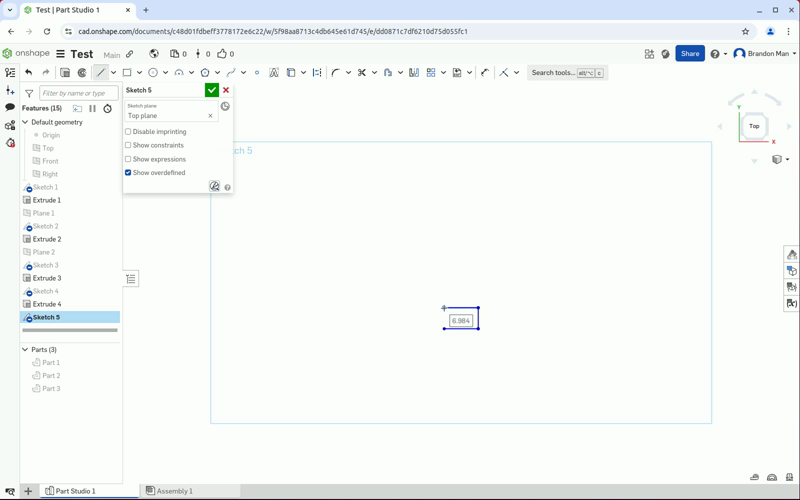
mouse_move(474, 307)
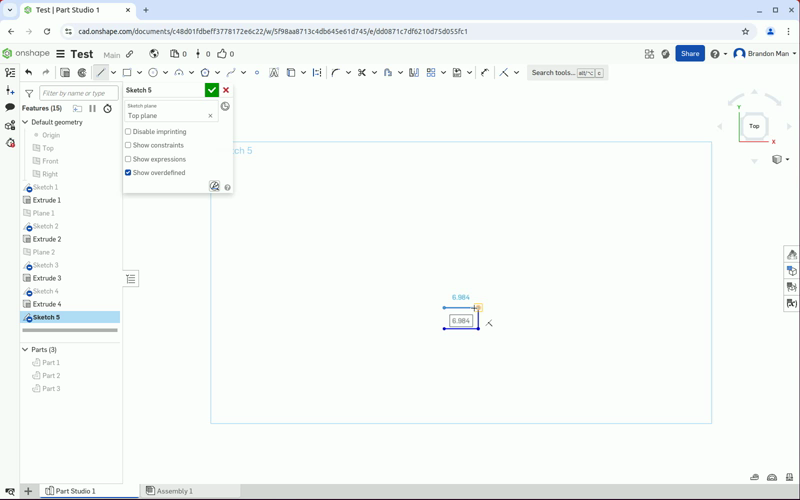
key_down(shift)
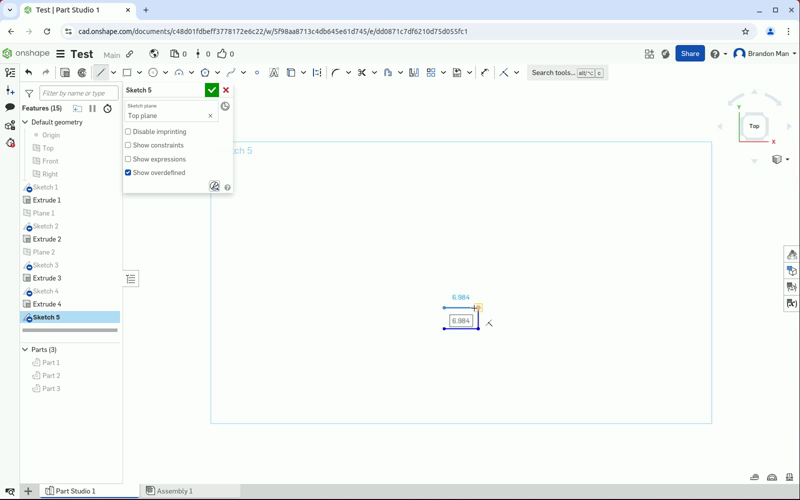
mouse_move(444, 328)
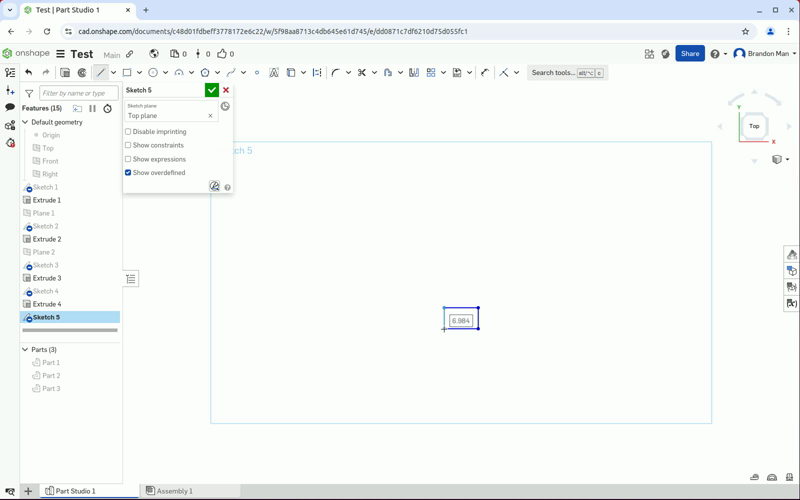
key_up(shift)
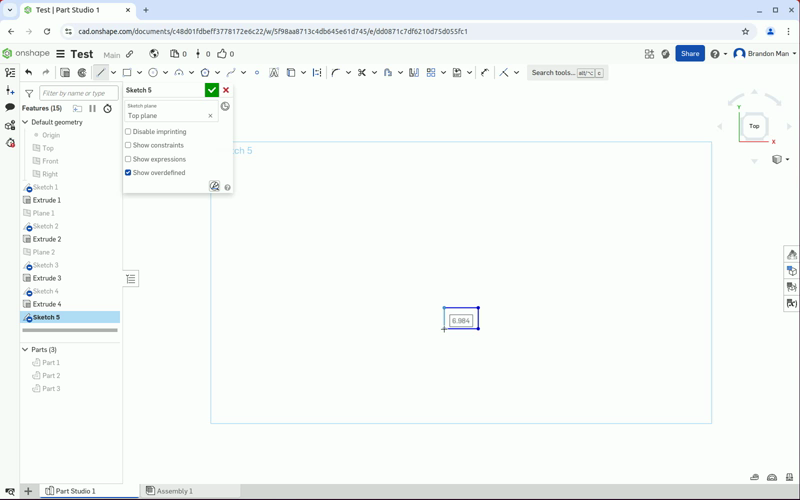
click(444, 328)
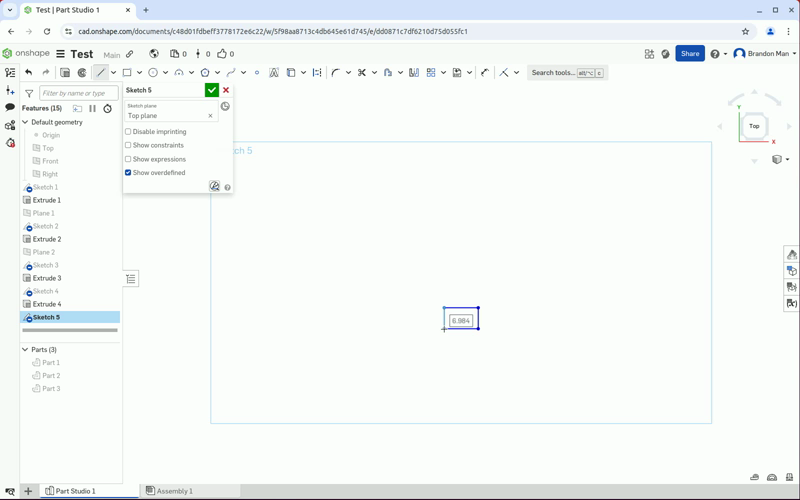
key(esc)
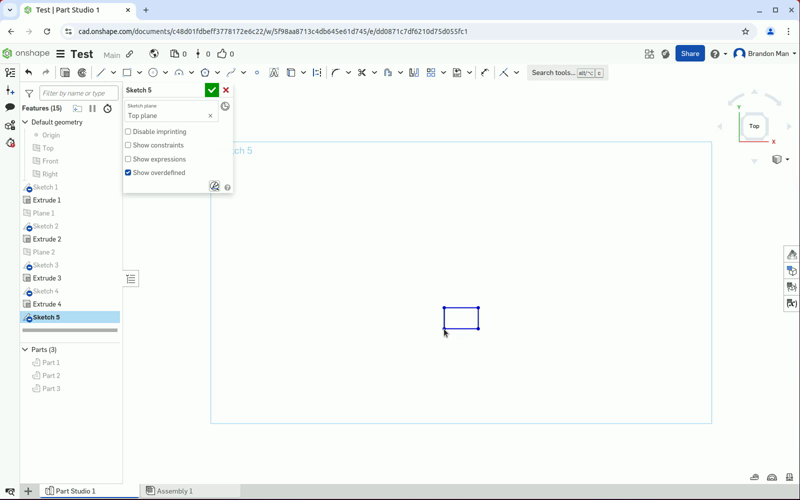
mouse_move(462, 317)
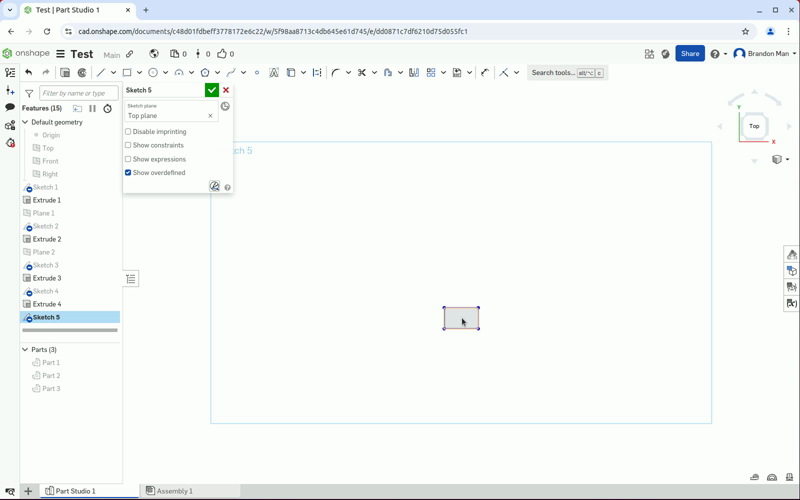
scroll(6)
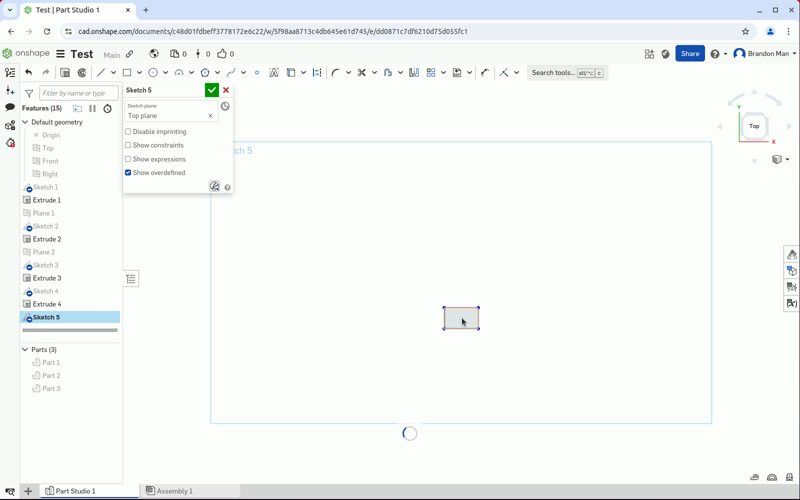
scroll(6)
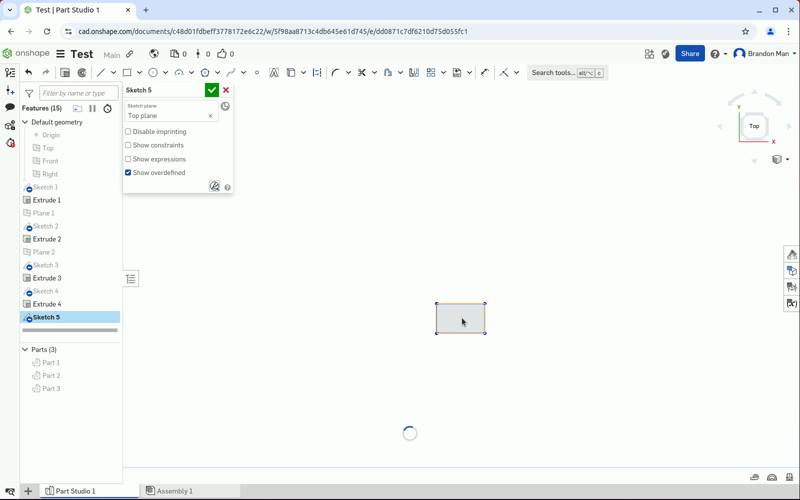
scroll(6)
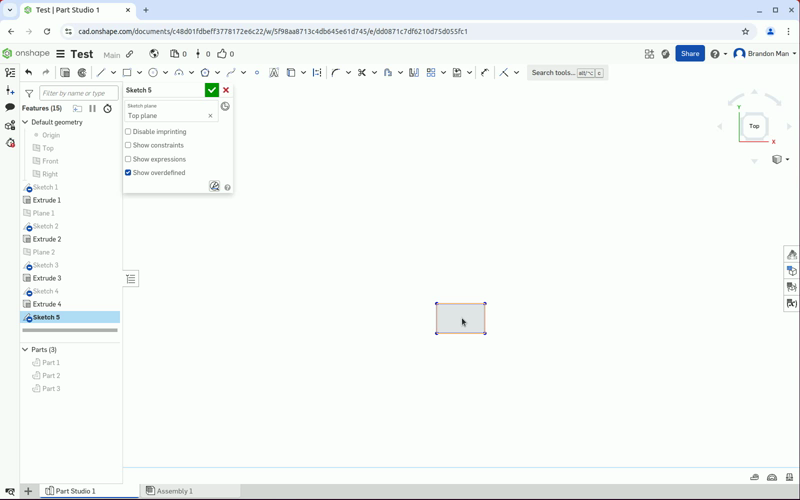
scroll(6)
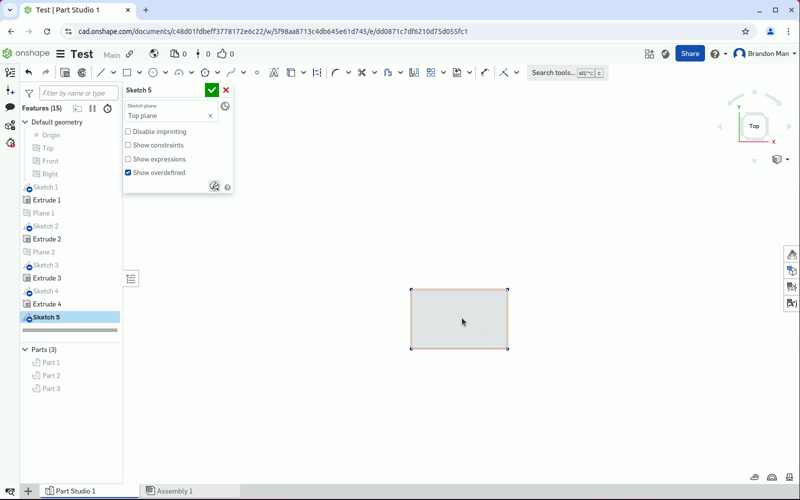
scroll(6)
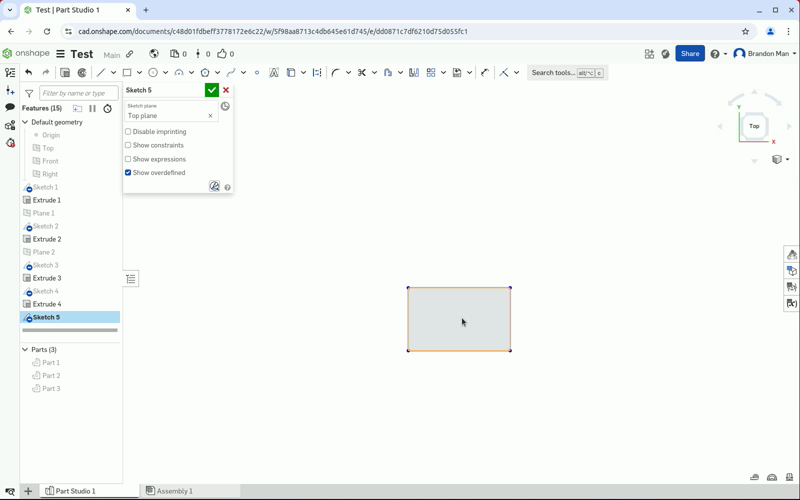
scroll(6)
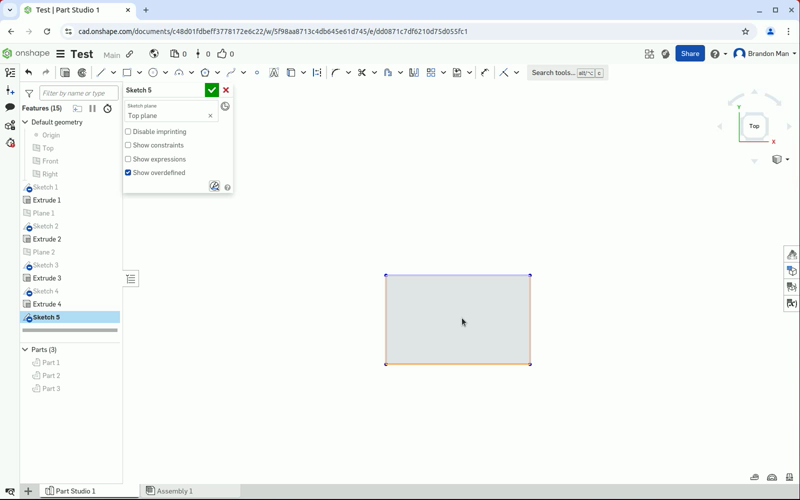
scroll(6)
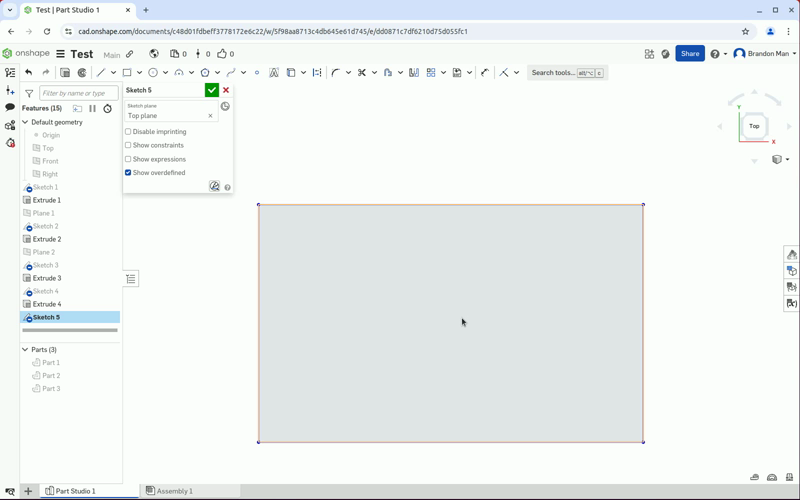
click(462, 317)
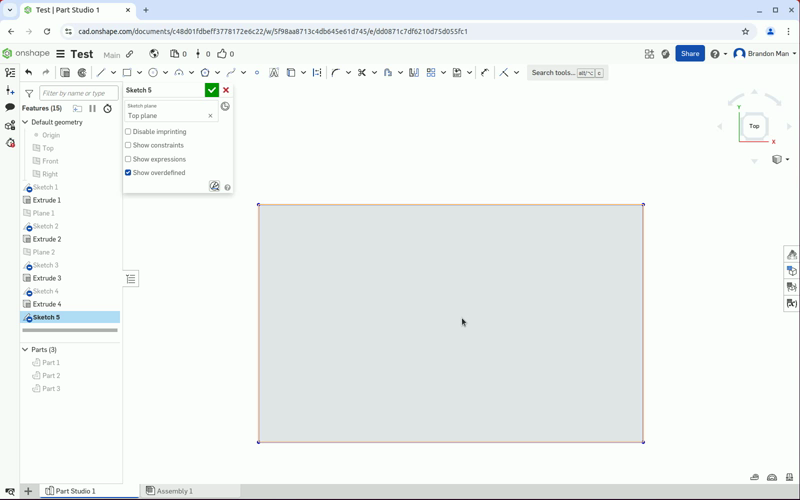
scroll(-6)
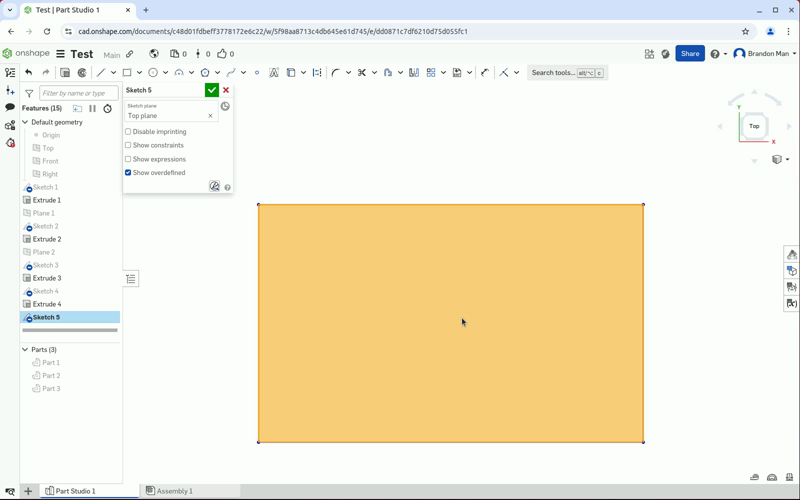
scroll(-6)
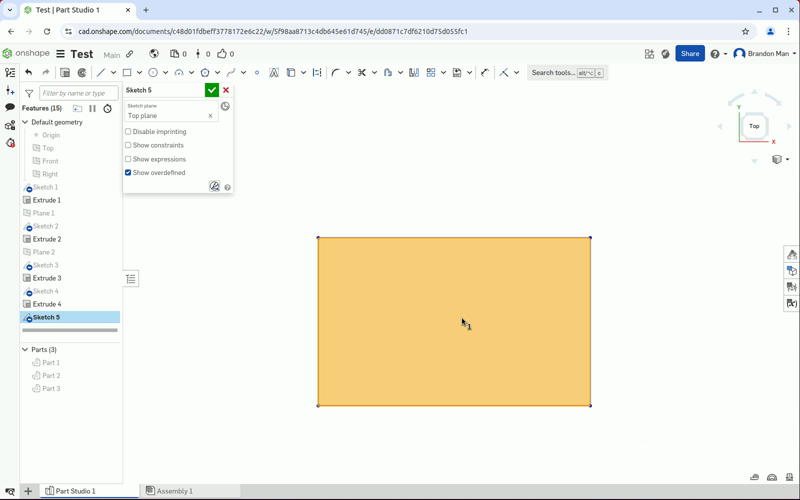
scroll(-6)
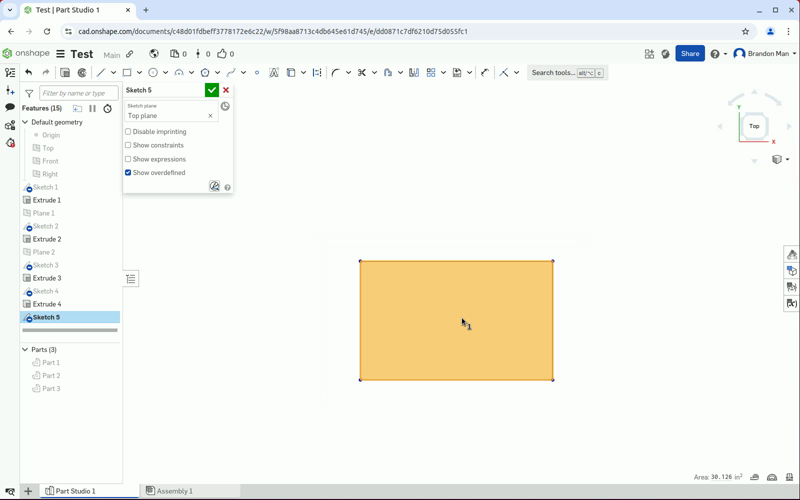
scroll(-6)
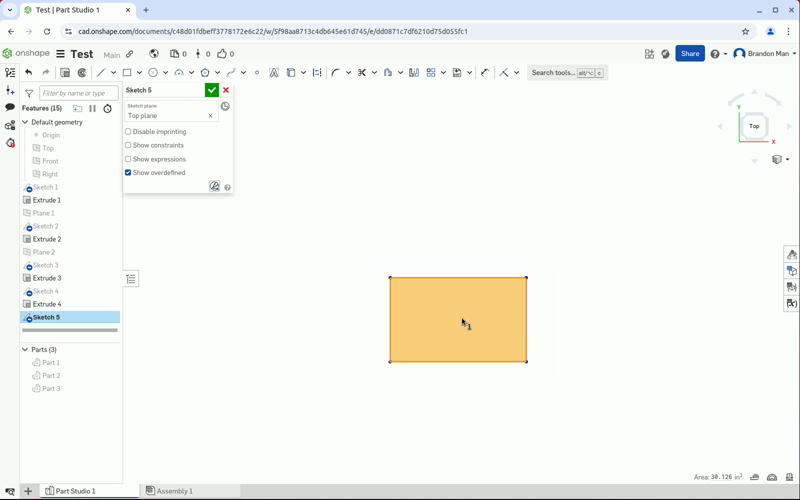
scroll(-6)
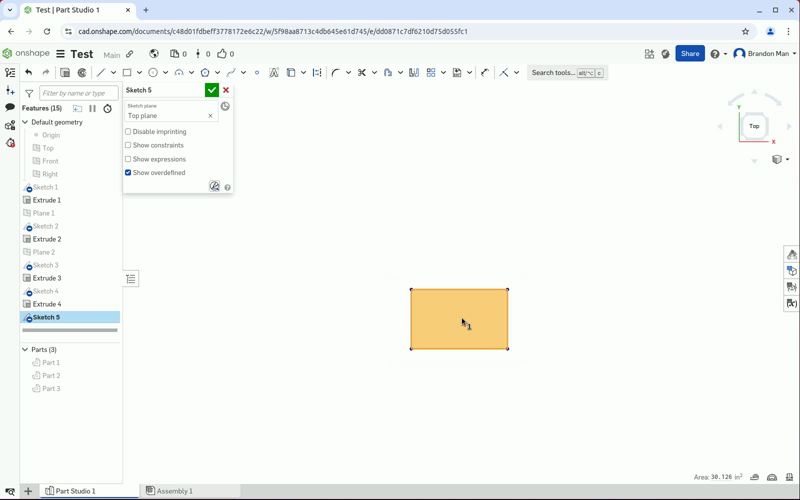
scroll(-6)
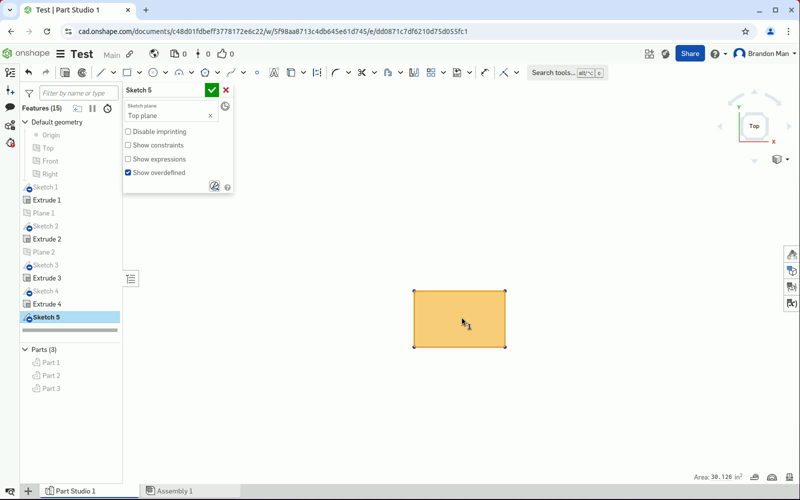
scroll(-6)
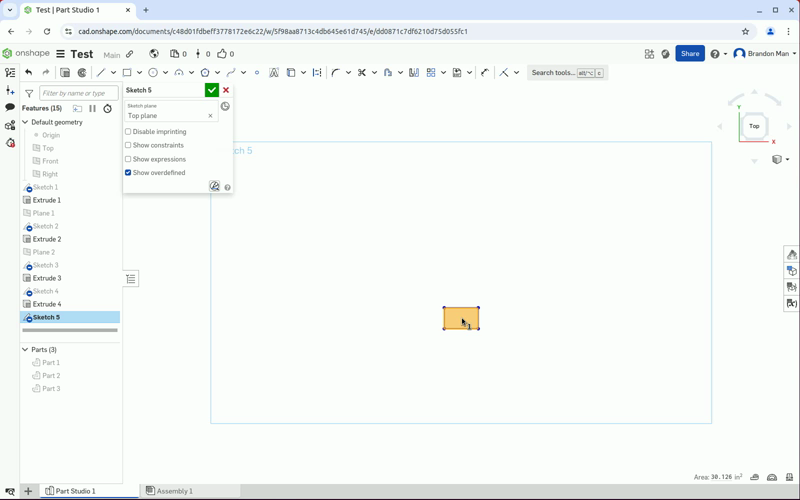
mouse_move(73, 352)
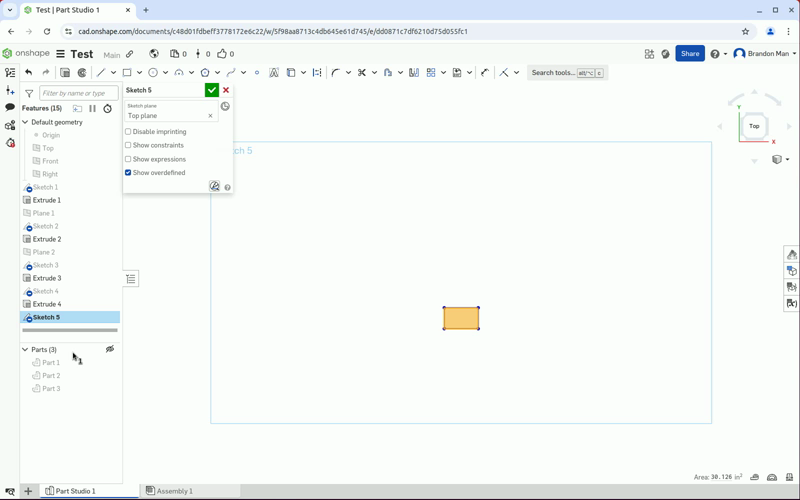
key(shift+y)
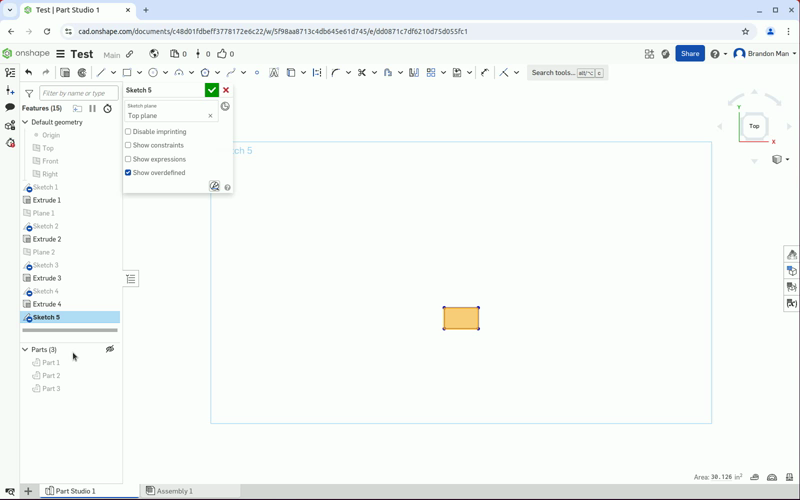
key(shift+e)
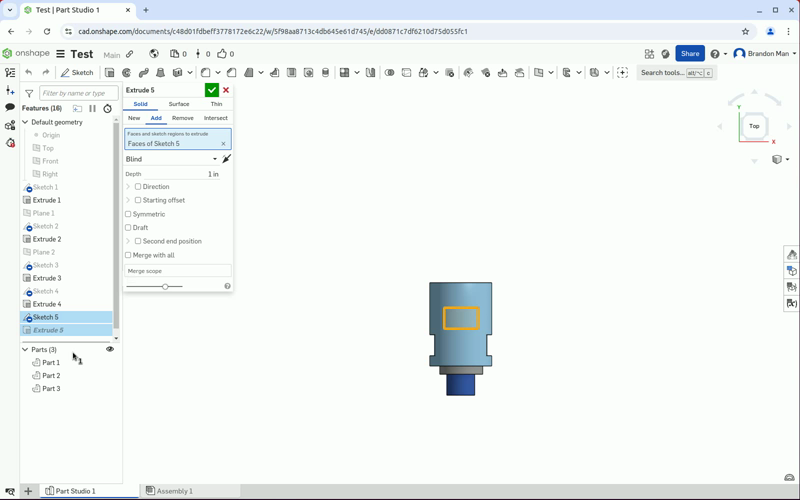
mouse_move(143, 106)
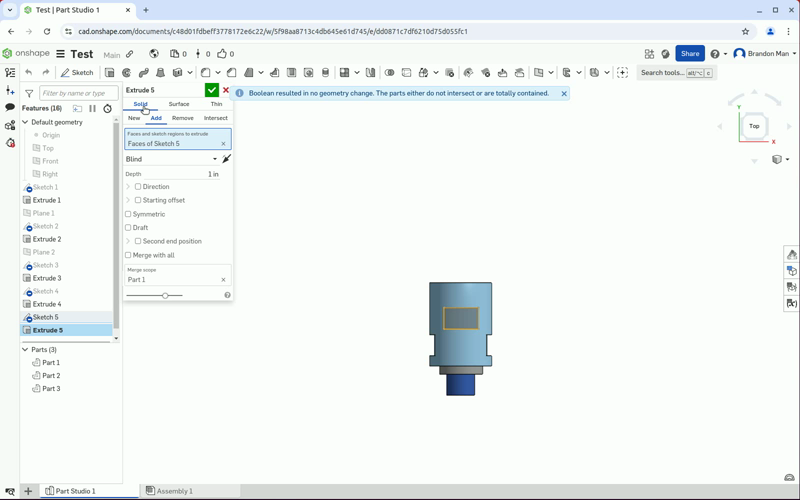
click(143, 106)
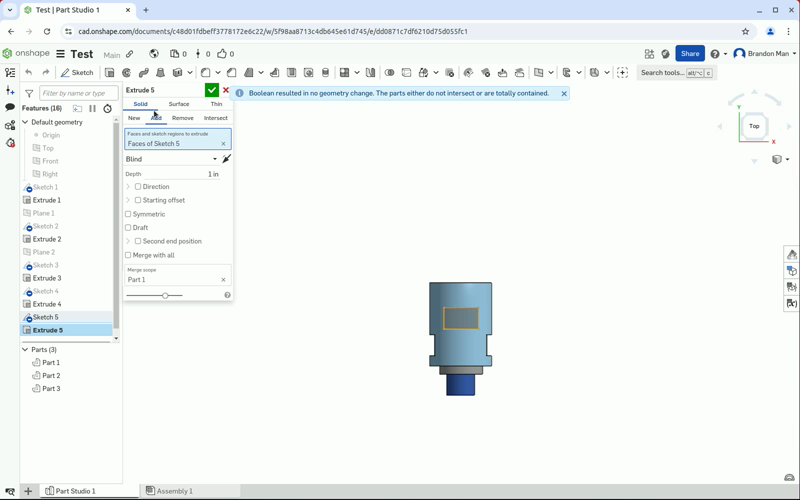
mouse_move(186, 120)
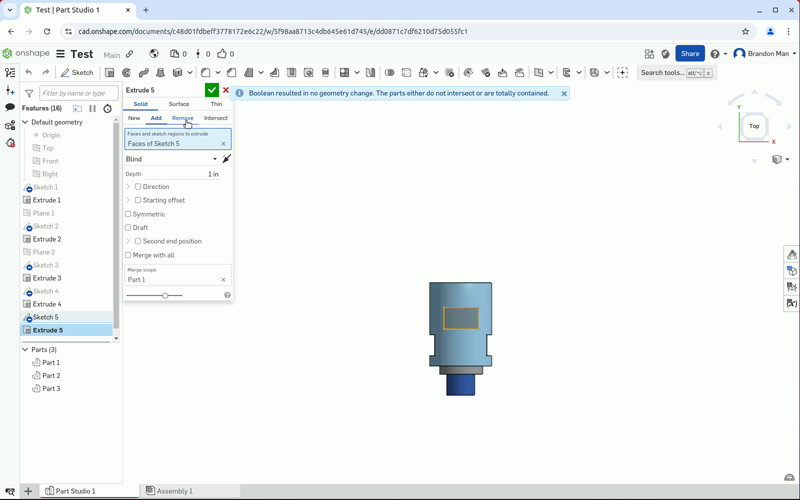
click(186, 120)
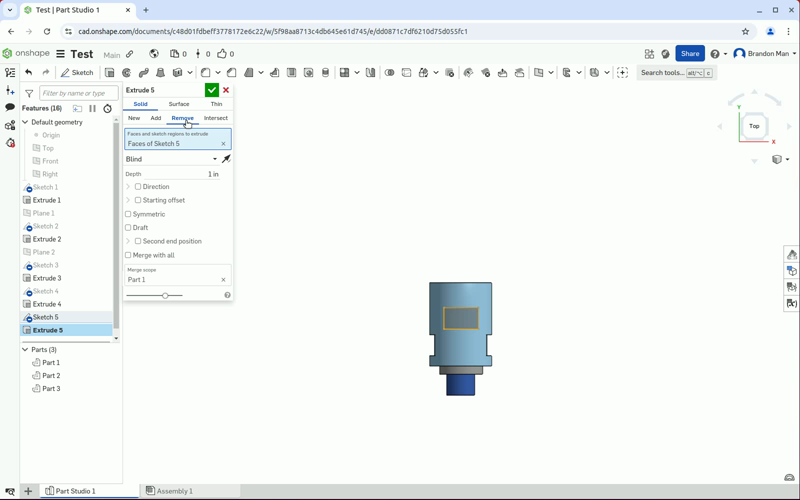
key(tab, 4)
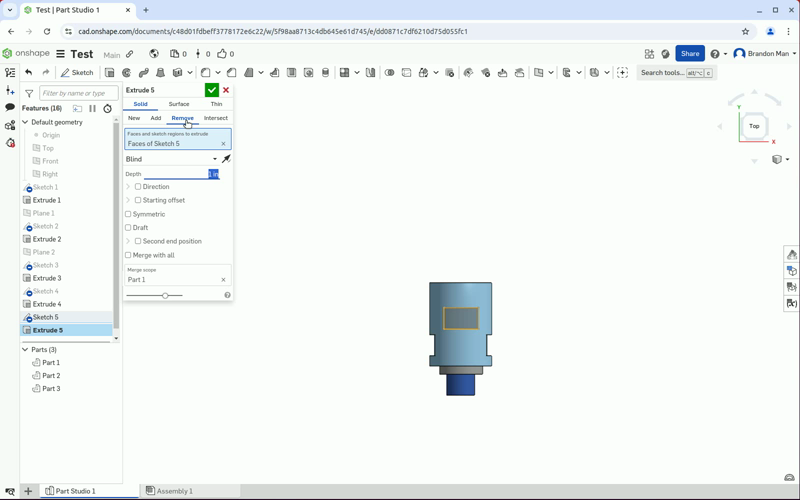
text(8.666)
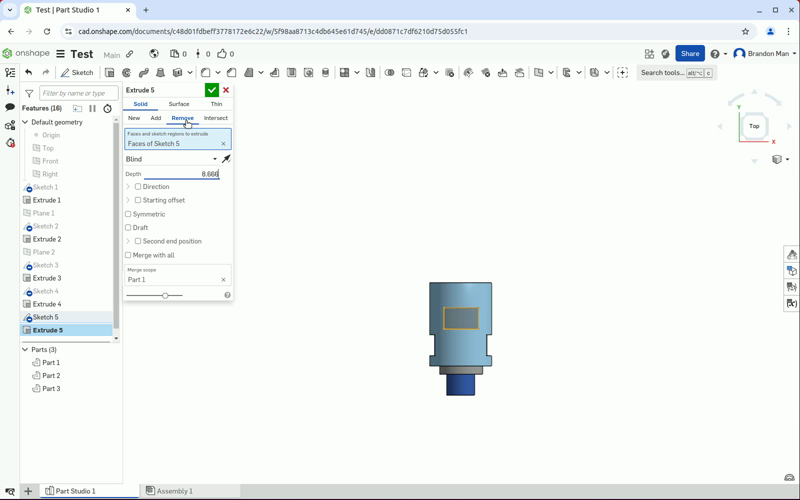
key(tab, 3)
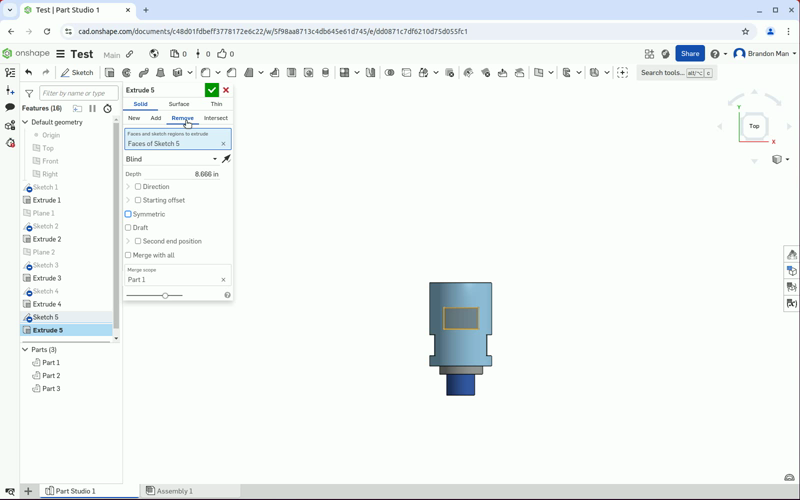
key(tab, 2)
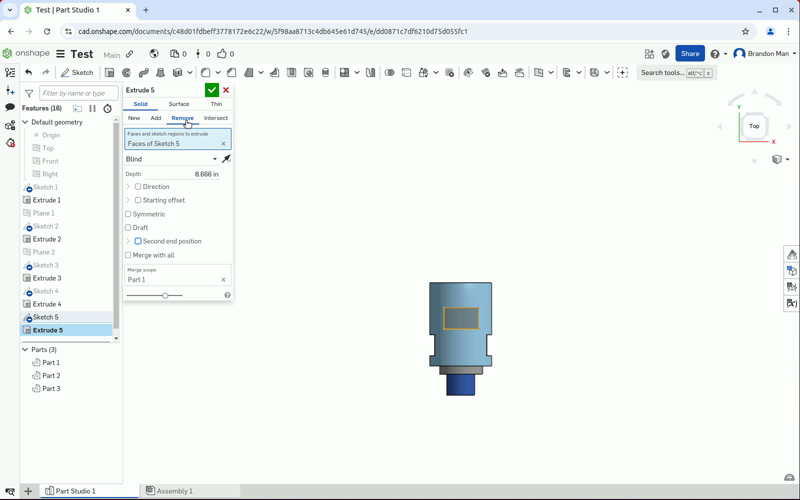
key(space)
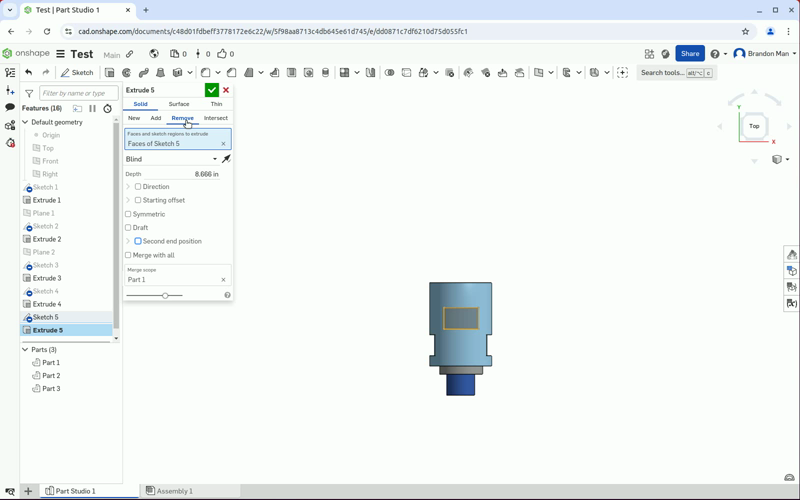
key(tab, 3)
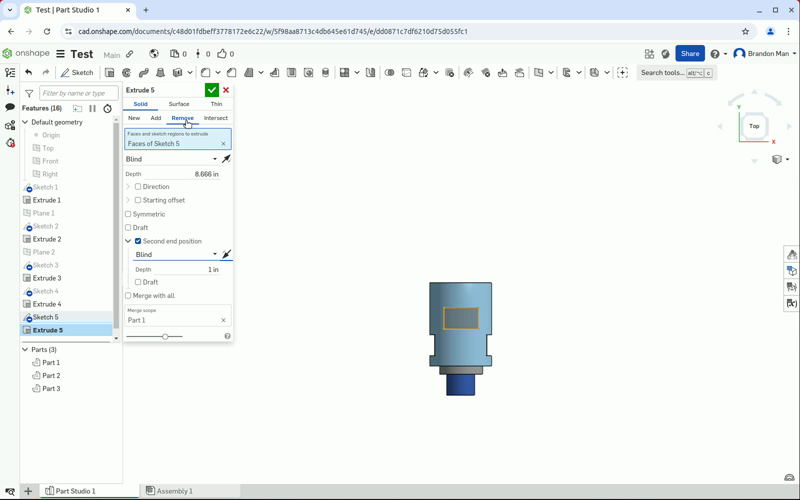
text(8.666)
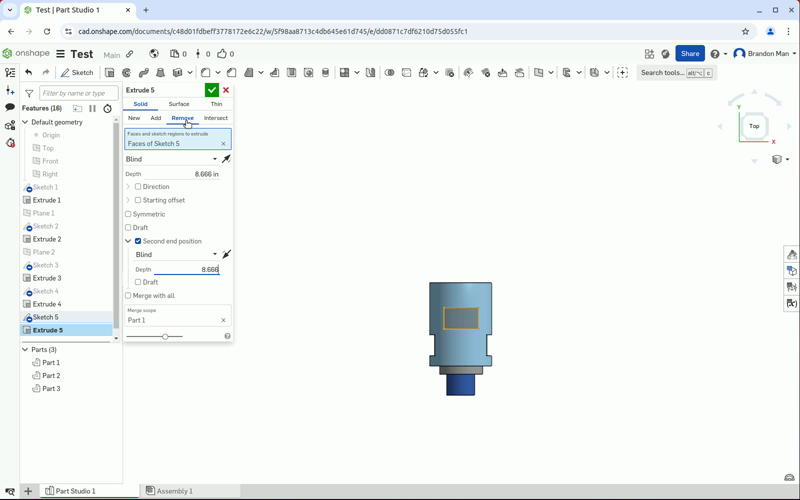
key(tab, 2)
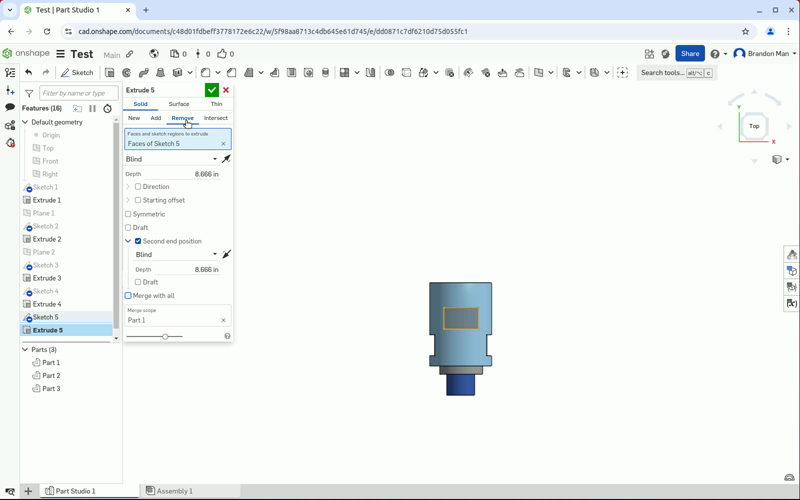
key(space)
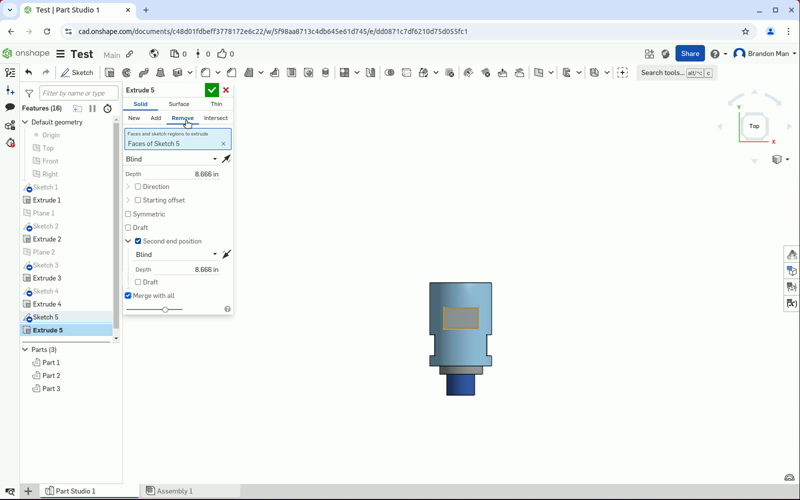
key(enter)
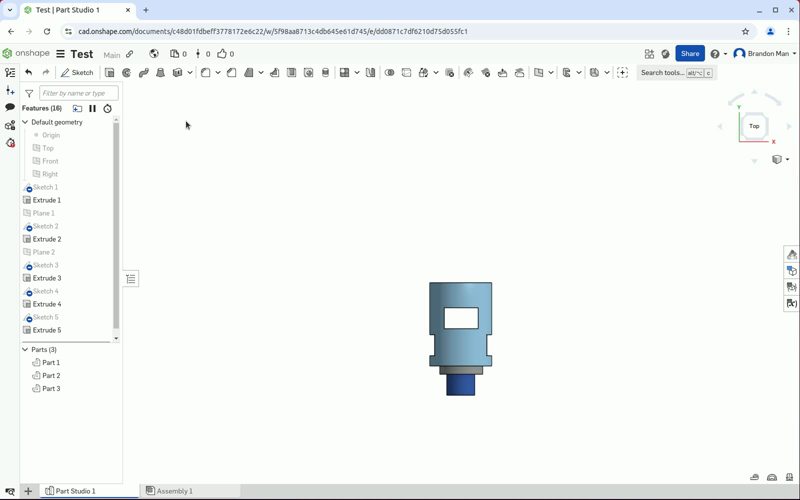
key(shift+h)
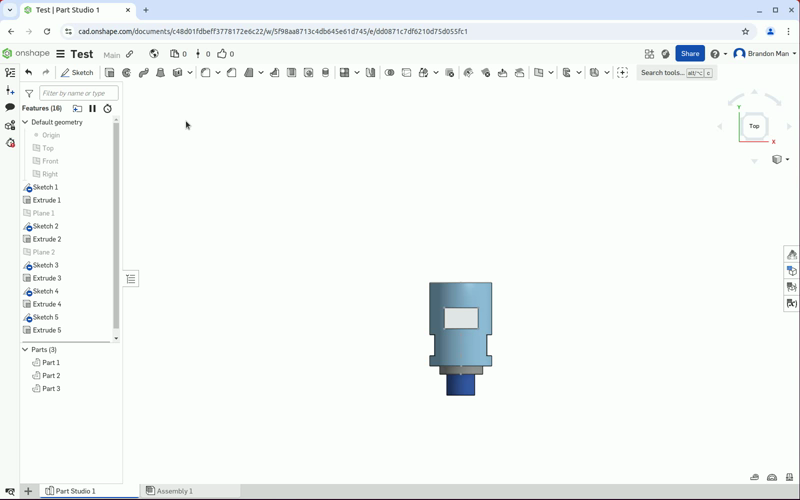
key(shift+h)
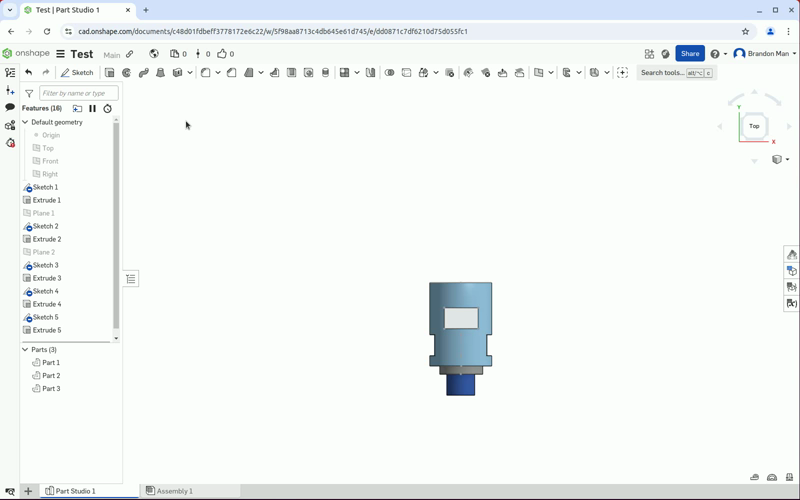
key(shift+7)
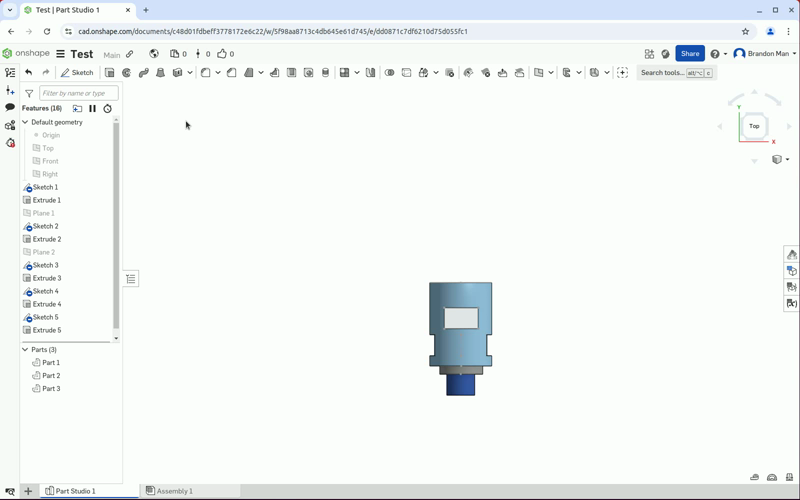
key(up, 3)
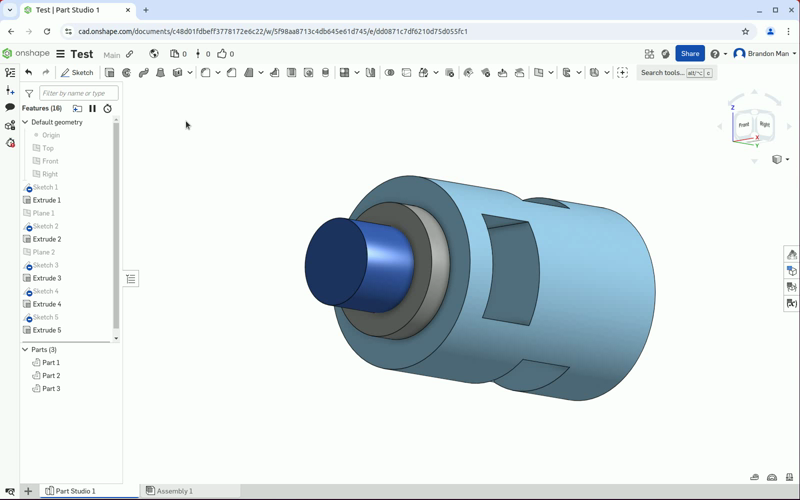
key(left, 3)
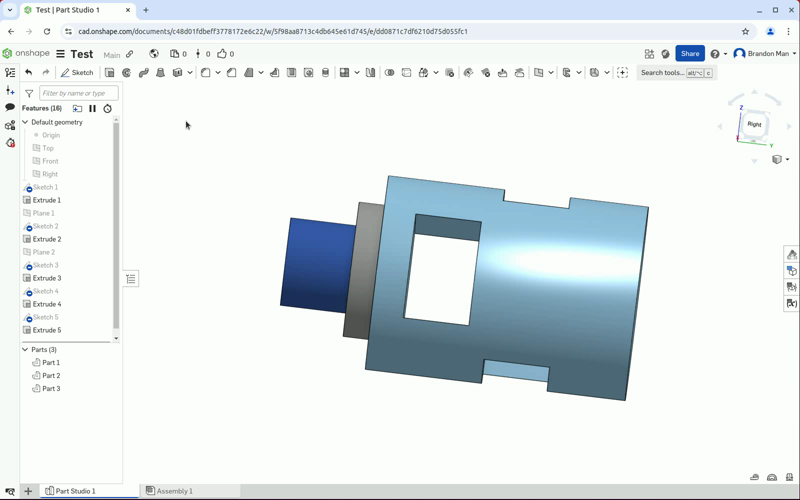
key(right, 3)
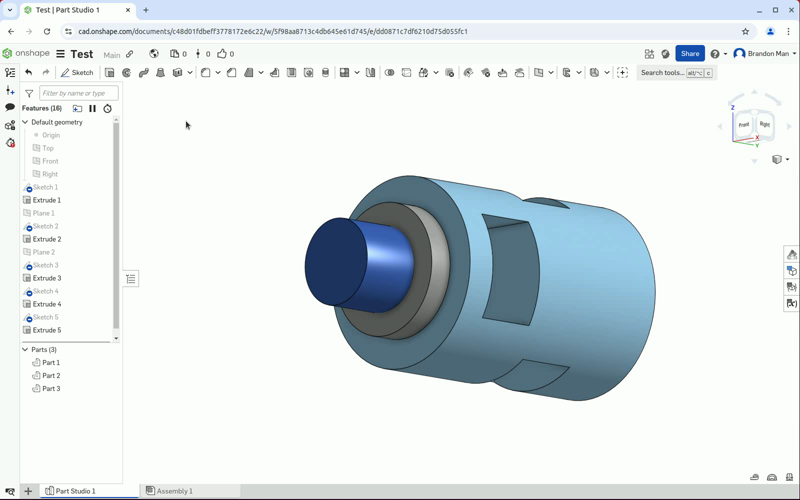
key(down, 3)
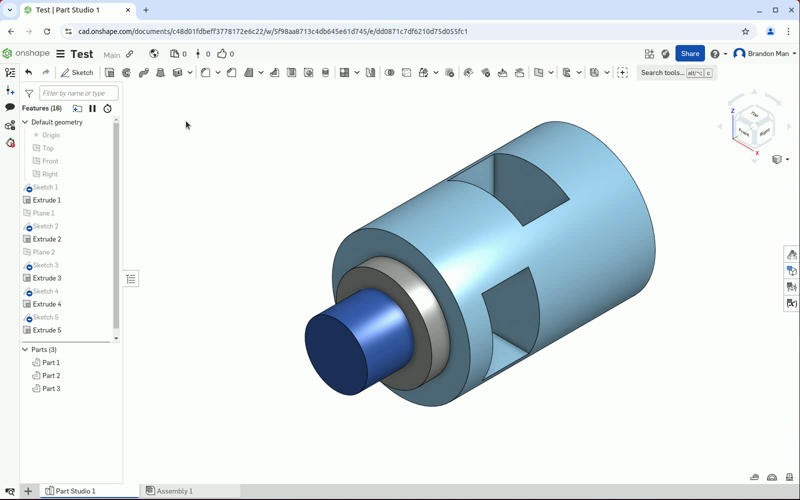
mouse_move(69, 189)
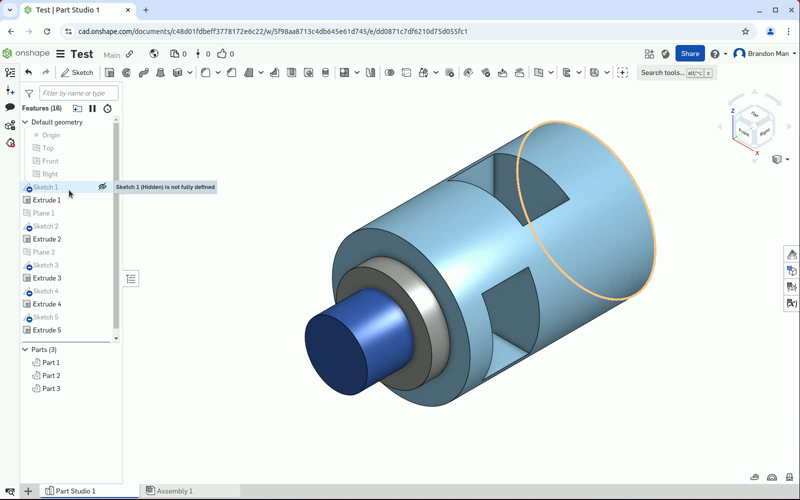
click(69, 189)